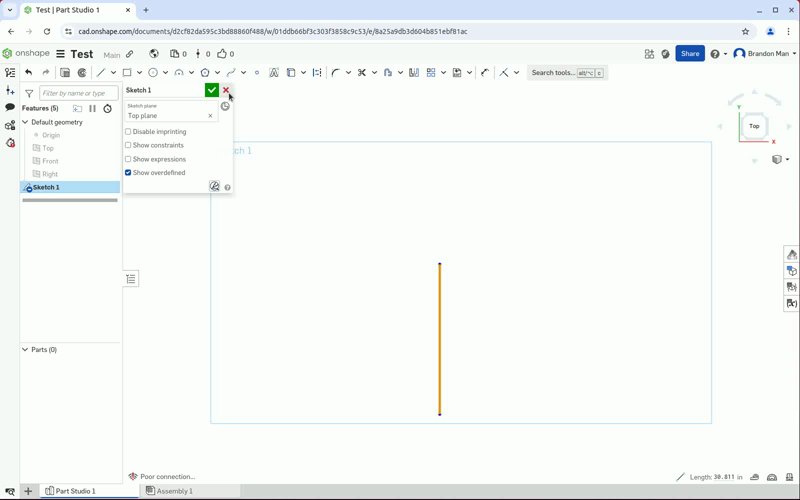
key(shift+h)
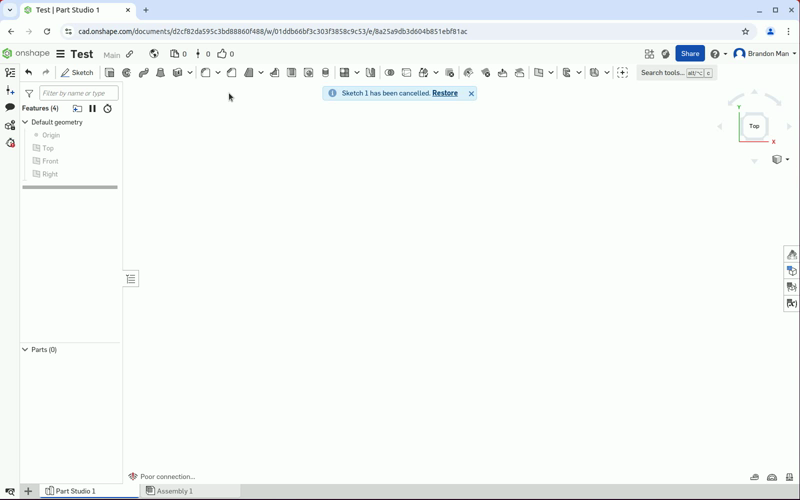
mouse_move(73, 352)
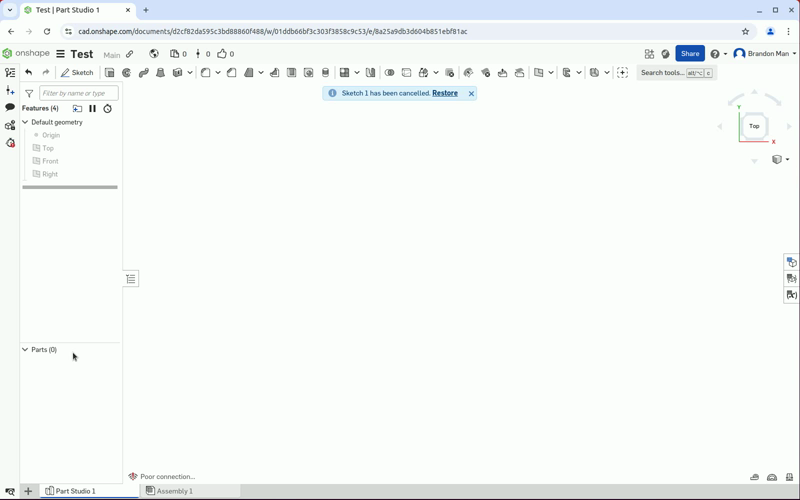
key(y)
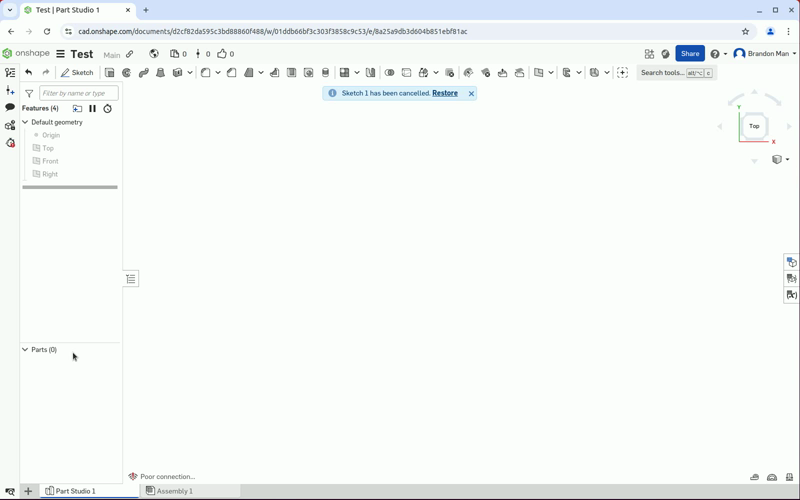
key(shift+p)
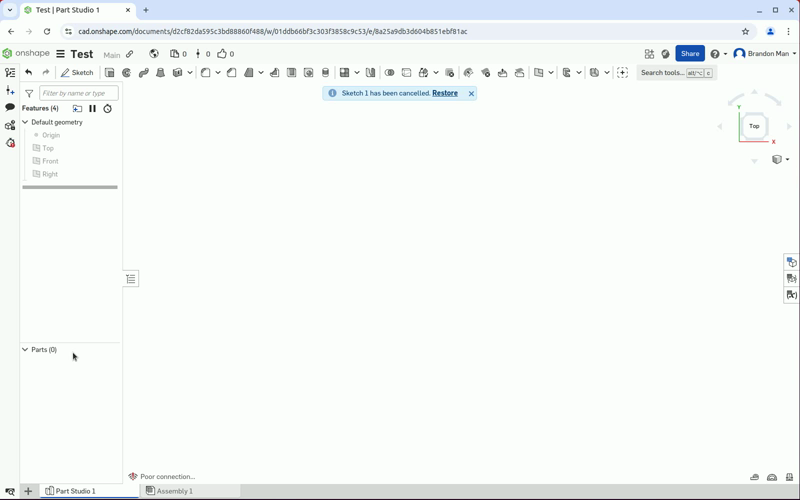
key(space)
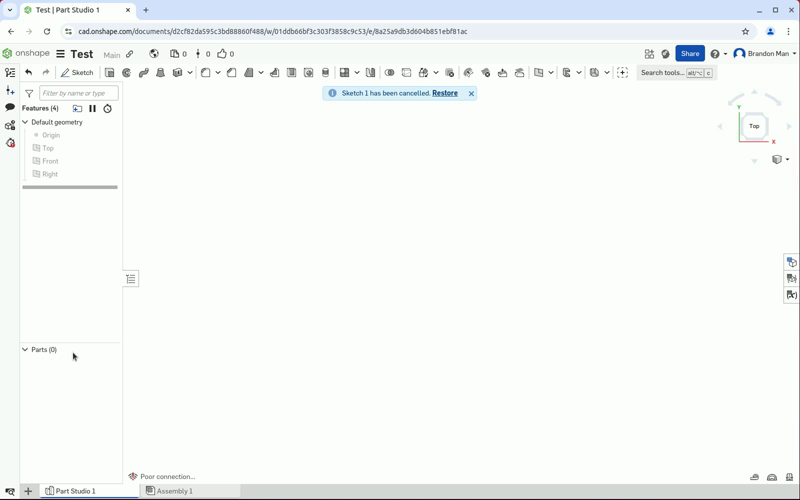
key_down(shift)
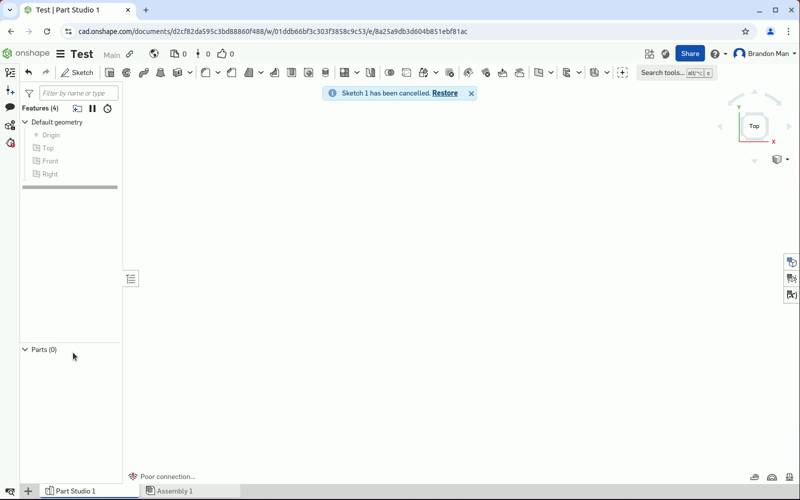
key(up)
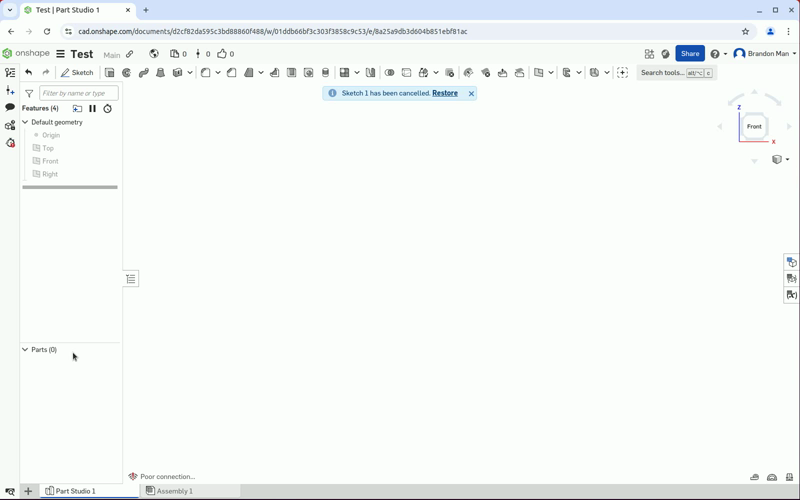
key_up(shift)
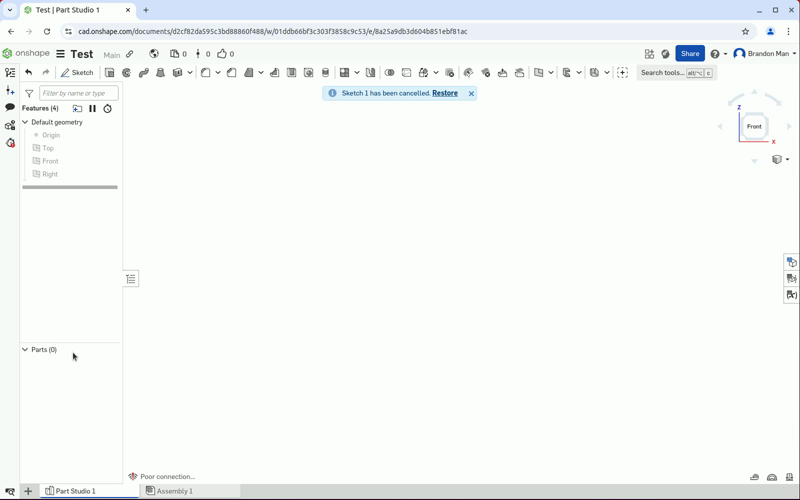
mouse_move(73, 352)
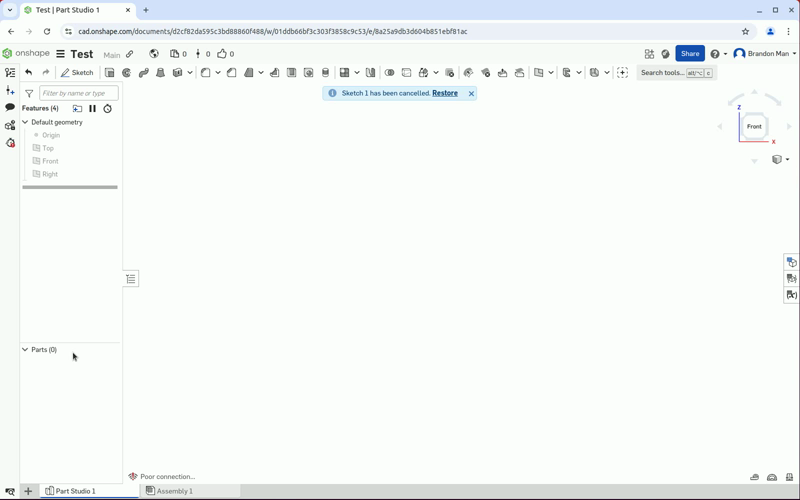
key(shift+y)
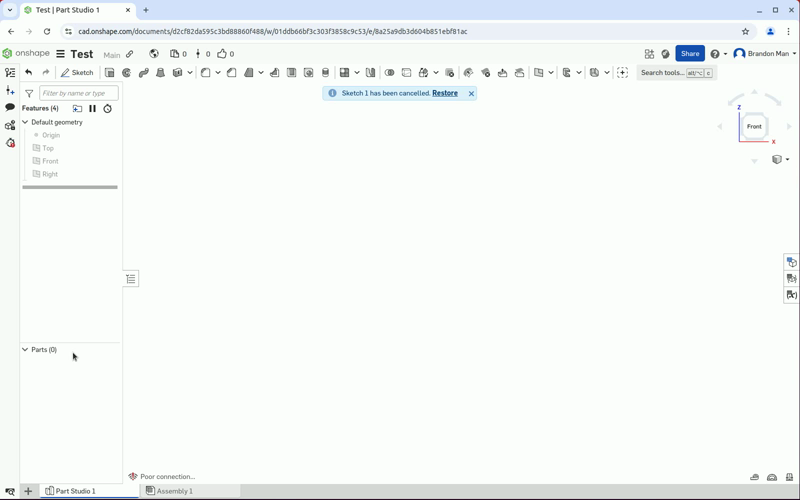
key(shift+s)
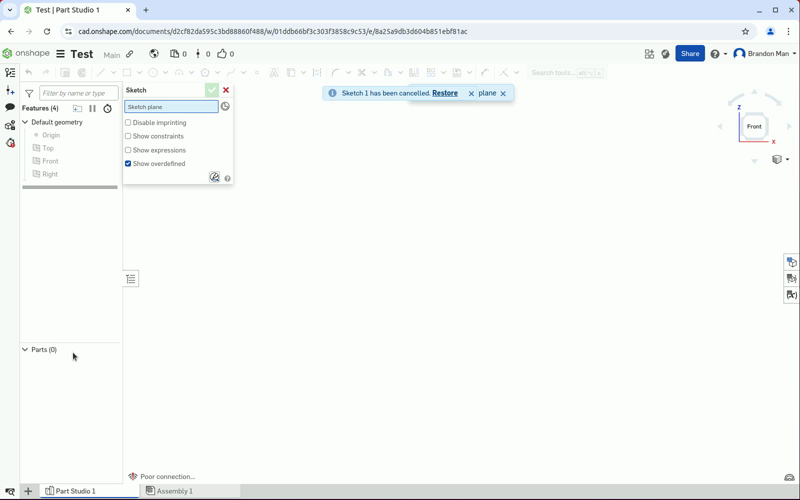
mouse_move(73, 163)
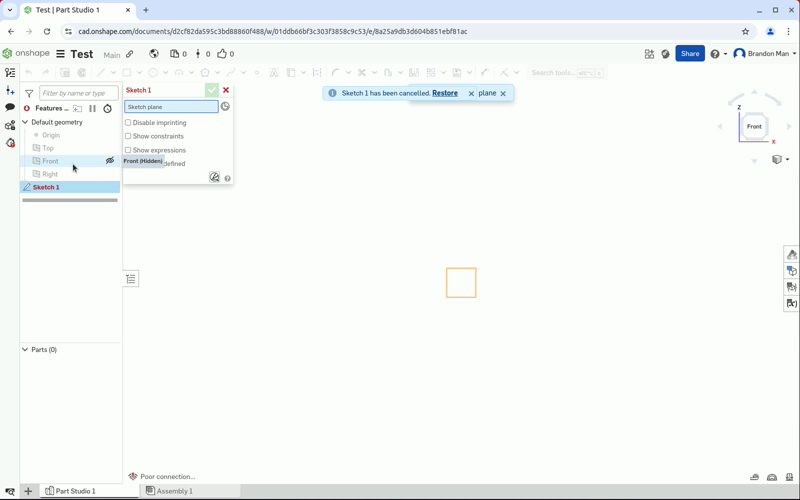
click(73, 163)
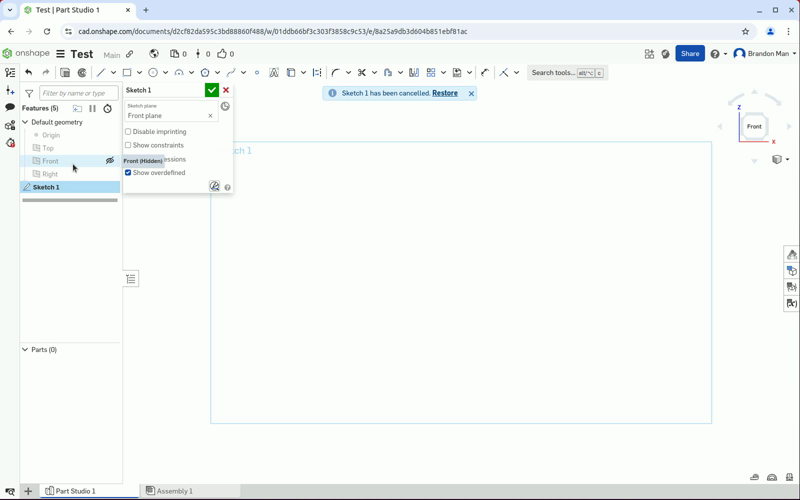
mouse_move(73, 352)
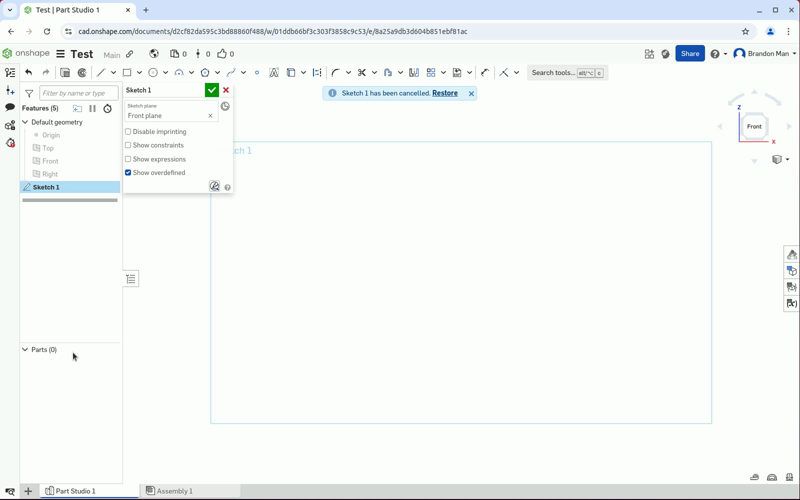
key(y)
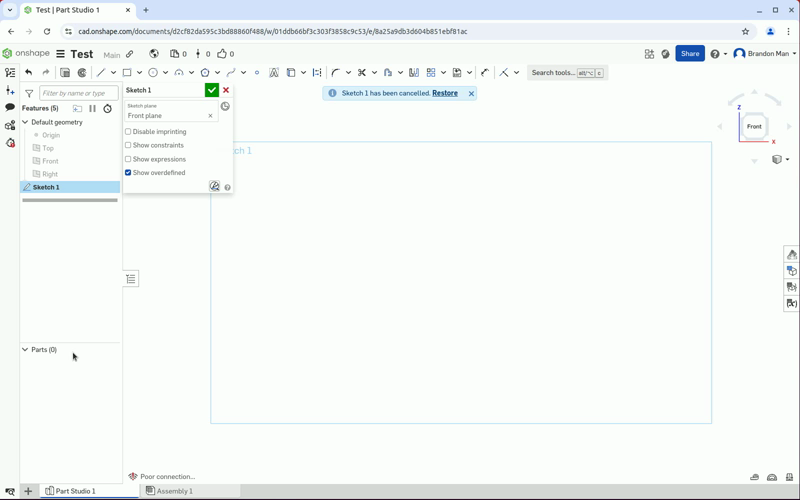
key(l)
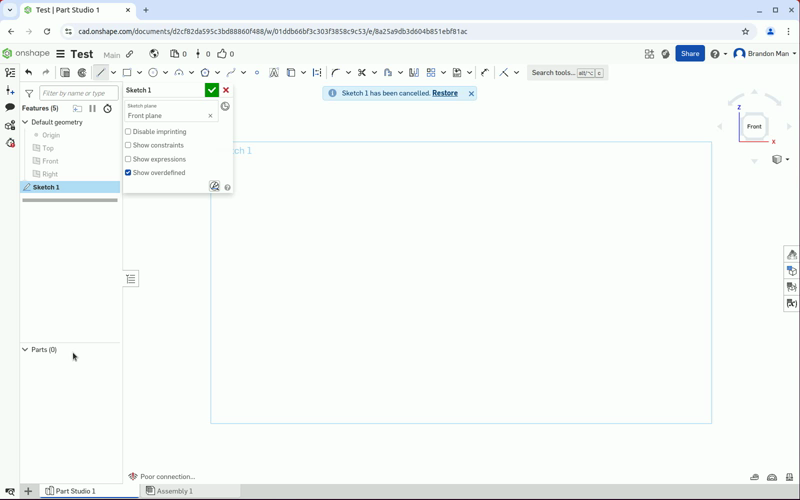
key_down(shift)
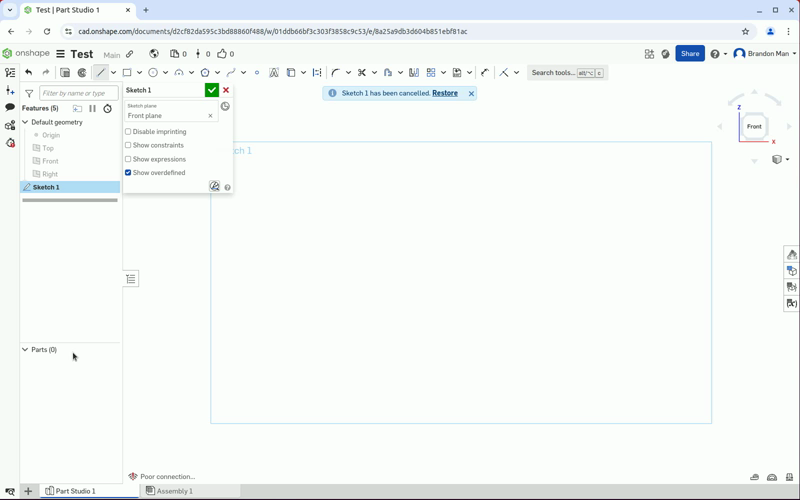
mouse_move(348, 282)
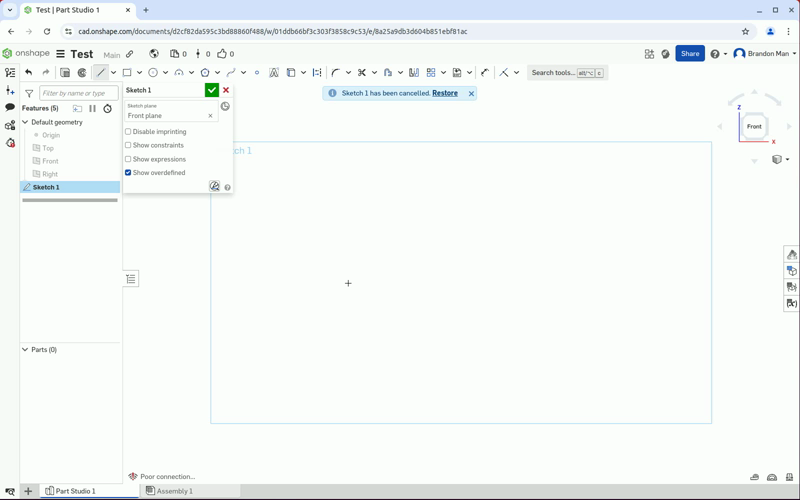
click(348, 282)
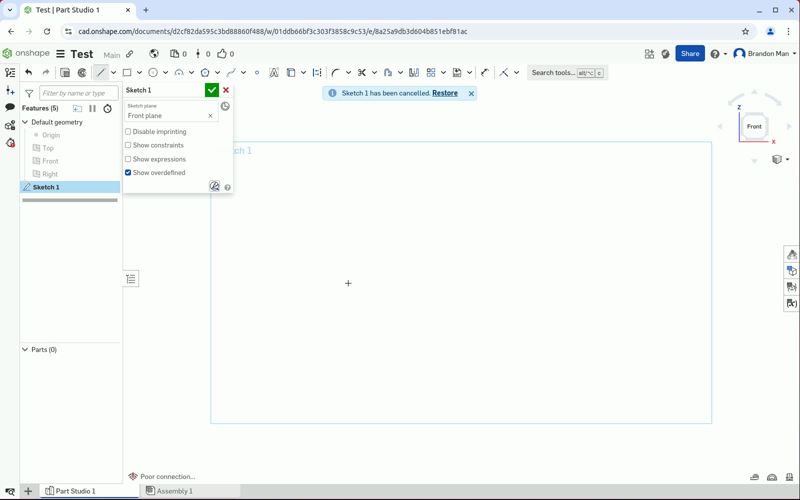
key_up(shift)
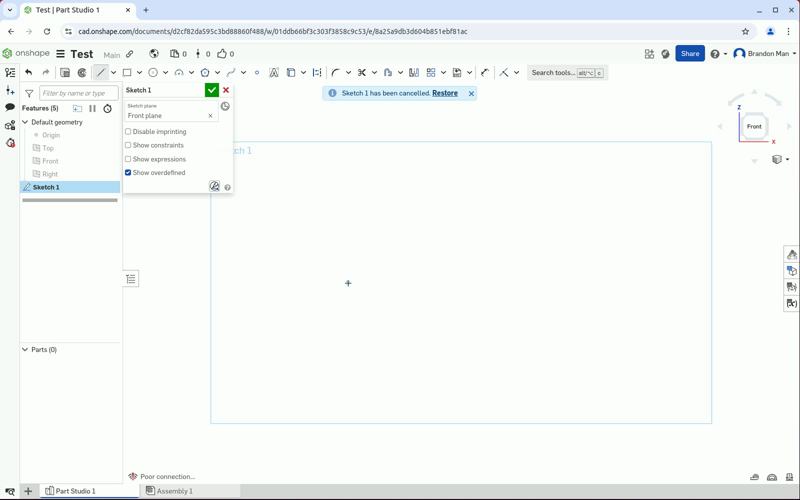
key_down(shift)
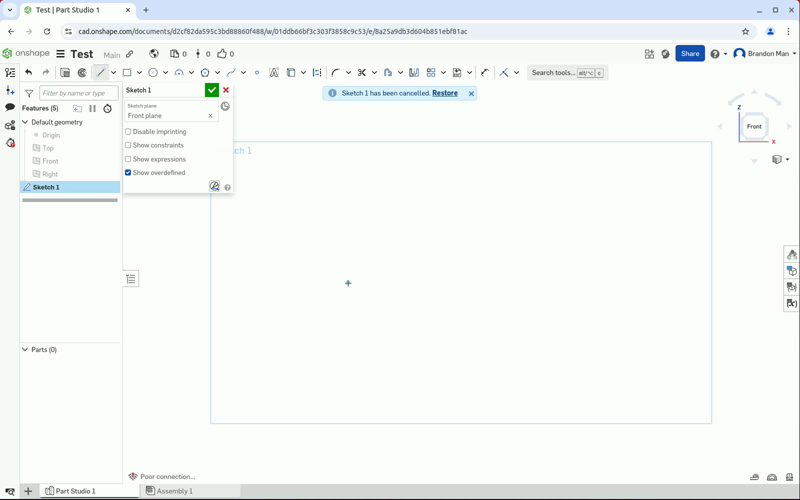
mouse_move(378, 282)
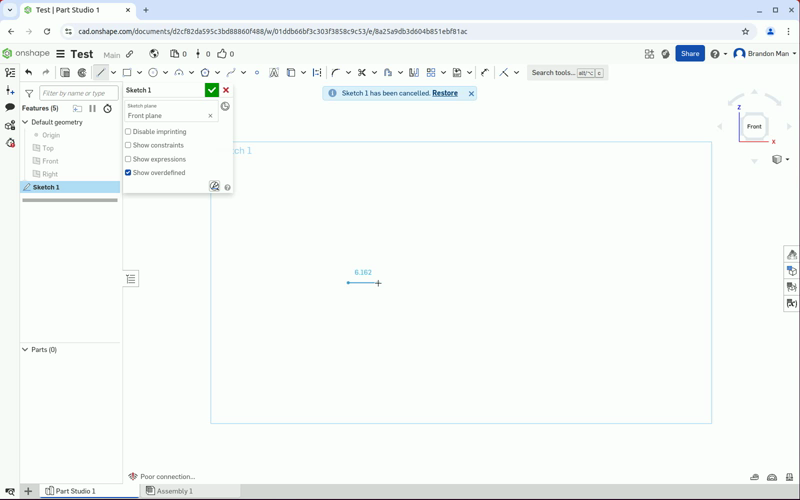
mouse_move(377, 333)
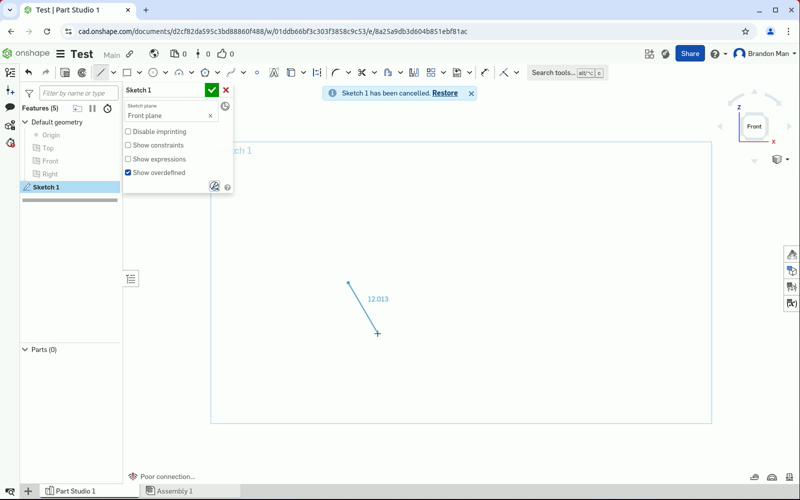
click(377, 333)
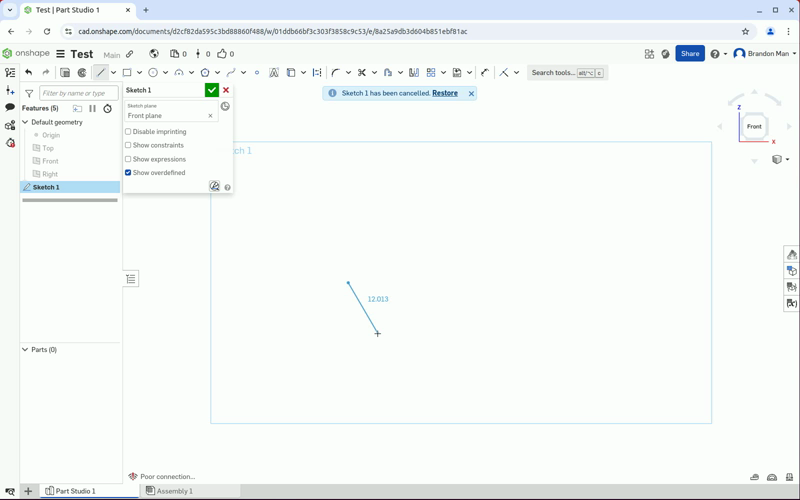
key_up(shift)
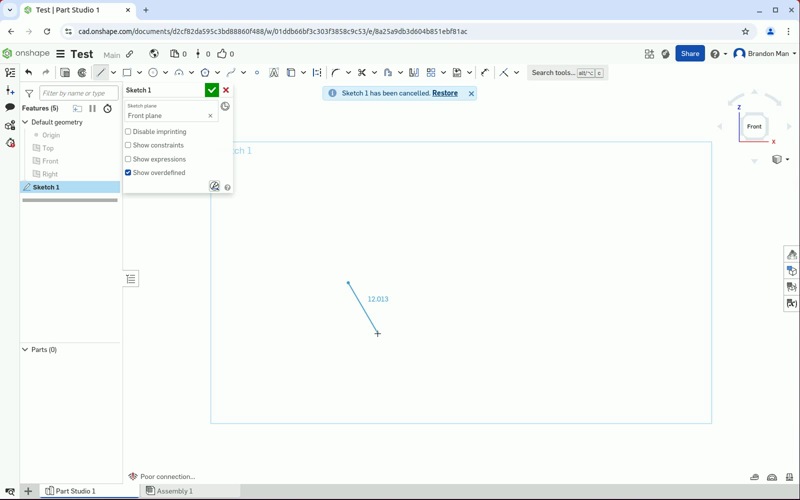
key_down(shift)
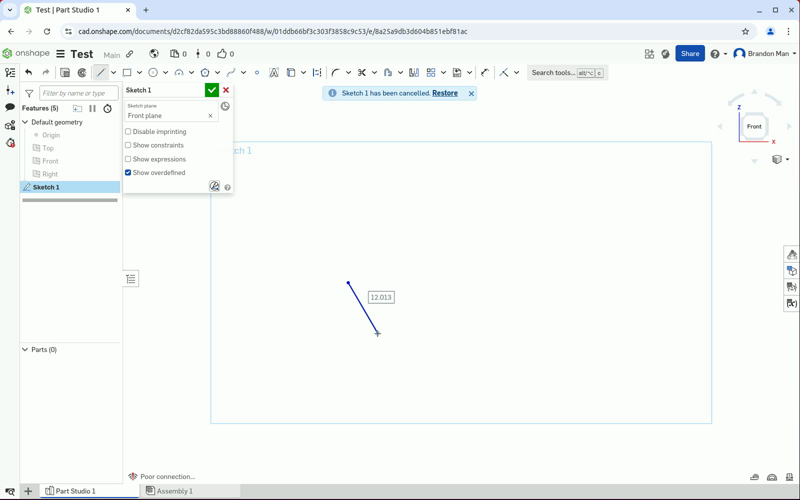
mouse_move(407, 333)
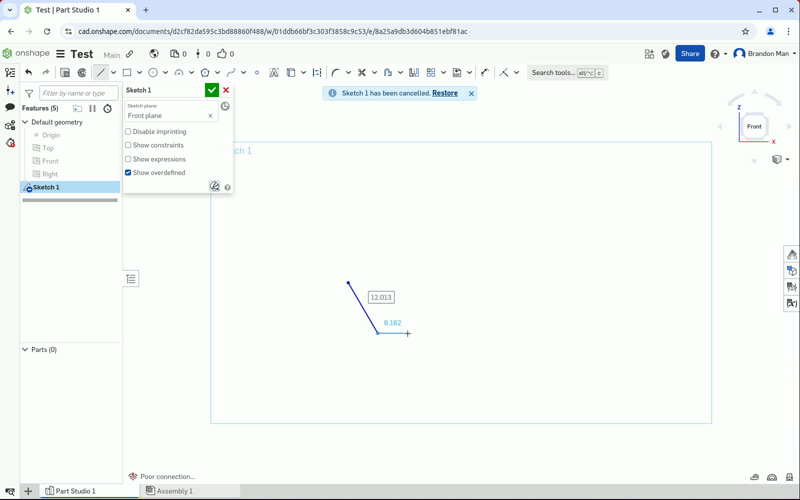
mouse_move(434, 333)
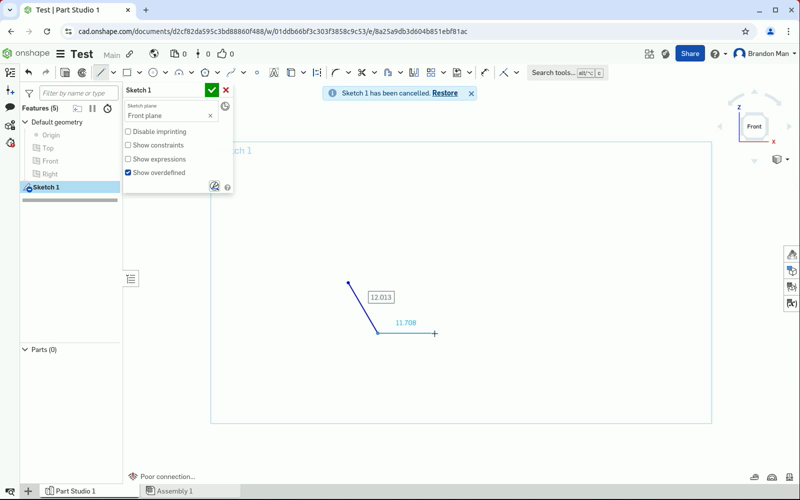
click(434, 333)
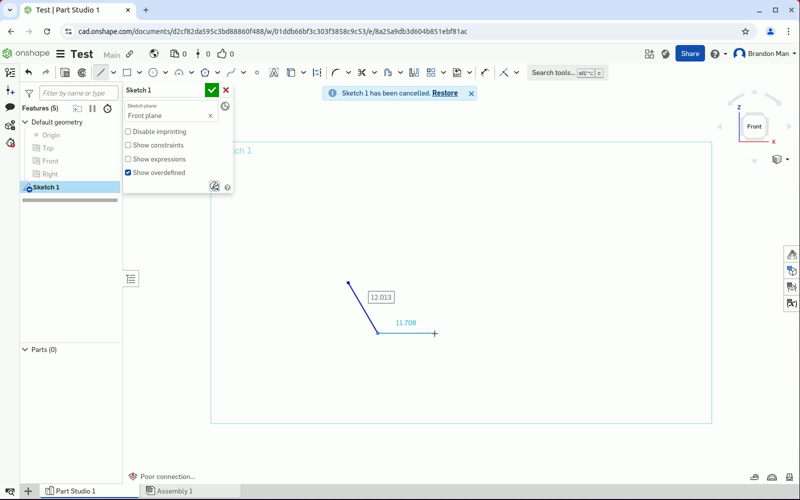
key_up(shift)
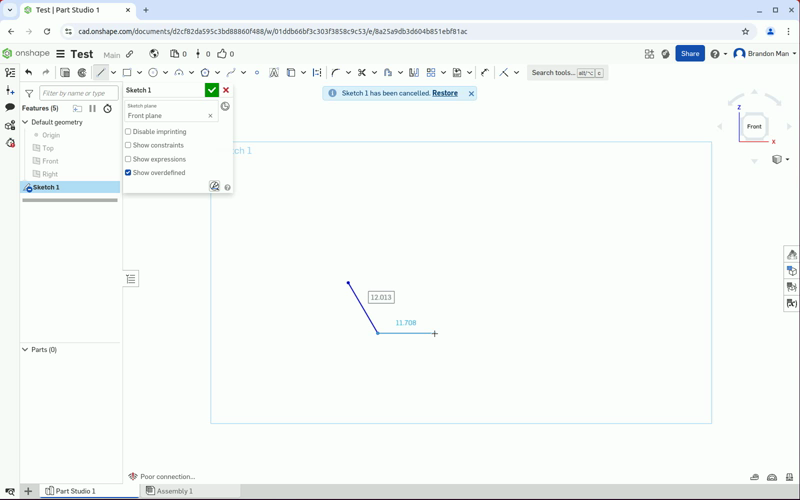
key_down(shift)
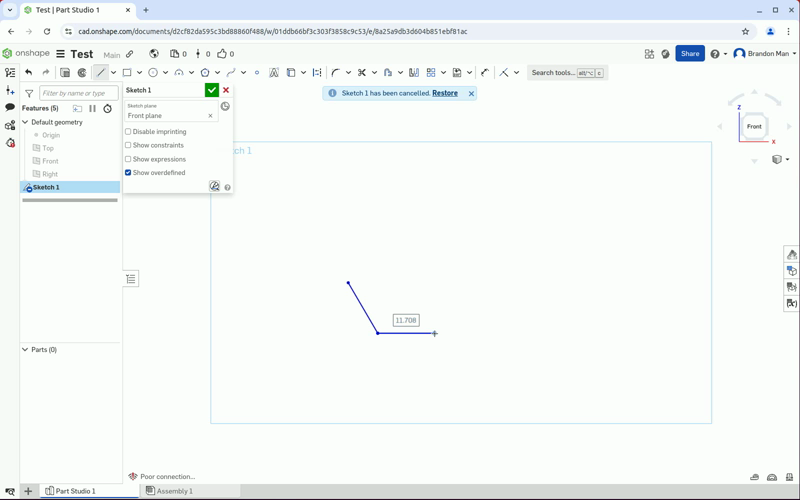
mouse_move(464, 333)
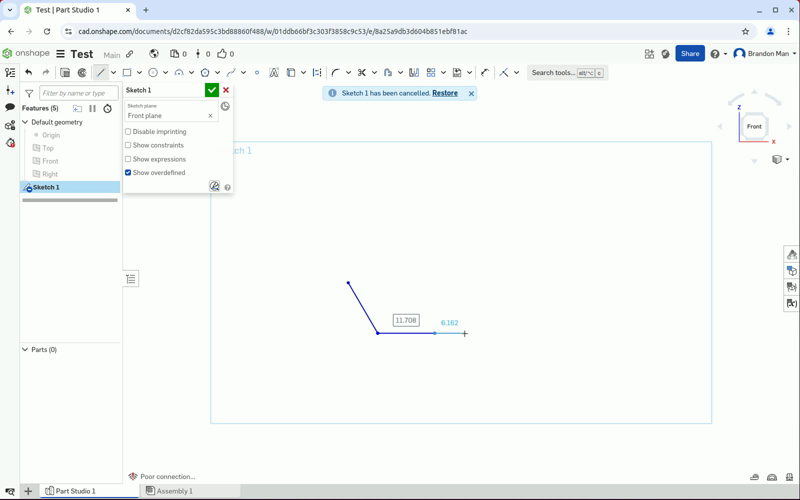
mouse_move(464, 282)
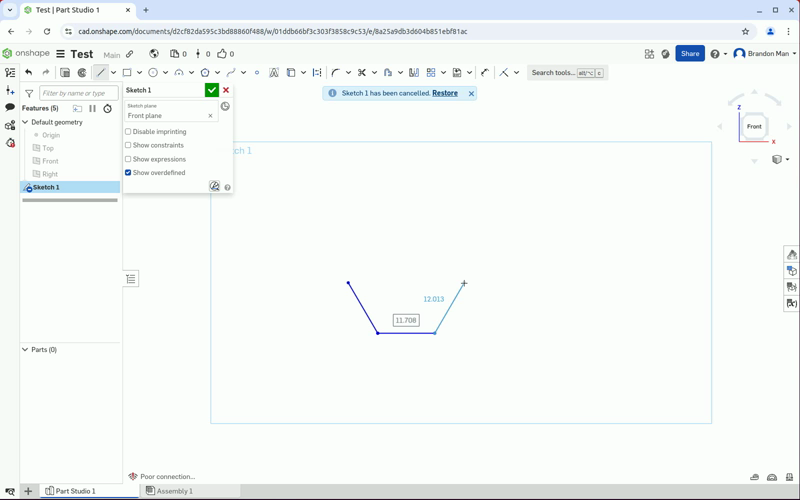
click(464, 282)
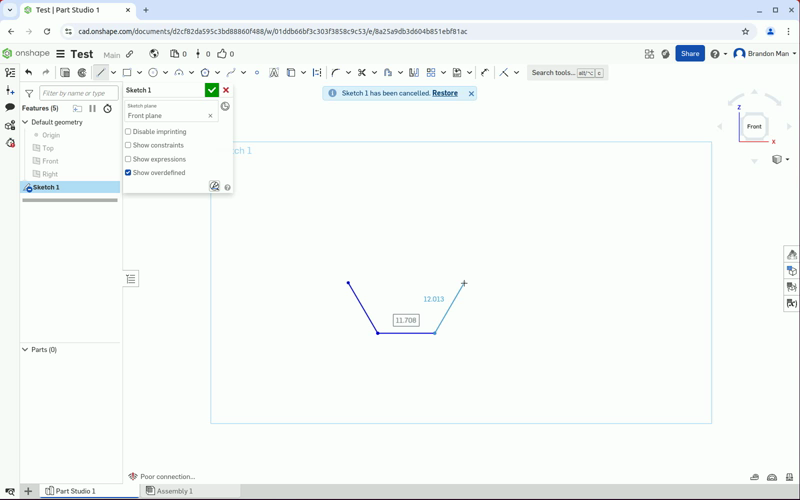
key_up(shift)
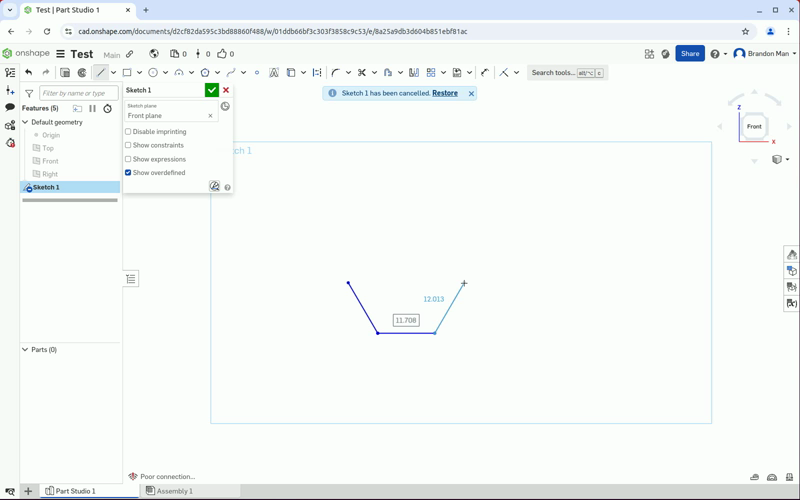
key_down(shift)
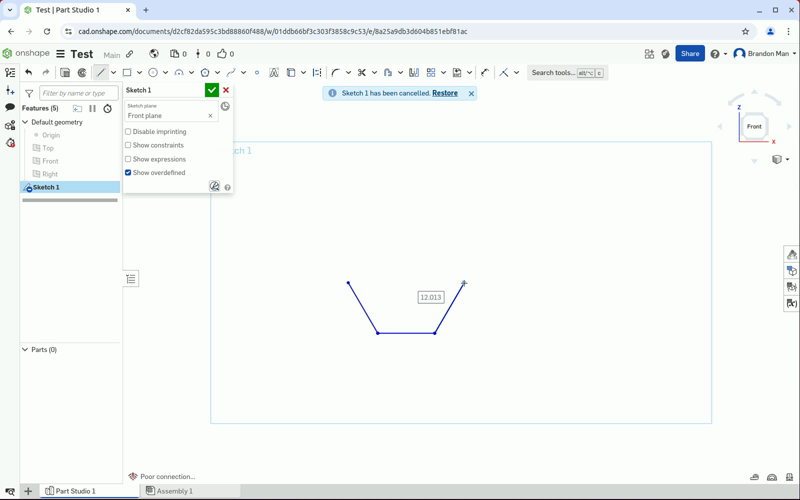
mouse_move(494, 282)
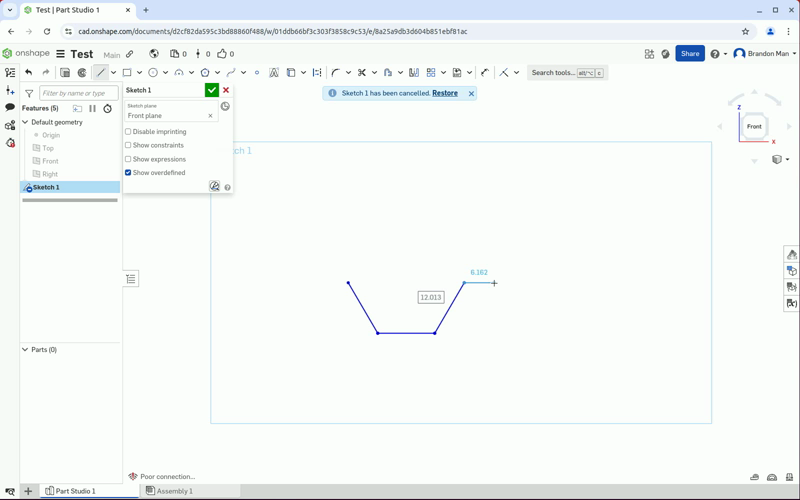
mouse_move(434, 232)
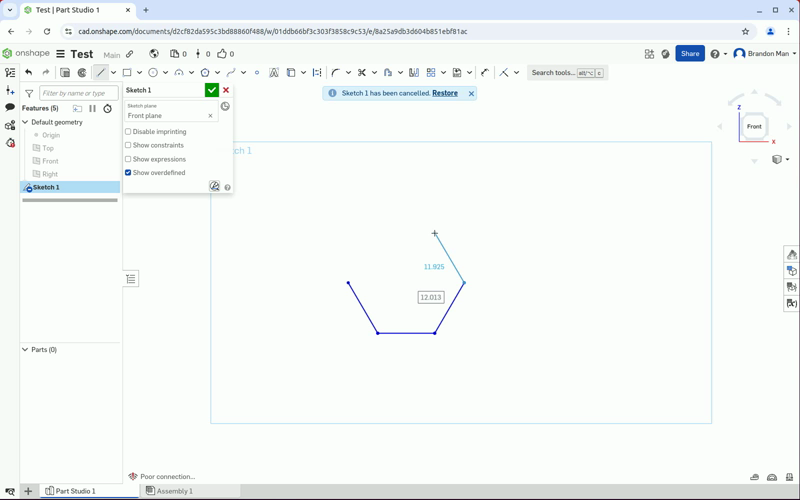
click(434, 232)
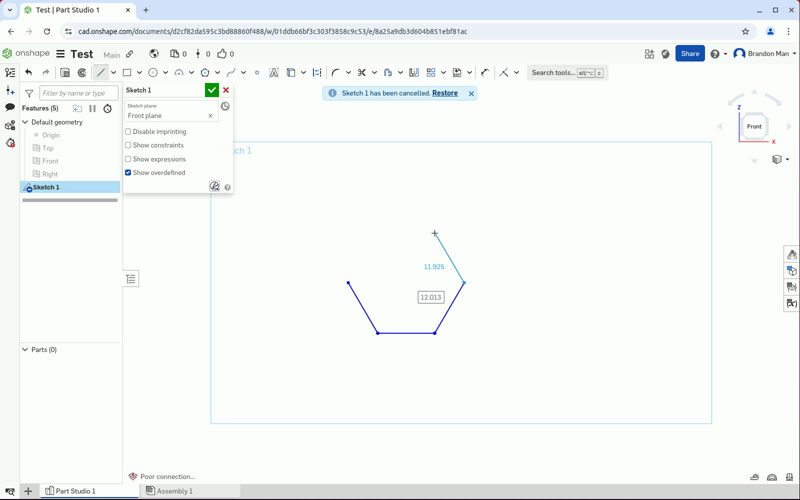
key_up(shift)
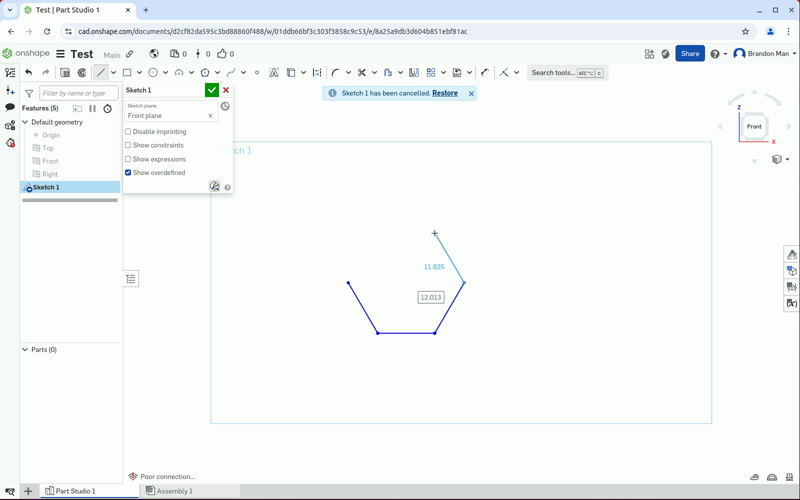
key_down(shift)
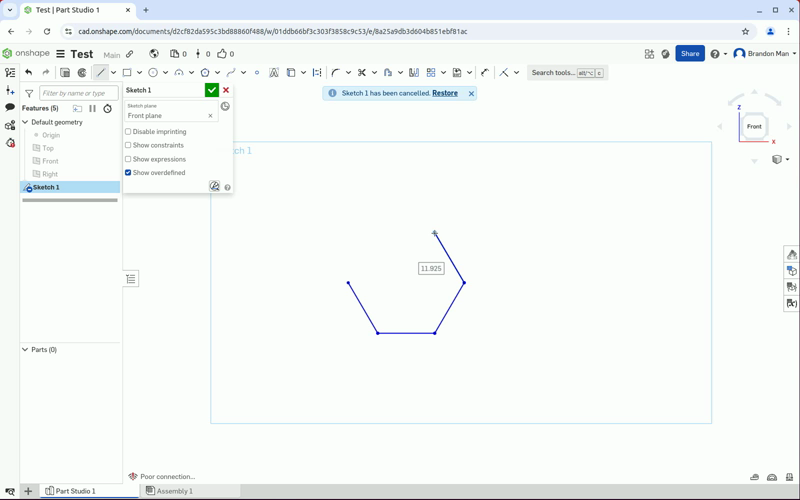
mouse_move(464, 232)
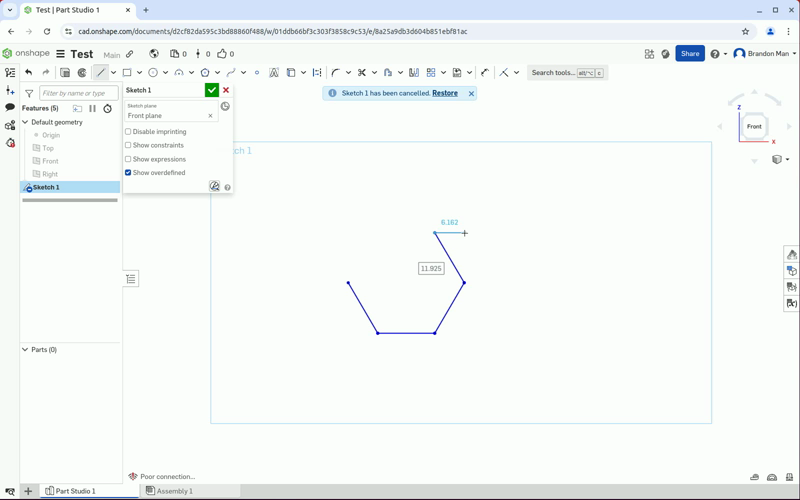
mouse_move(377, 232)
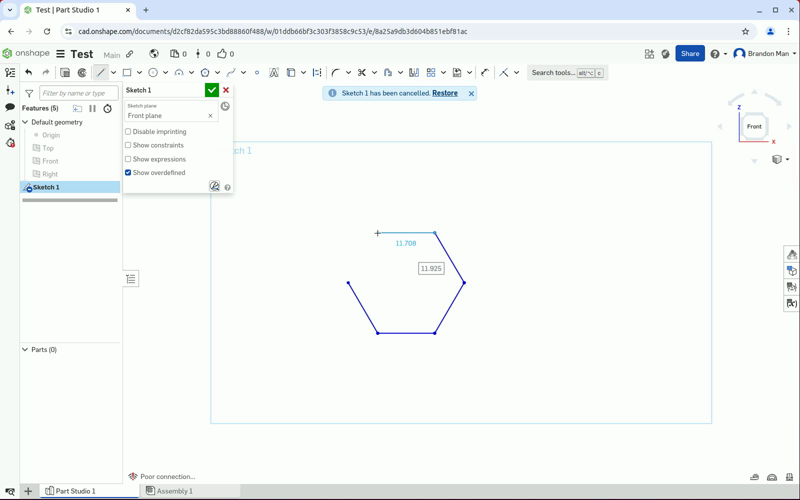
click(377, 232)
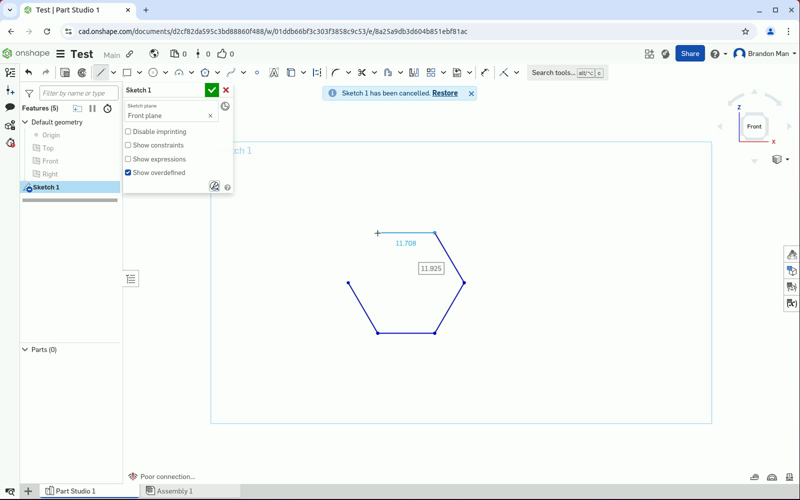
key_up(shift)
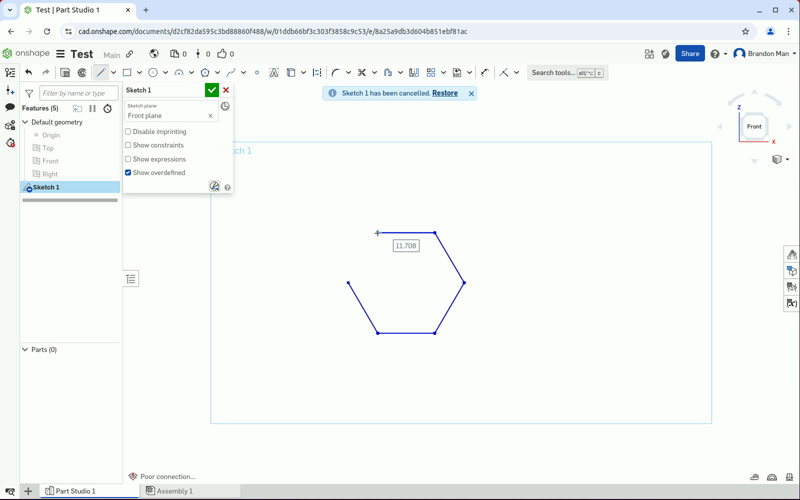
mouse_move(407, 232)
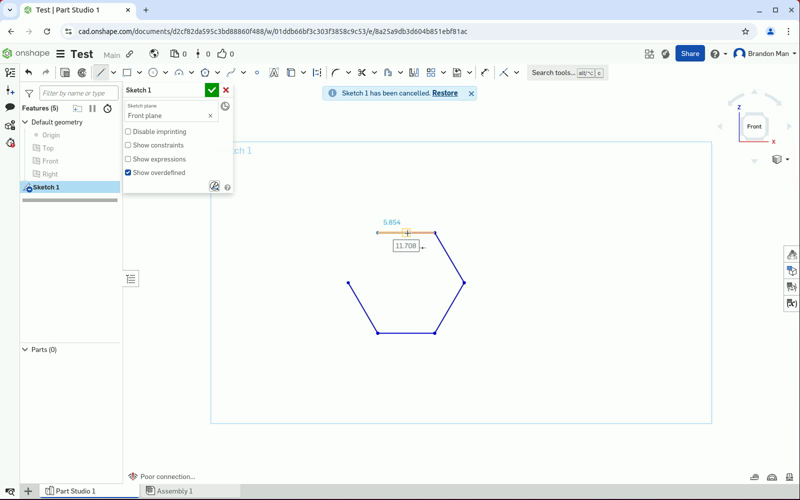
key_down(shift)
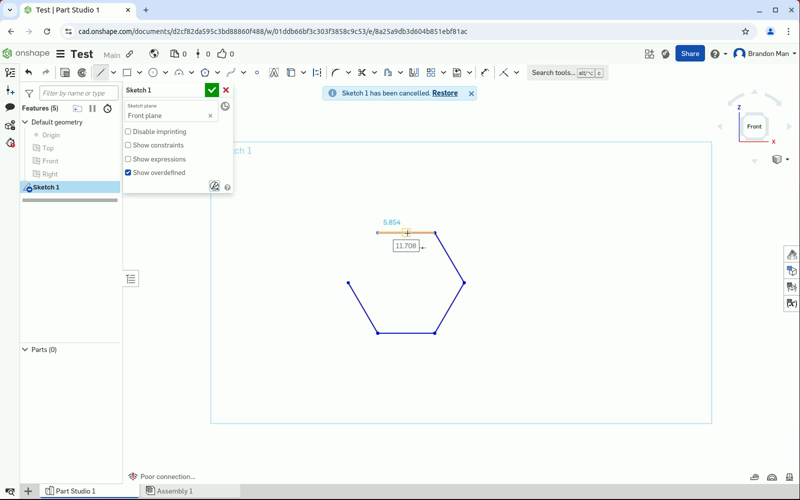
mouse_move(348, 282)
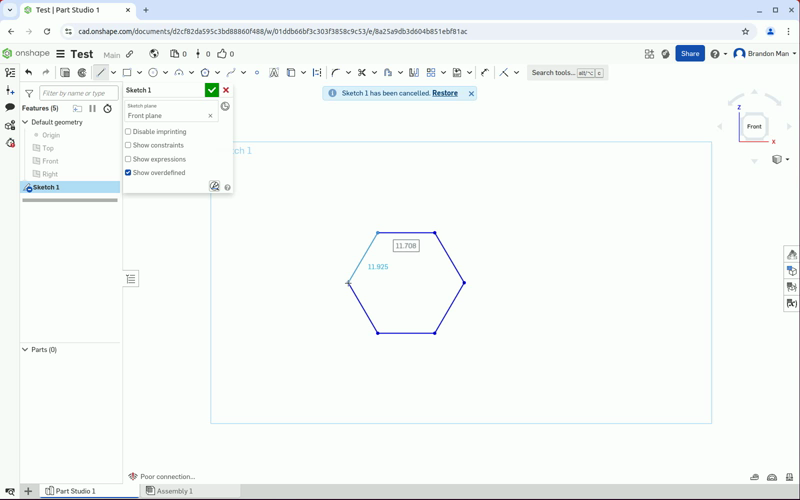
key_up(shift)
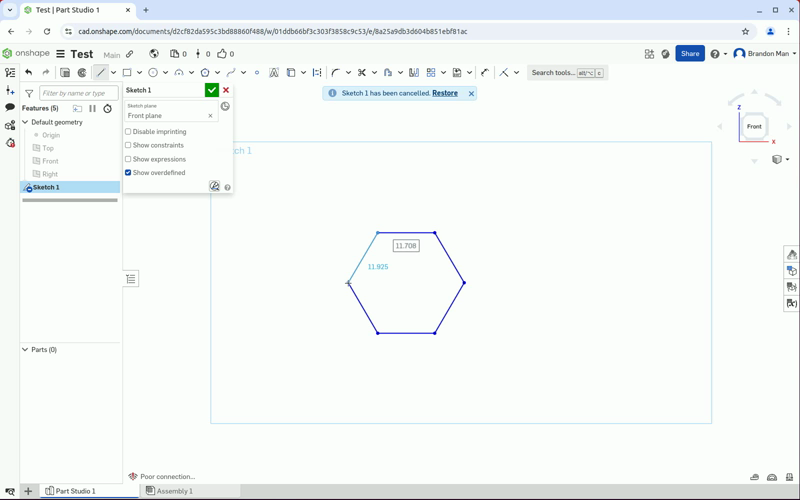
click(348, 282)
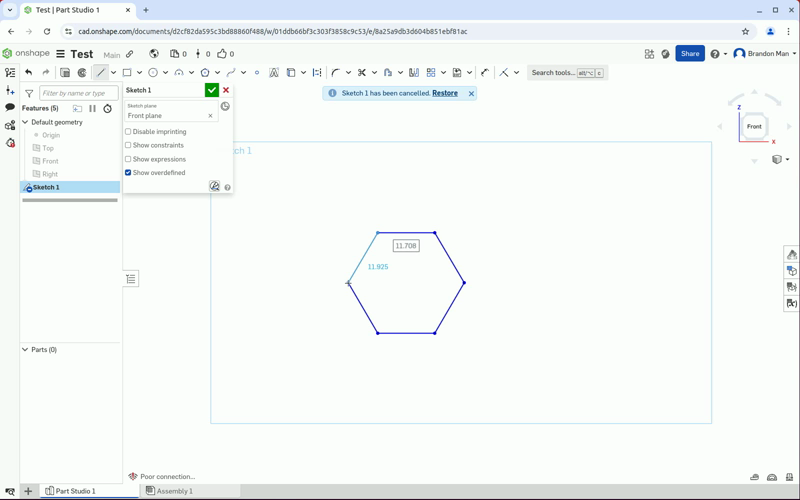
key(esc)
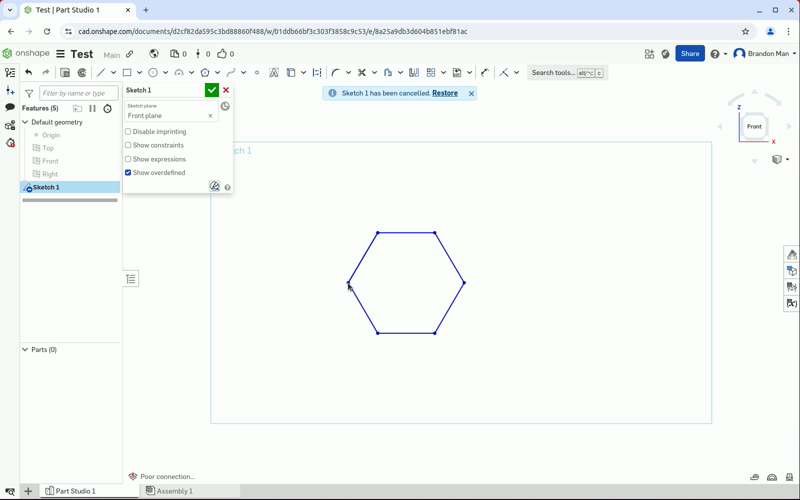
mouse_move(362, 281)
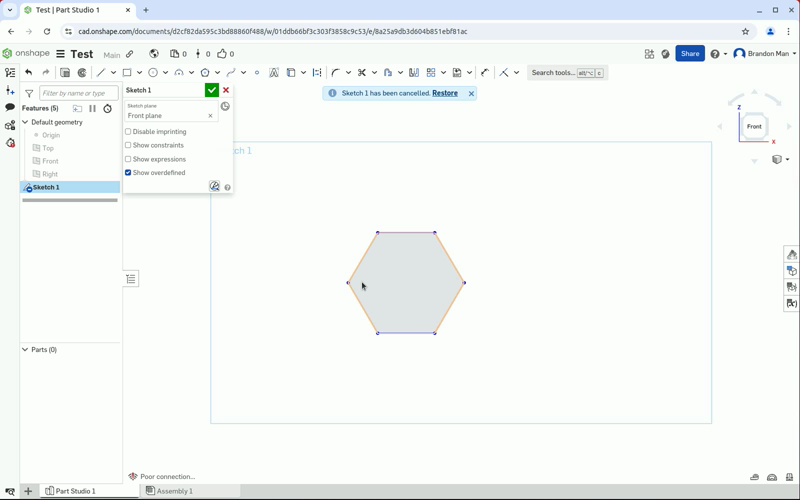
click(362, 281)
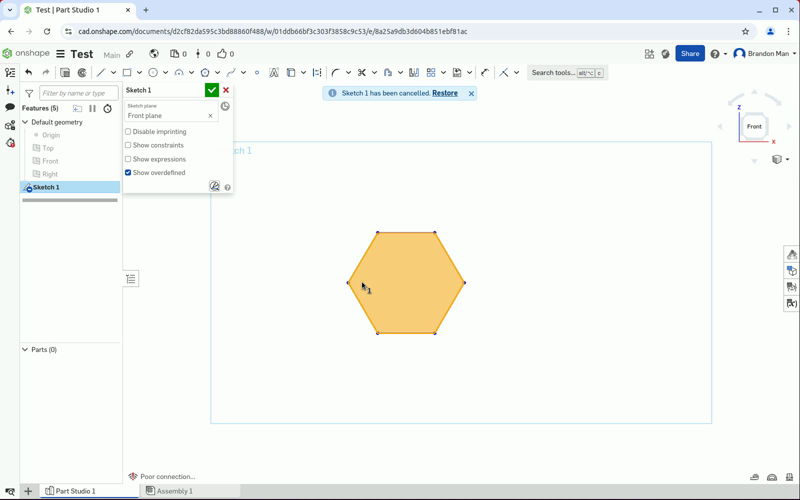
mouse_move(73, 352)
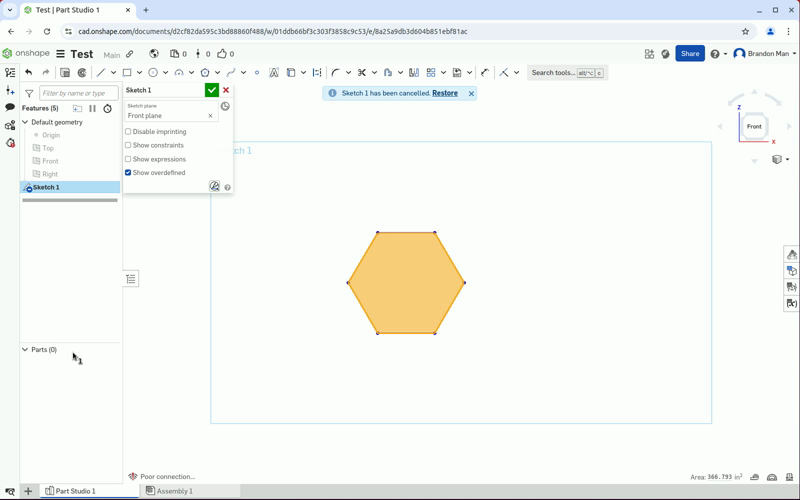
key(shift+y)
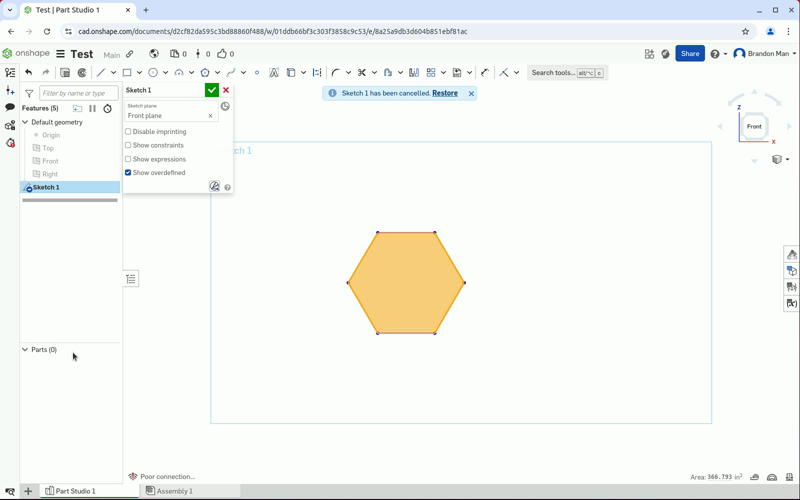
key(shift+e)
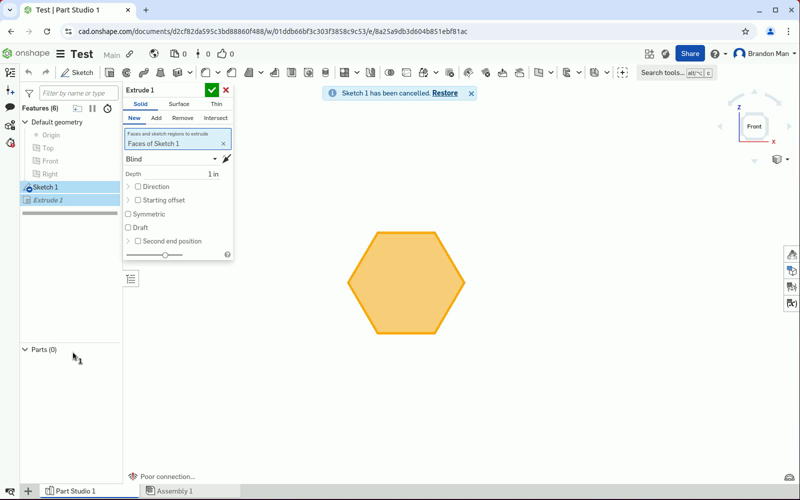
mouse_move(143, 106)
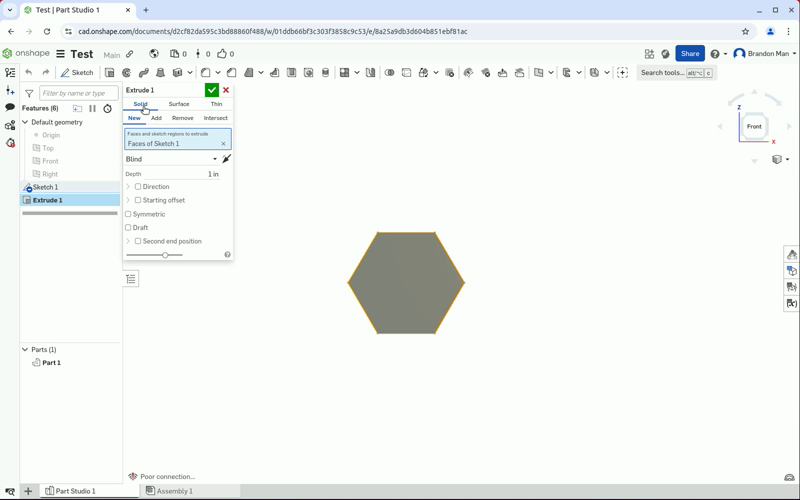
click(143, 106)
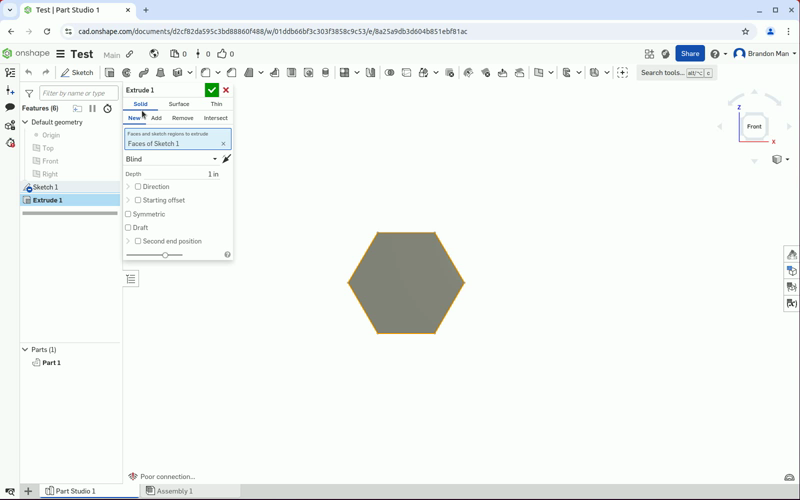
mouse_move(137, 120)
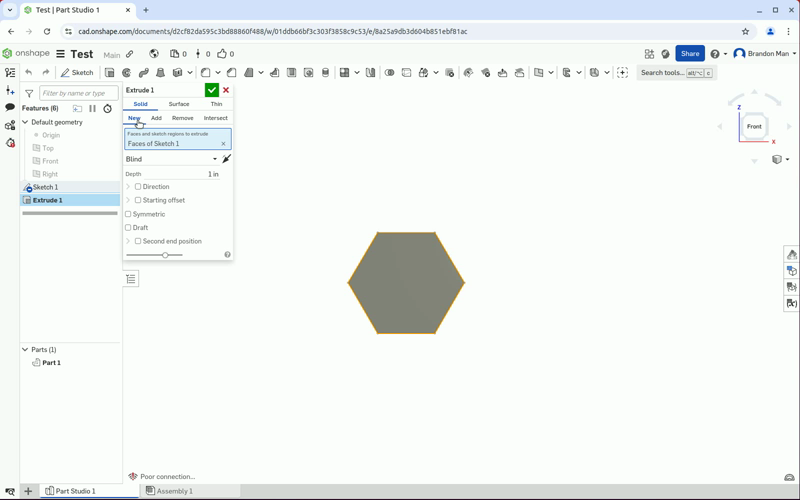
click(137, 120)
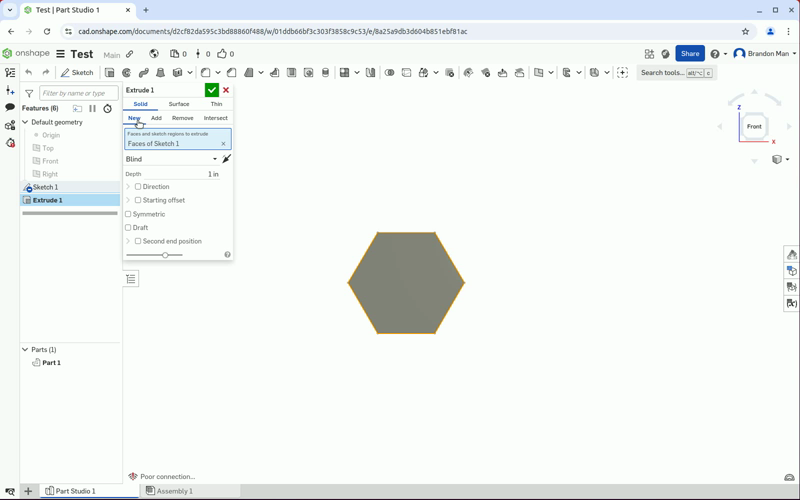
key(tab, 4)
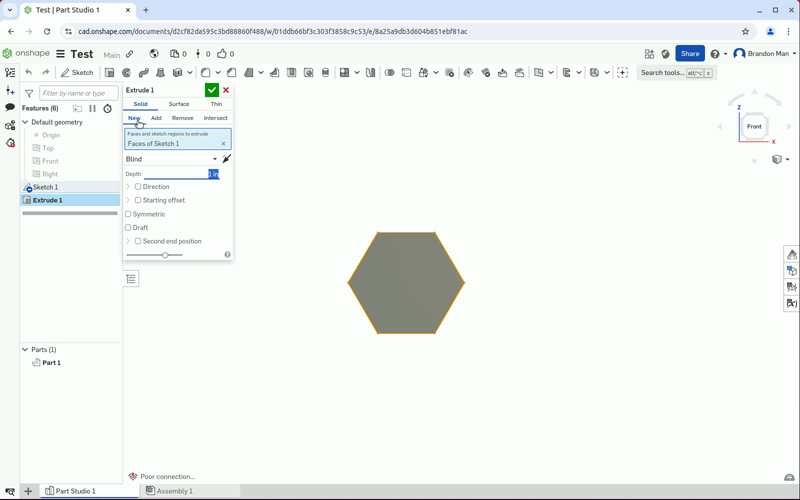
text(5.296)
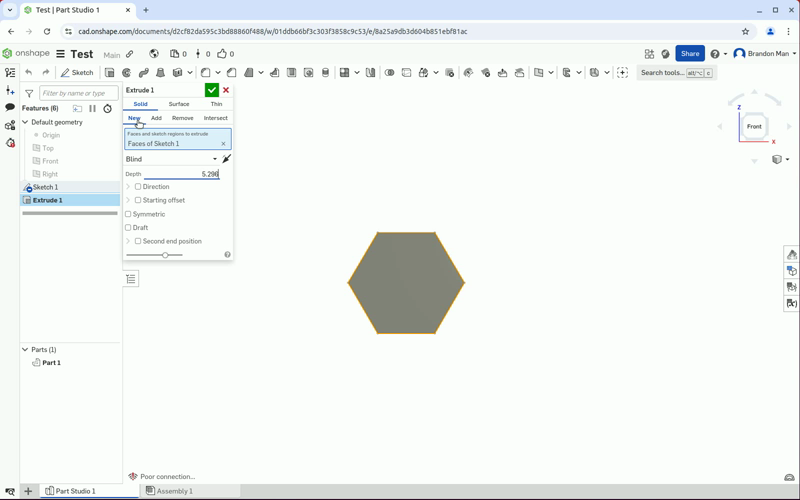
key(enter)
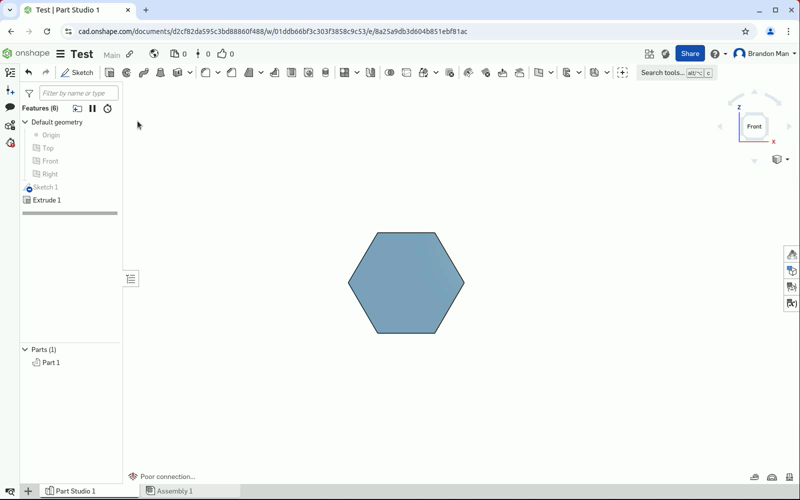
key(shift+h)
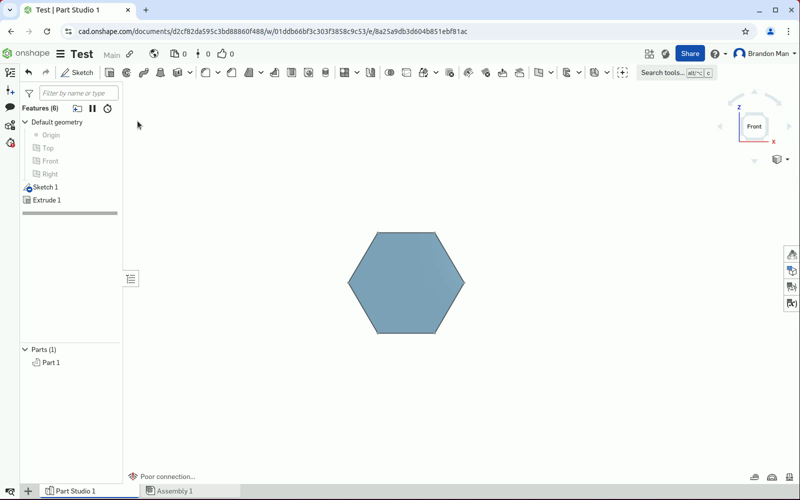
key(shift+h)
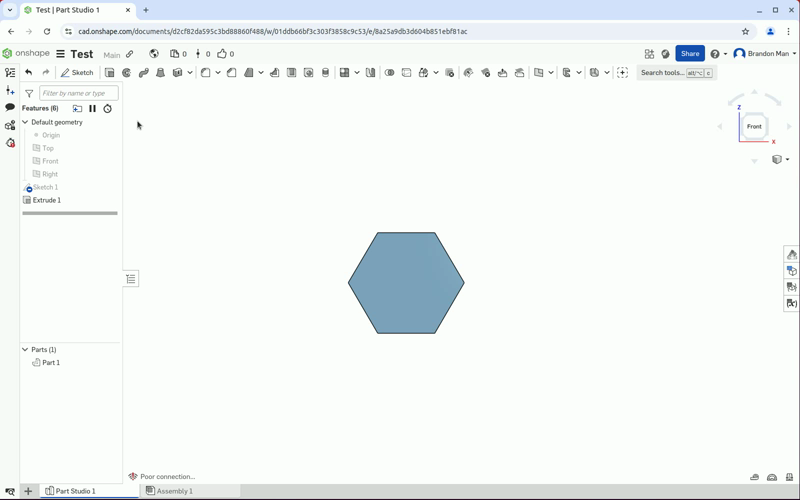
mouse_move(73, 189)
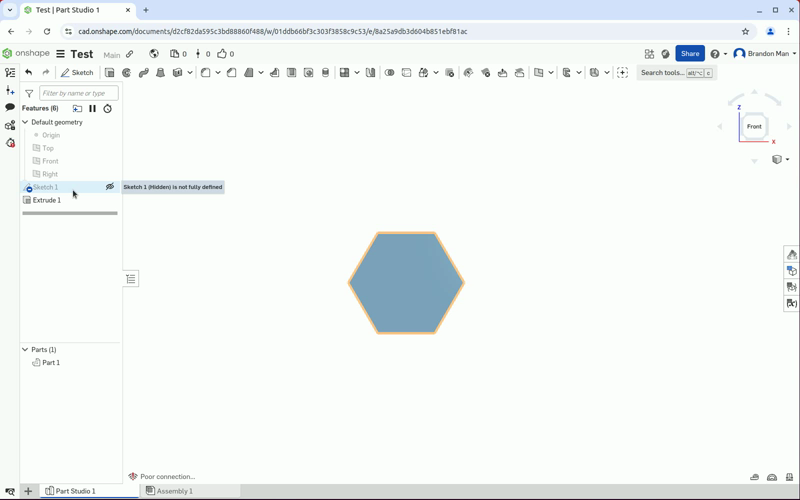
click(73, 189)
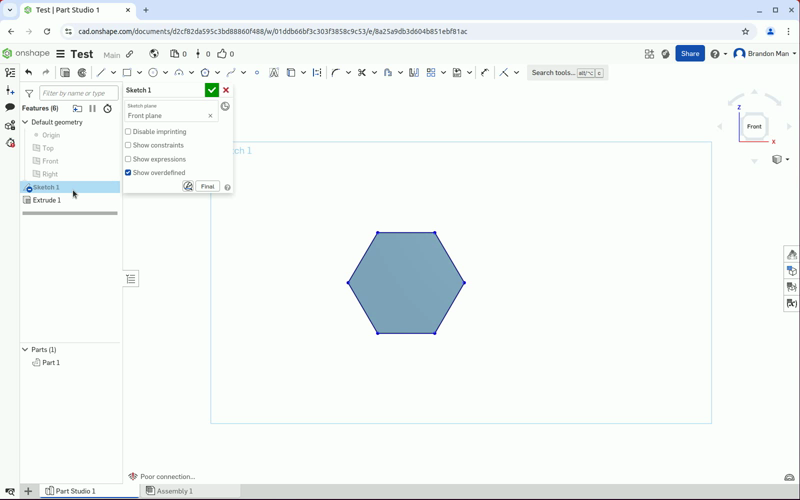
mouse_move(229, 92)
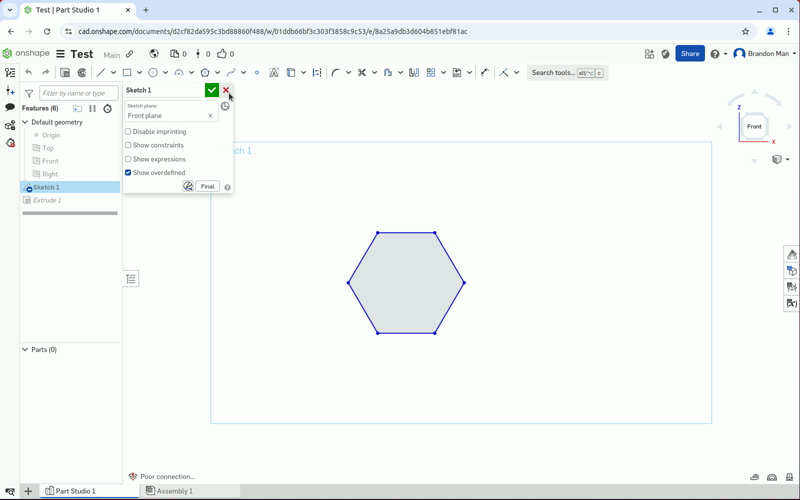
click(229, 92)
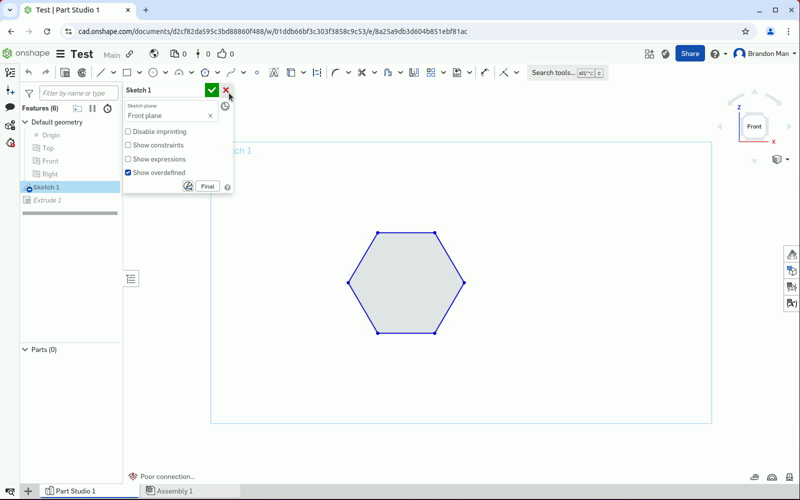
key(shift+s)
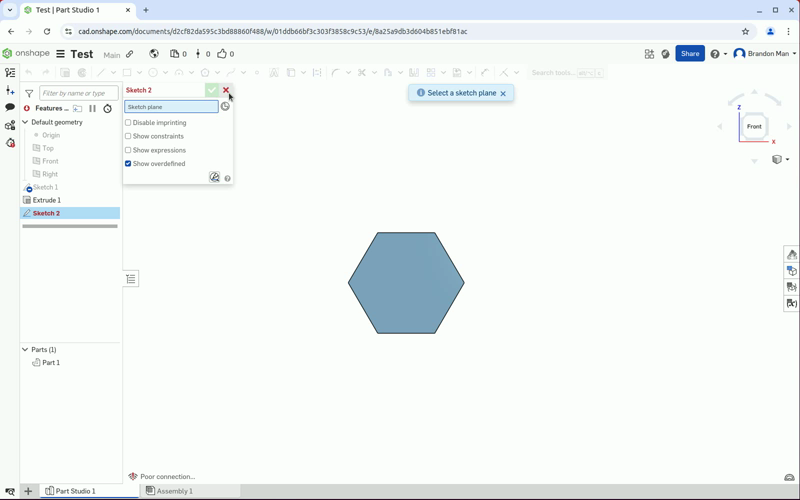
mouse_move(73, 163)
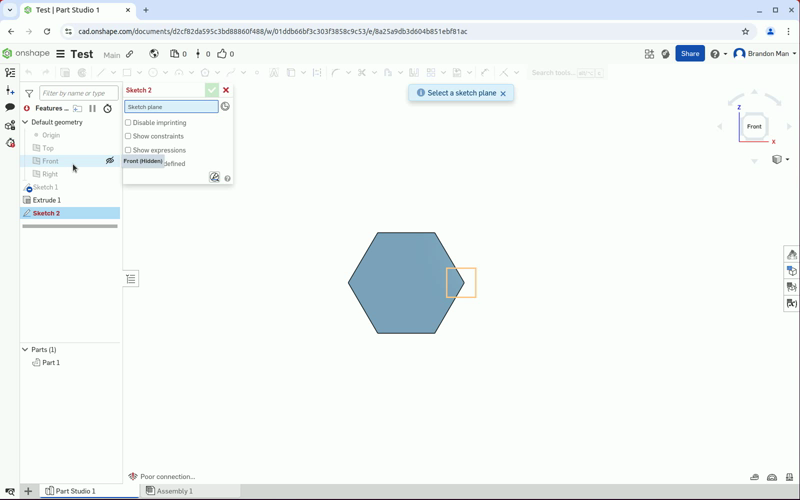
click(73, 163)
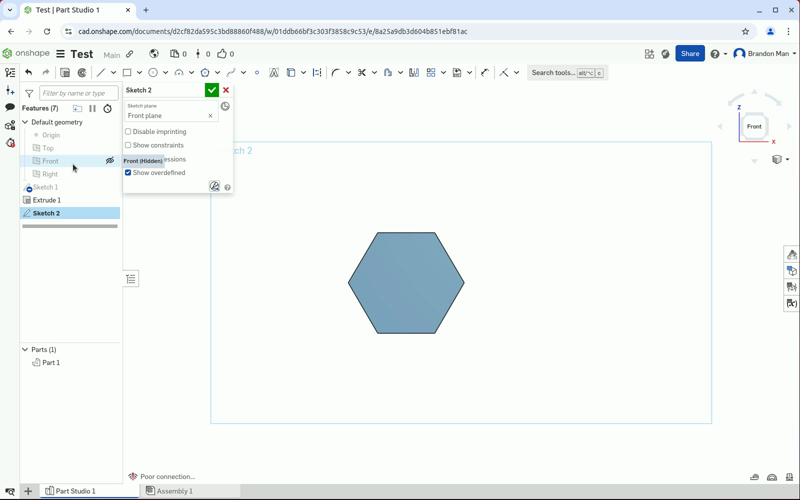
mouse_move(73, 352)
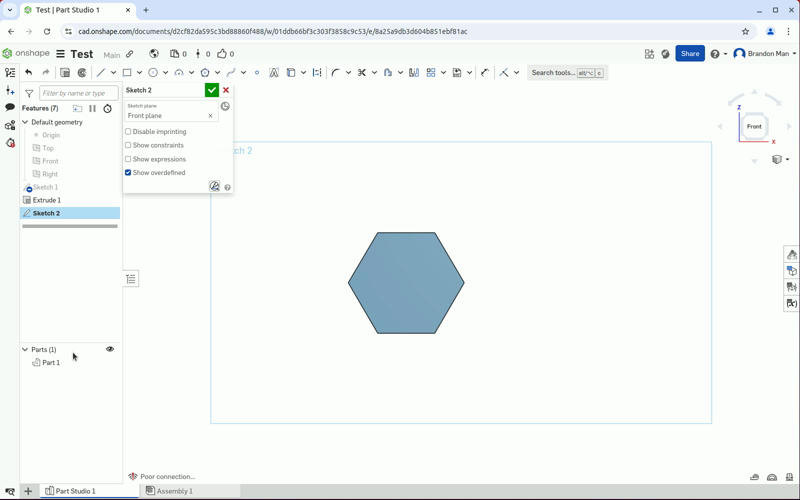
key(y)
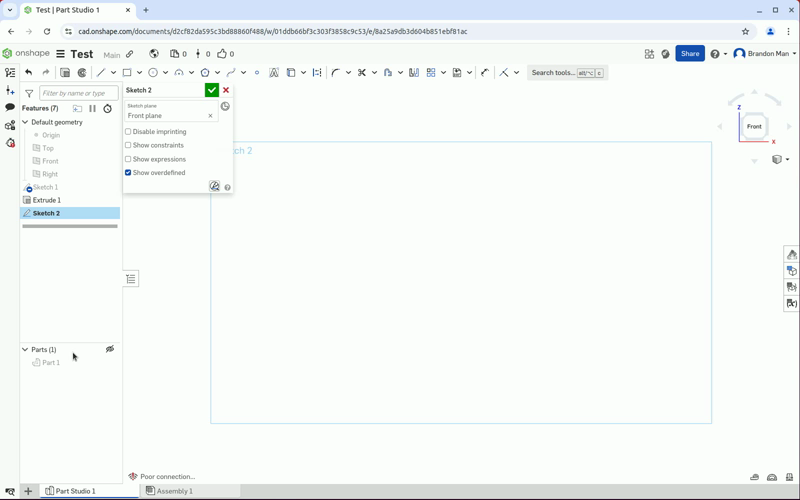
key(l)
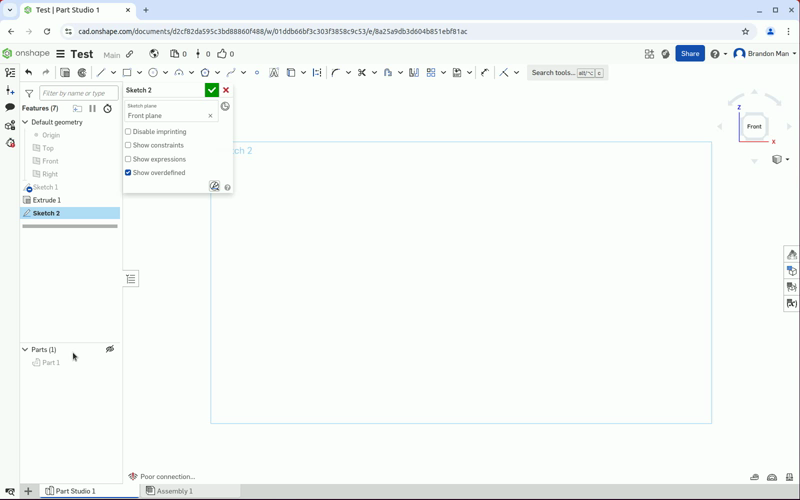
key_down(shift)
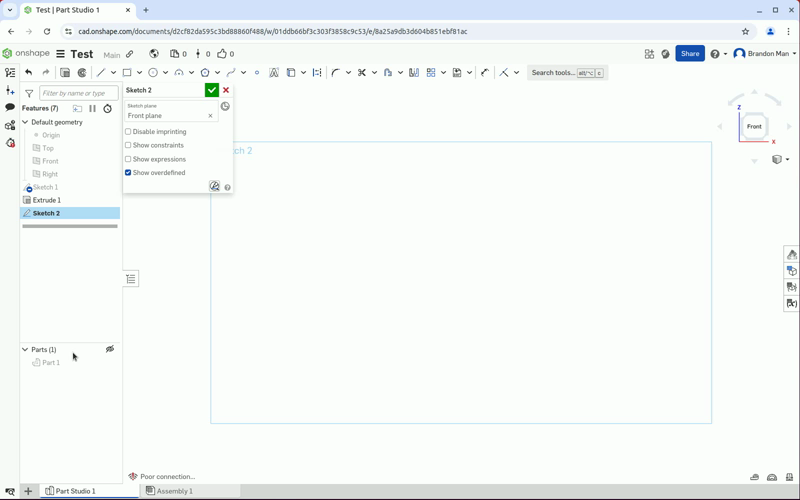
mouse_move(505, 293)
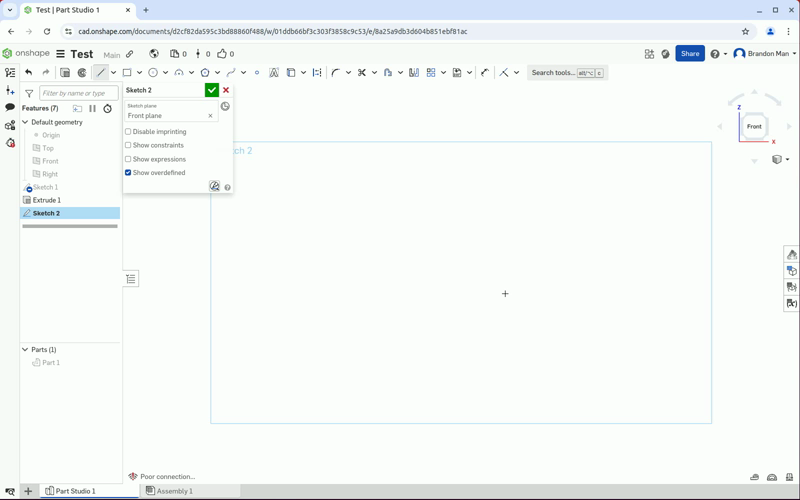
click(505, 293)
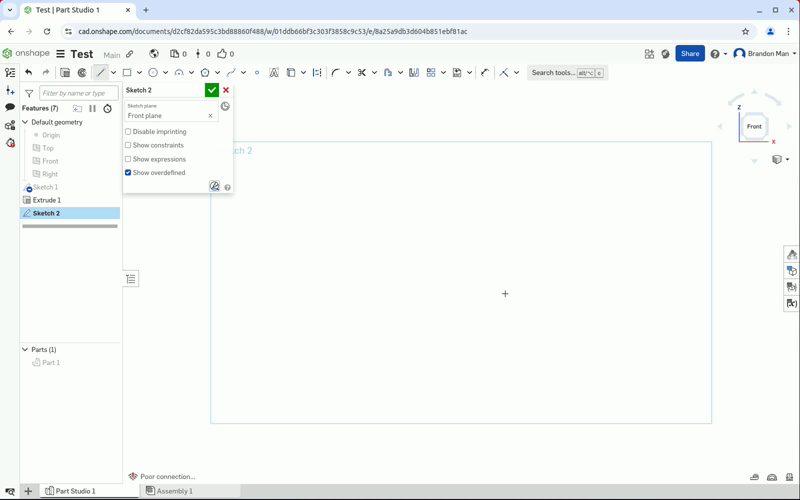
key_up(shift)
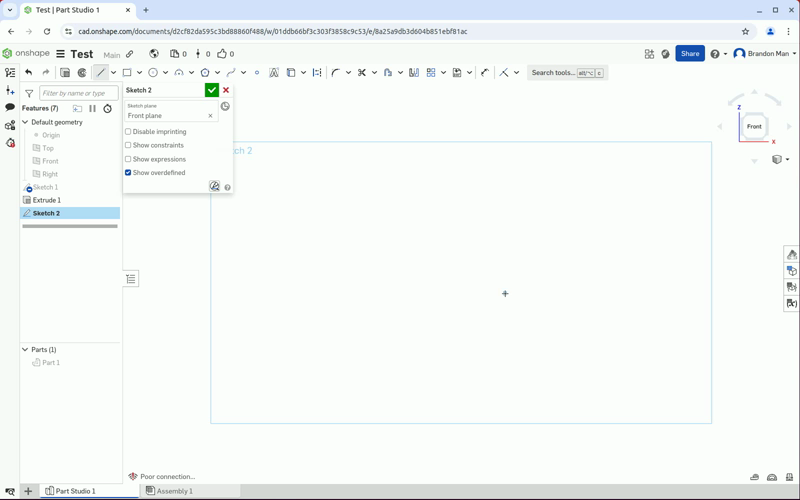
key_down(shift)
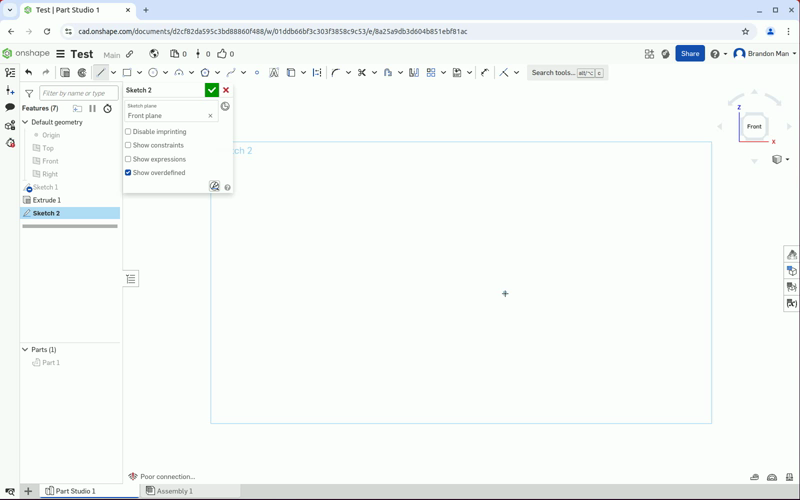
mouse_move(535, 293)
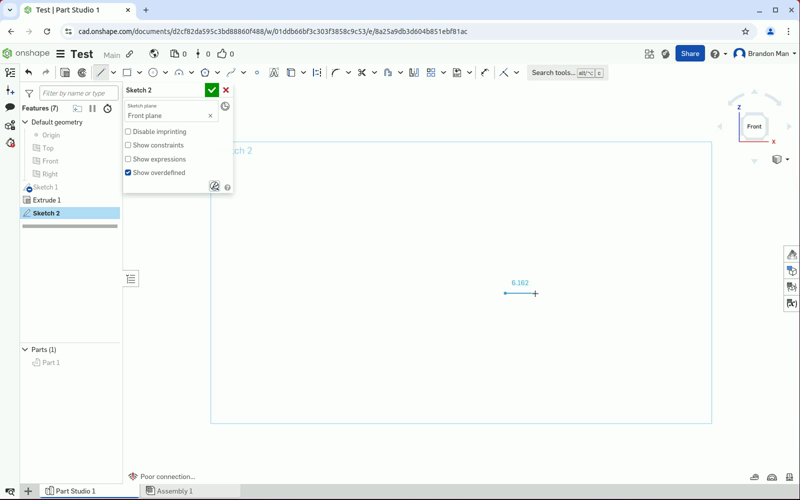
mouse_move(523, 303)
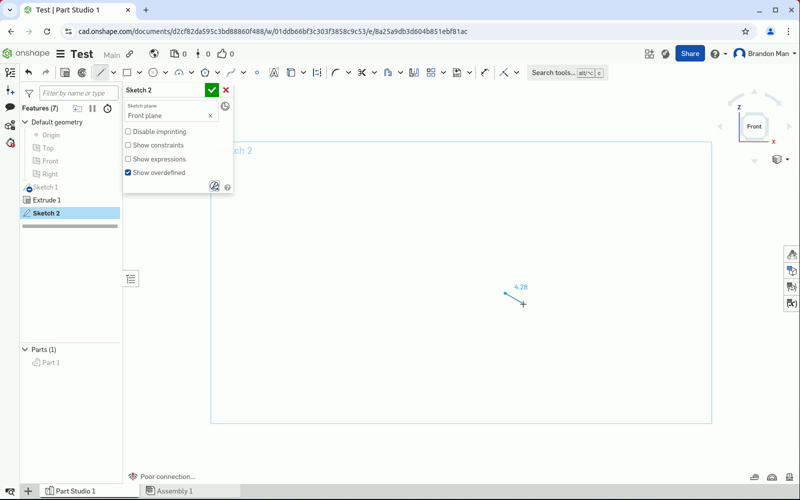
click(523, 303)
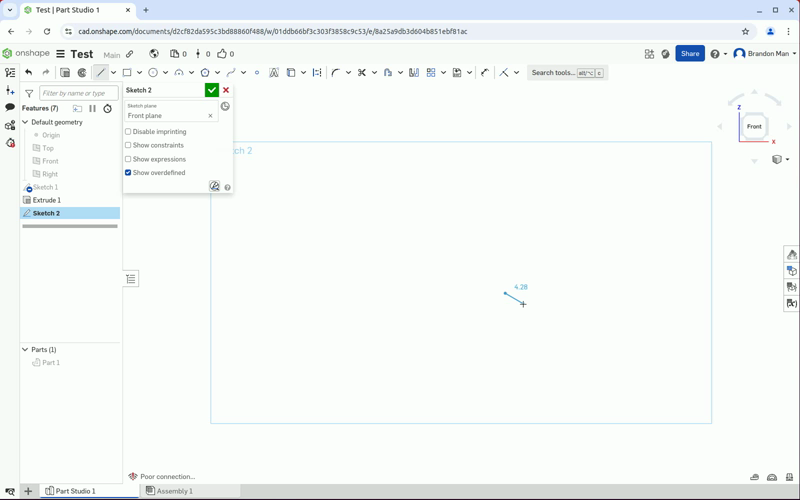
key_up(shift)
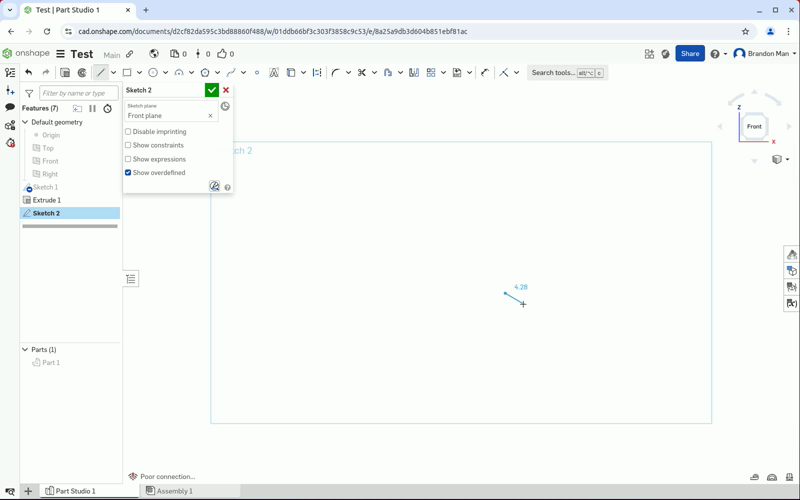
key_down(shift)
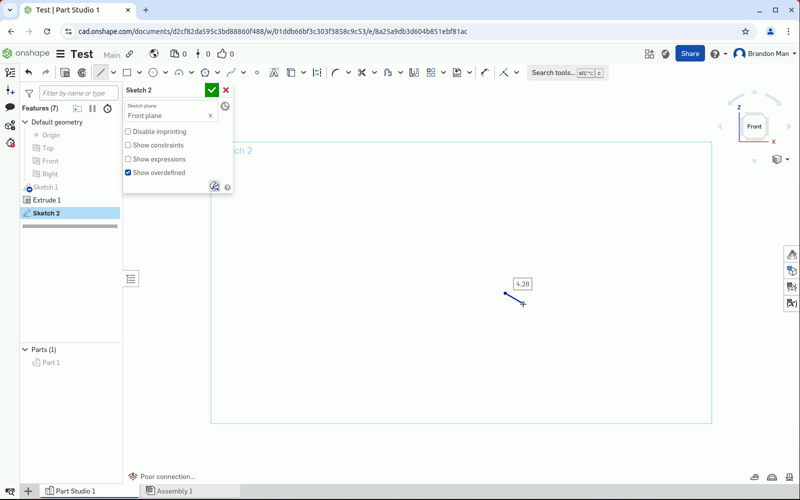
mouse_move(553, 303)
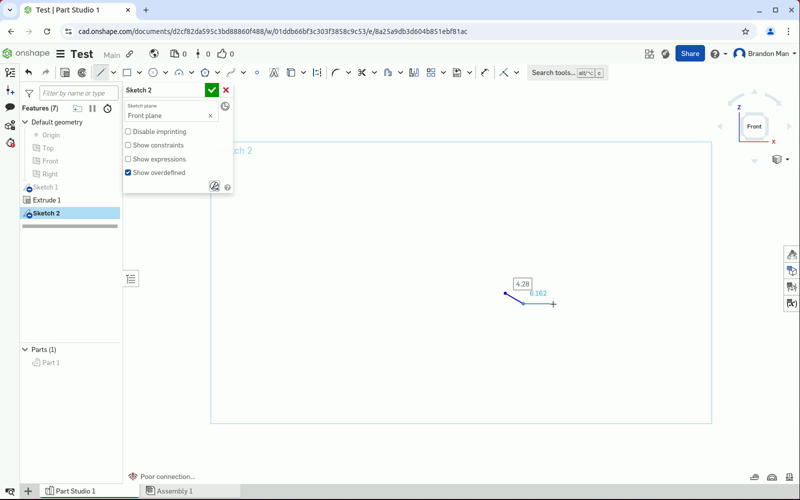
mouse_move(541, 293)
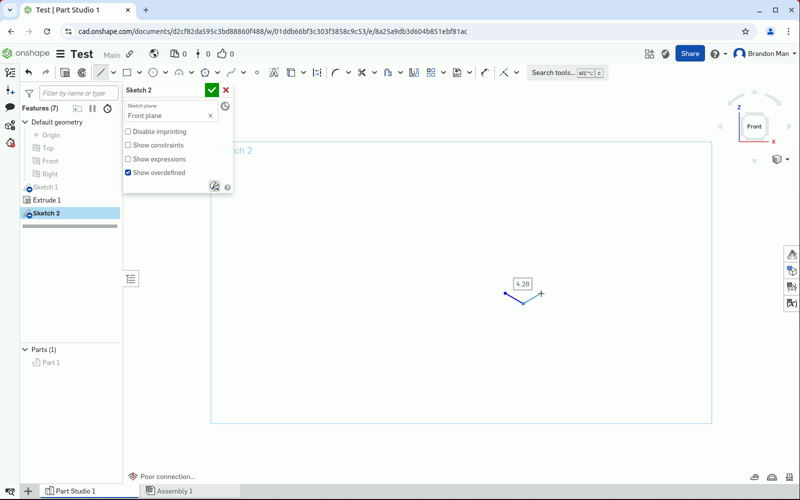
click(541, 293)
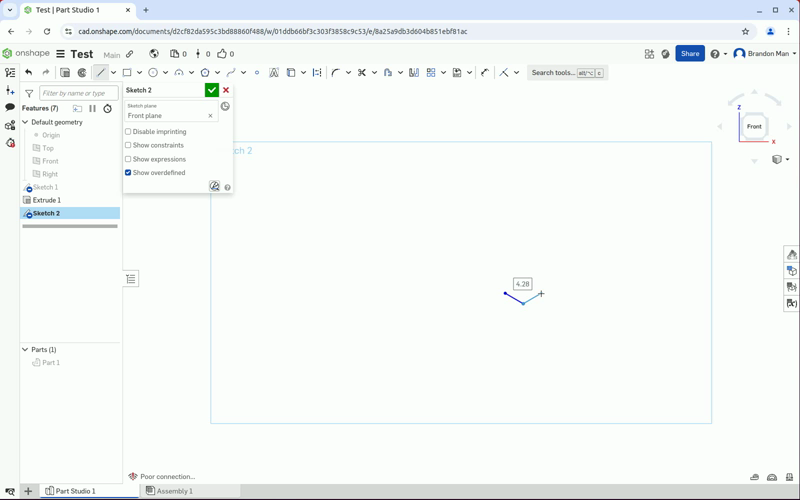
key_up(shift)
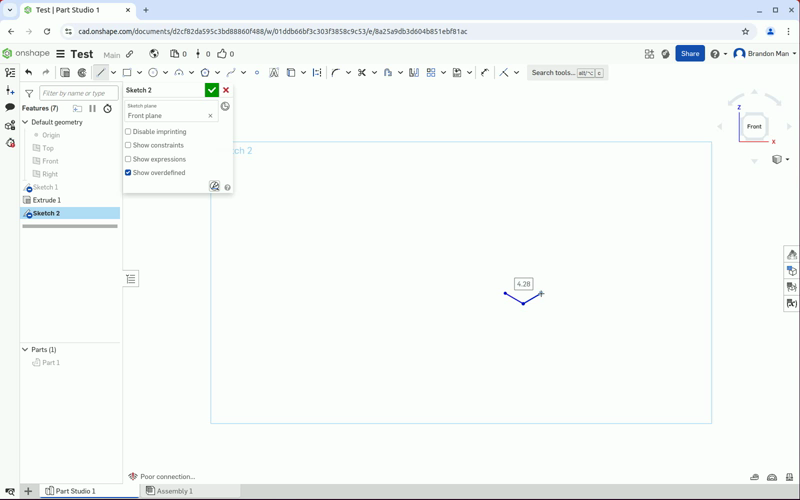
key_down(shift)
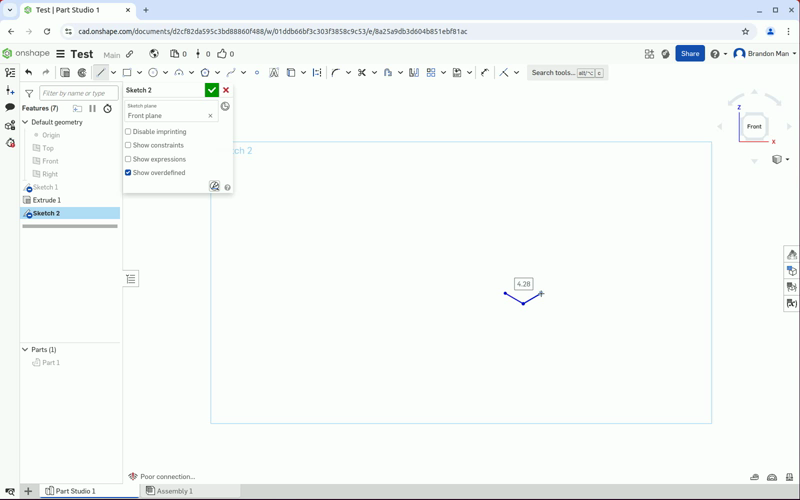
mouse_move(571, 293)
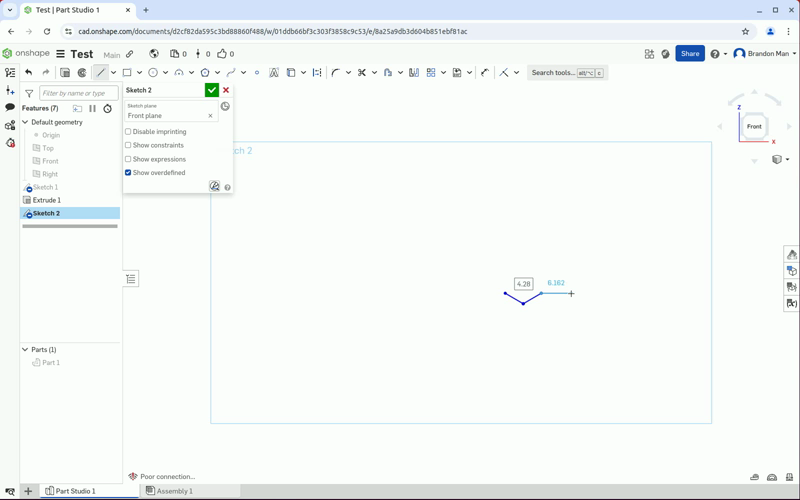
mouse_move(541, 272)
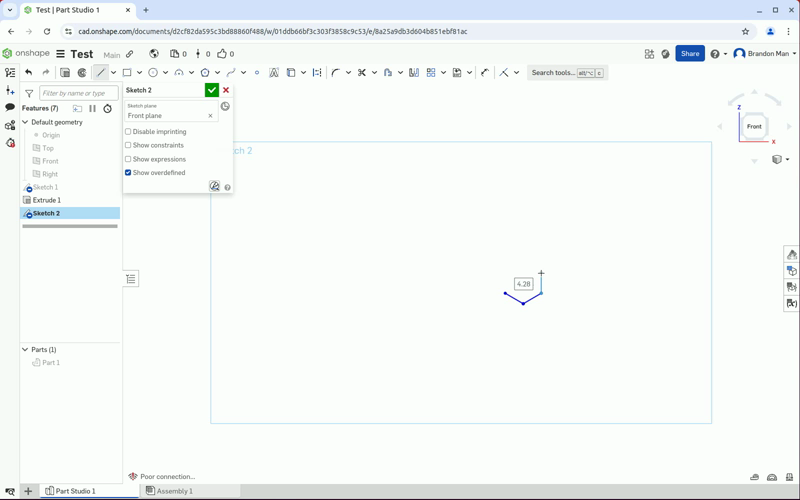
click(541, 272)
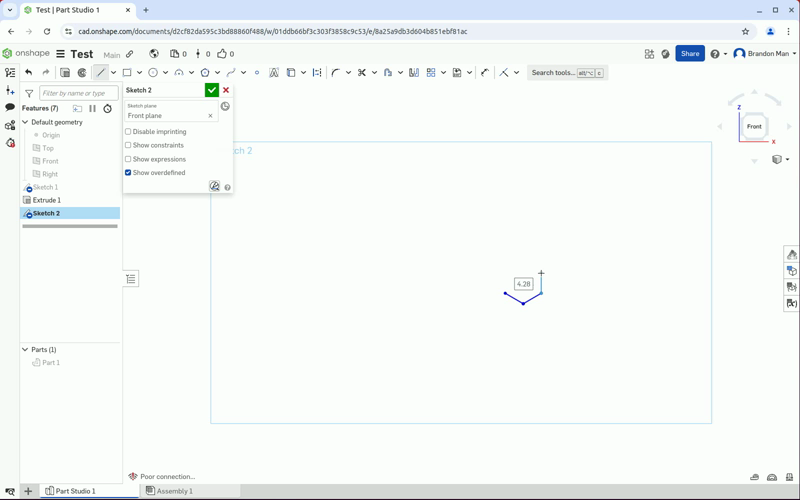
key_up(shift)
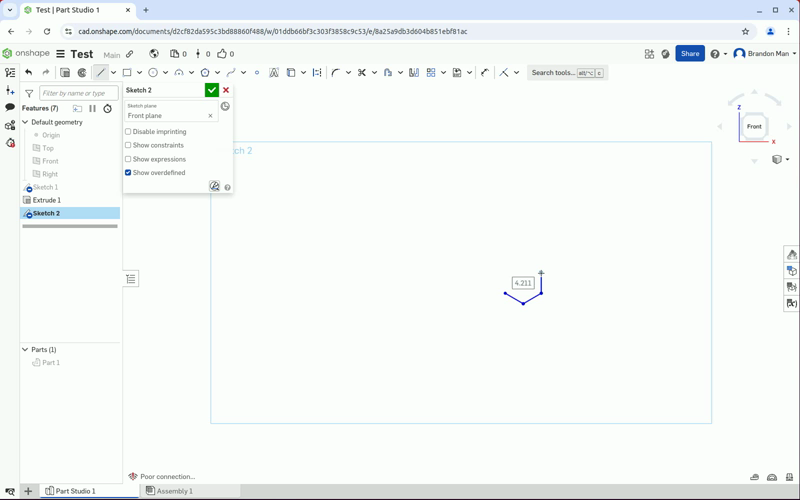
key_down(shift)
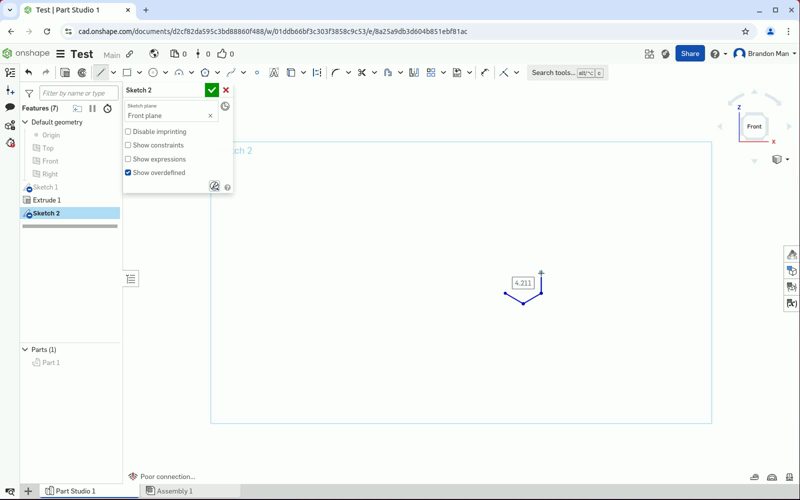
mouse_move(571, 272)
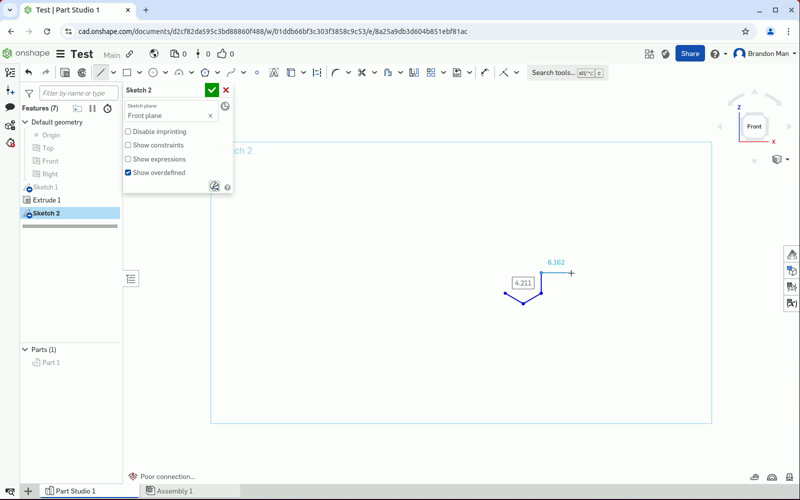
mouse_move(523, 262)
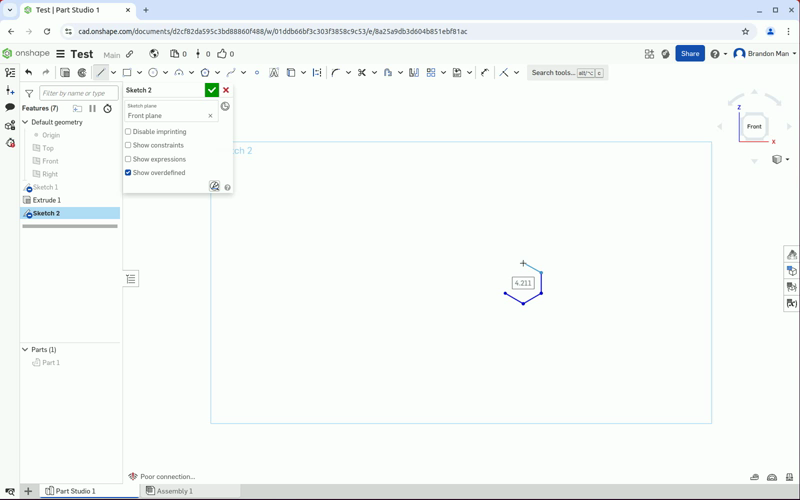
click(523, 262)
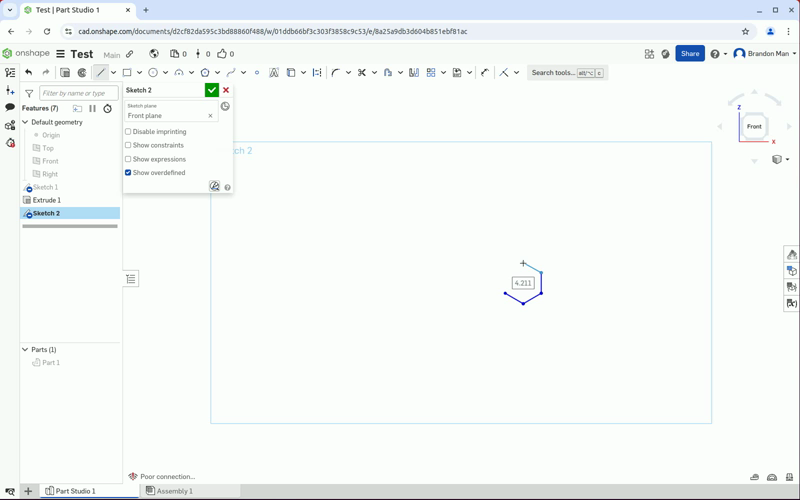
key_up(shift)
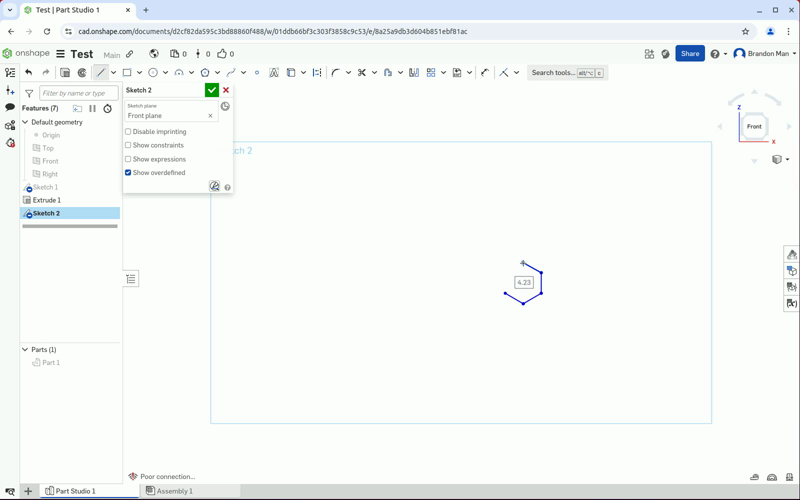
key_down(shift)
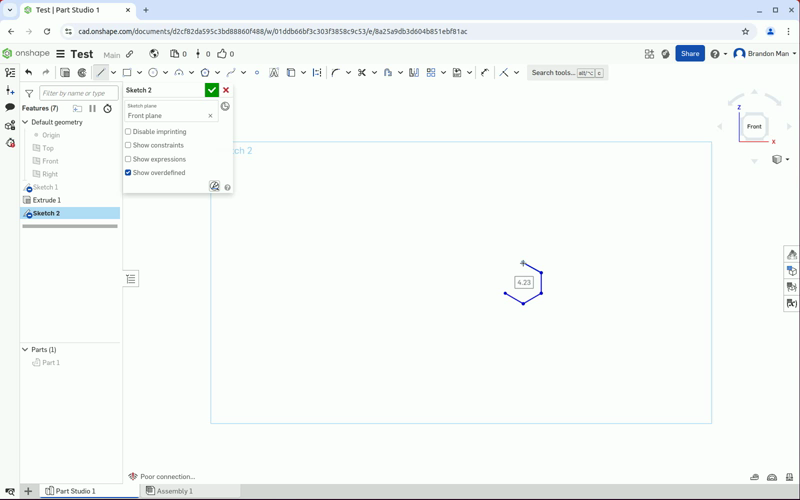
mouse_move(553, 262)
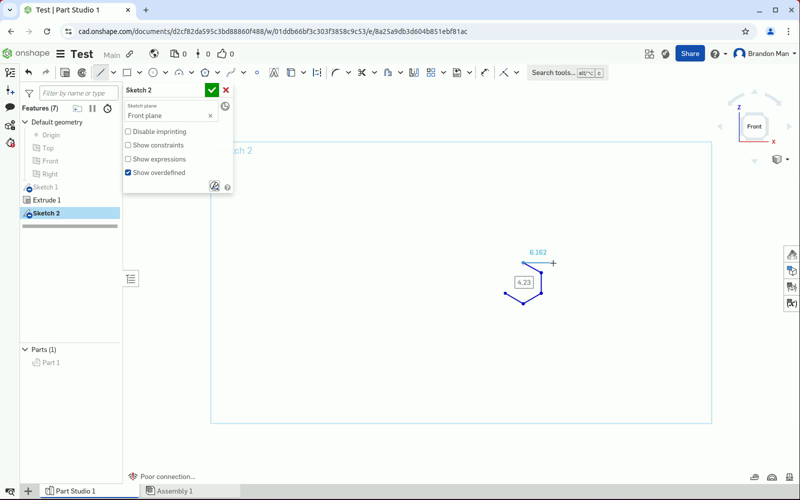
mouse_move(505, 272)
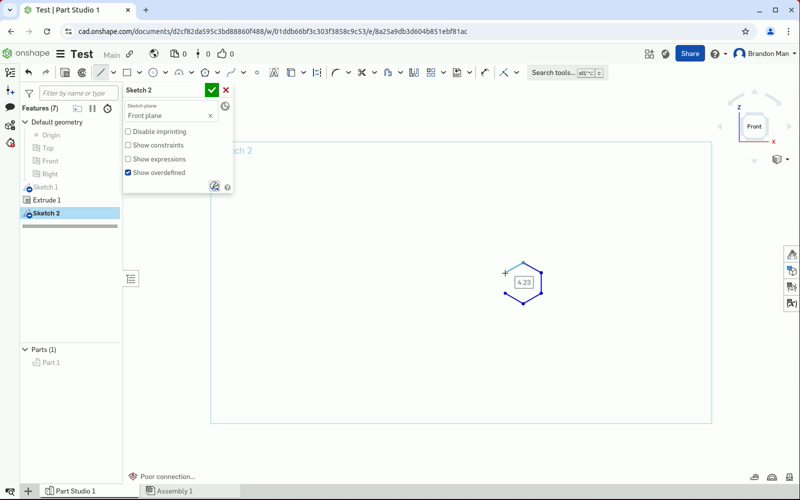
click(505, 272)
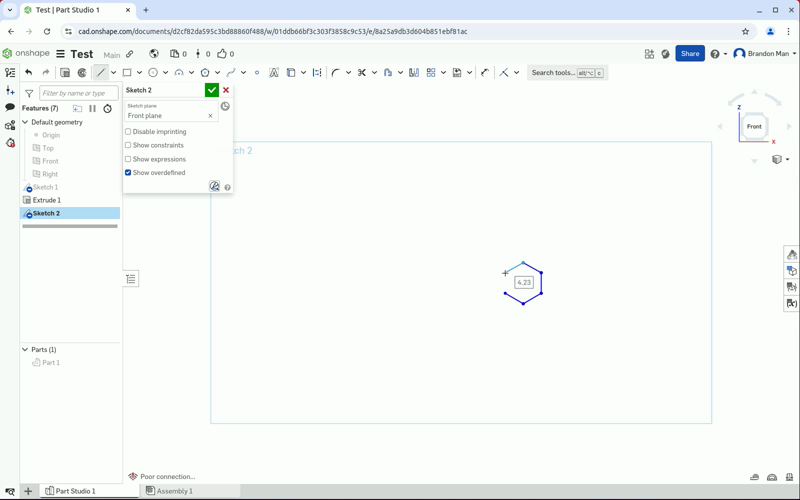
key_up(shift)
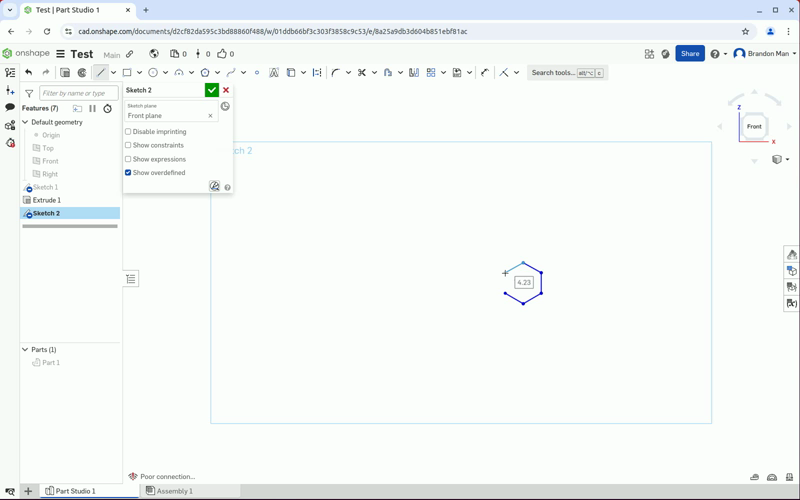
mouse_move(535, 272)
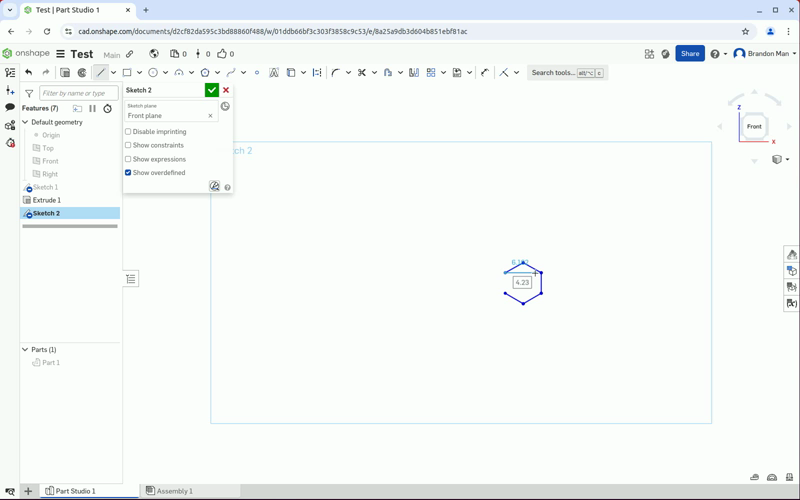
key_down(shift)
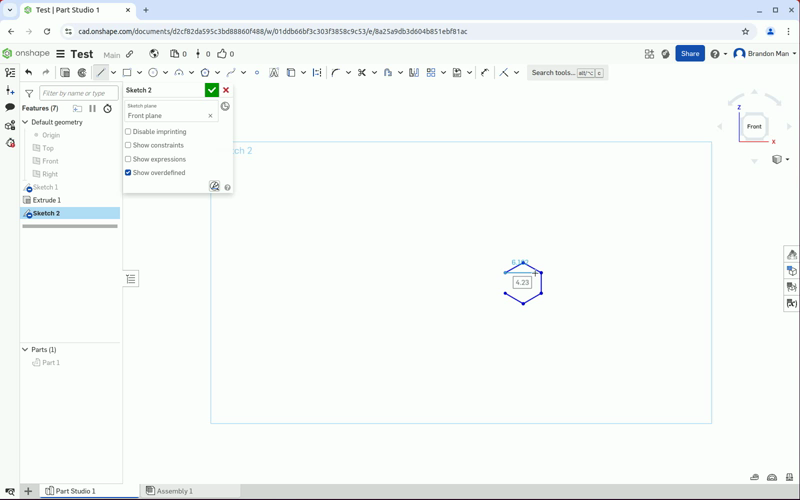
mouse_move(505, 293)
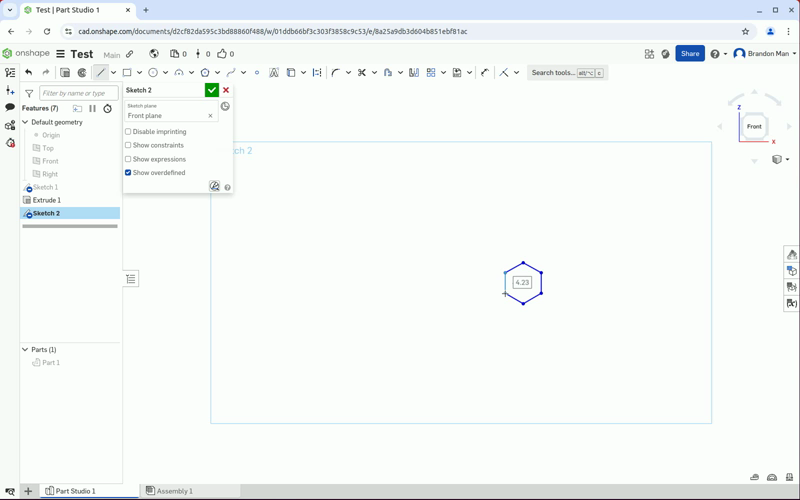
key_up(shift)
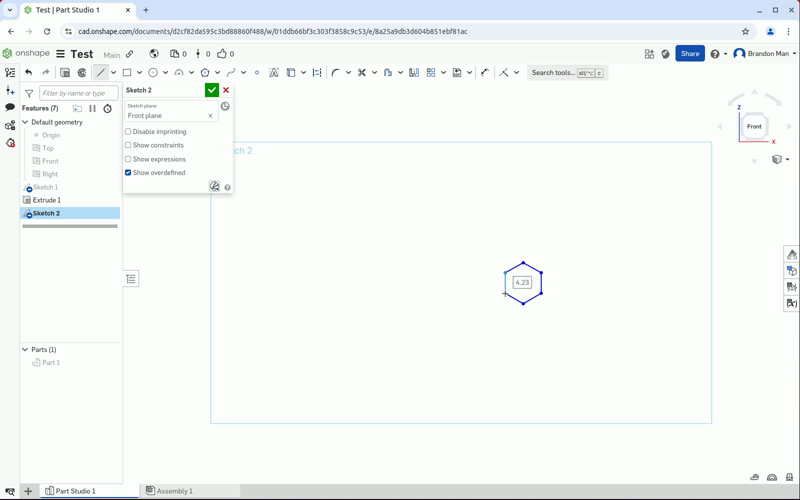
click(505, 293)
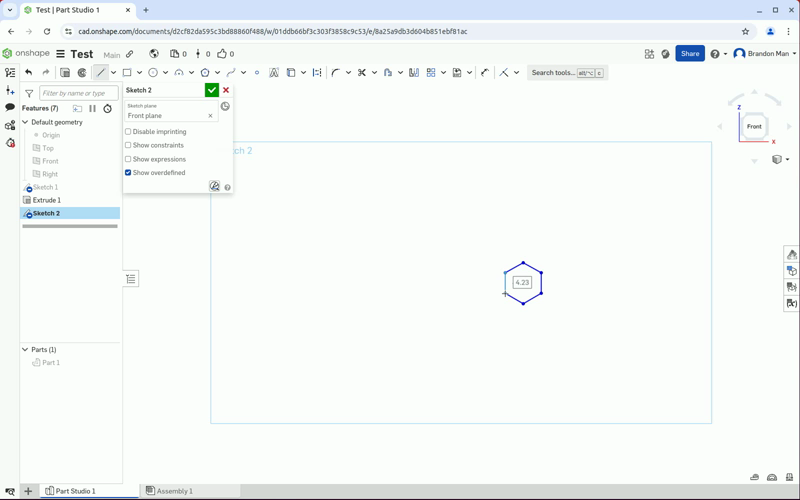
key(esc)
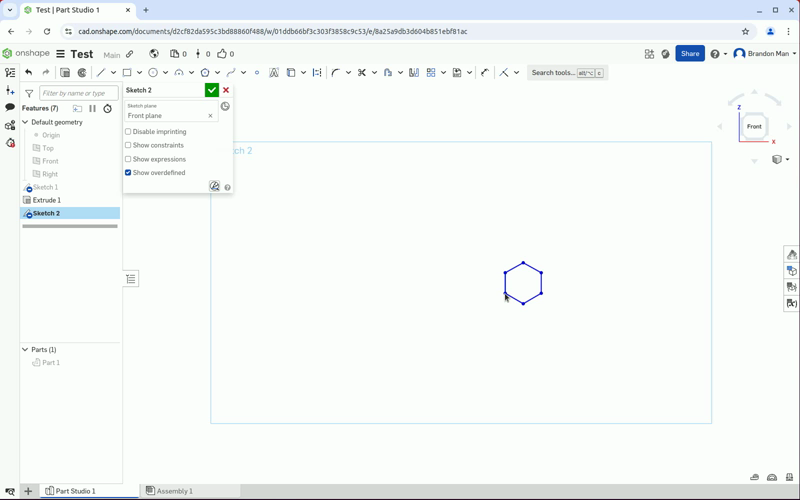
mouse_move(512, 291)
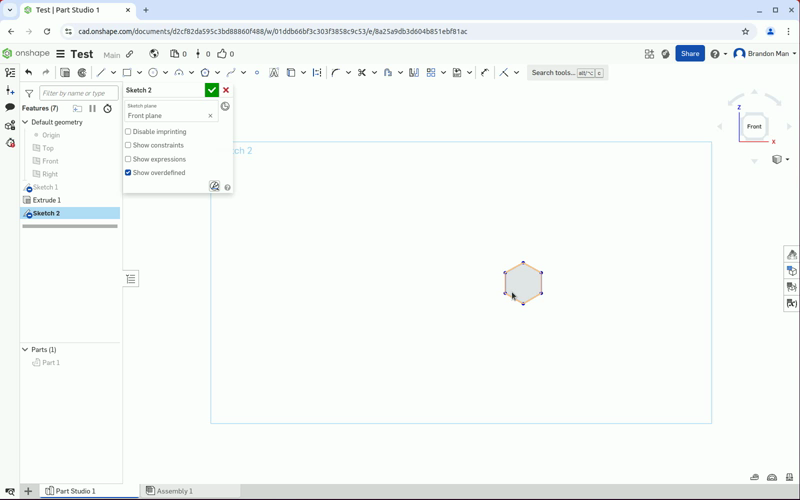
scroll(6)
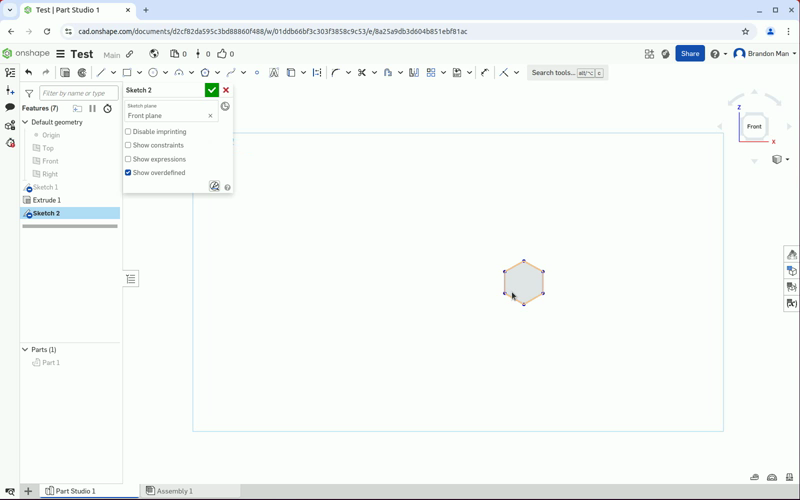
scroll(6)
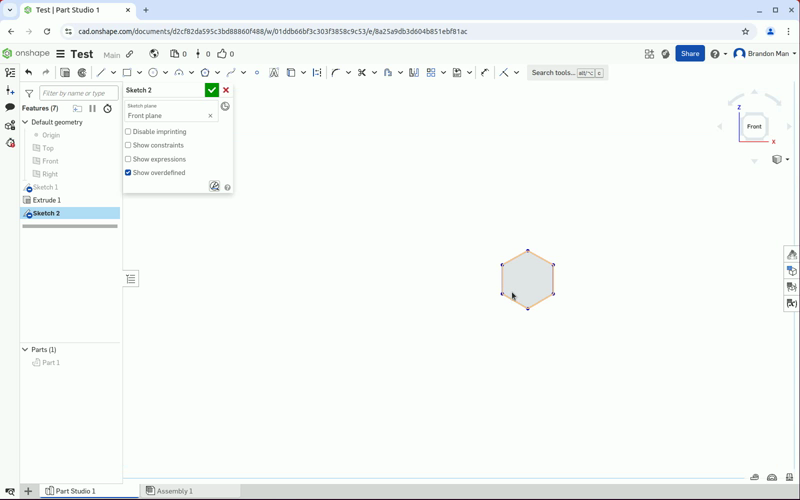
scroll(6)
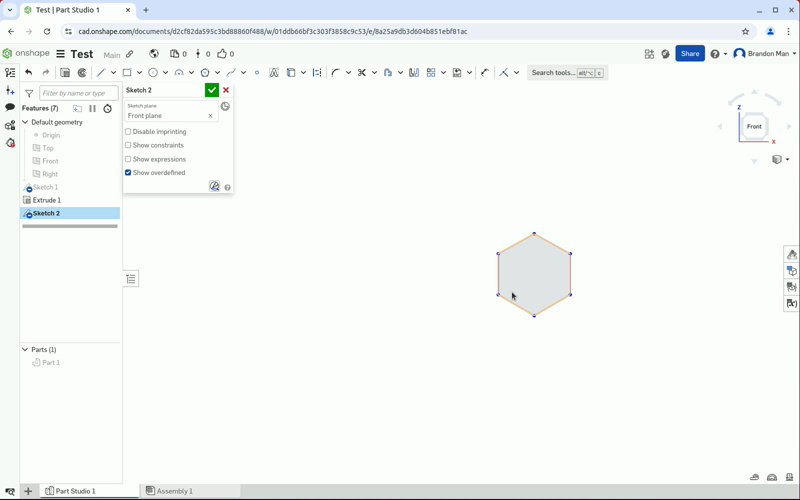
scroll(6)
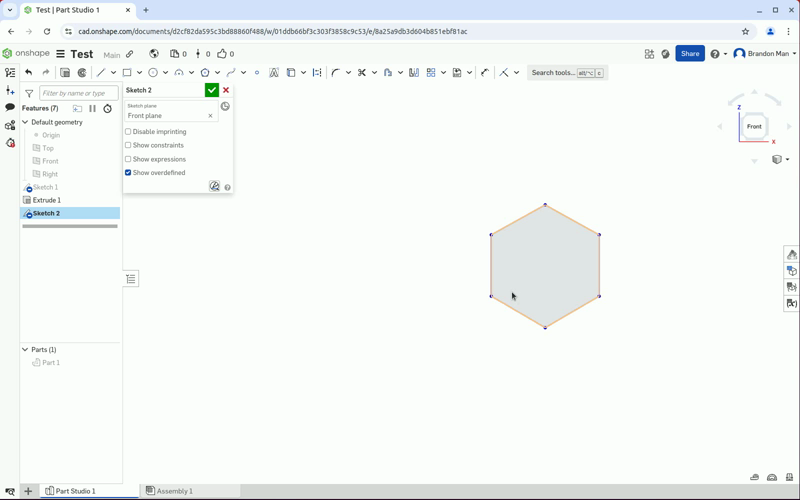
scroll(6)
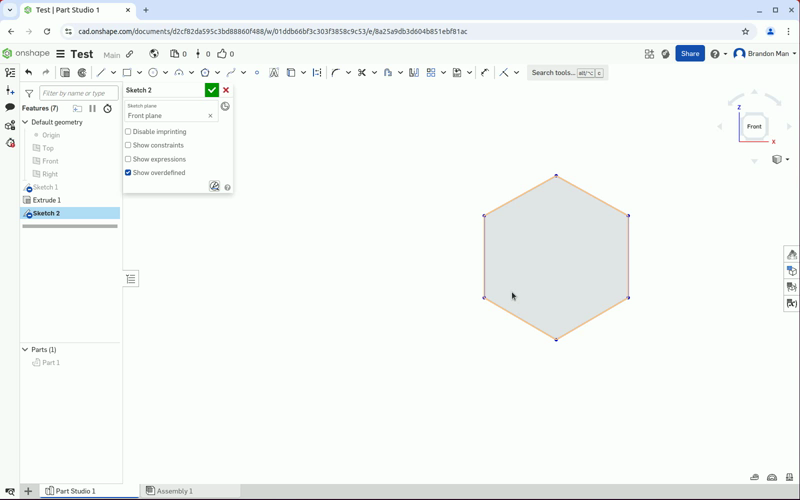
scroll(6)
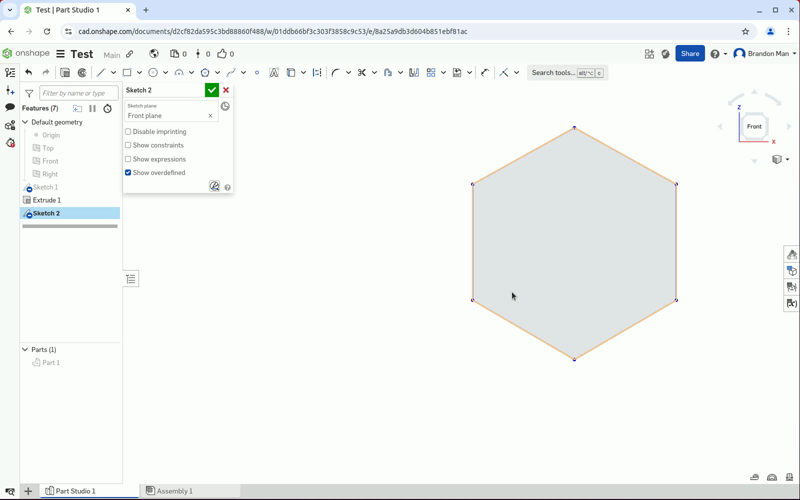
scroll(6)
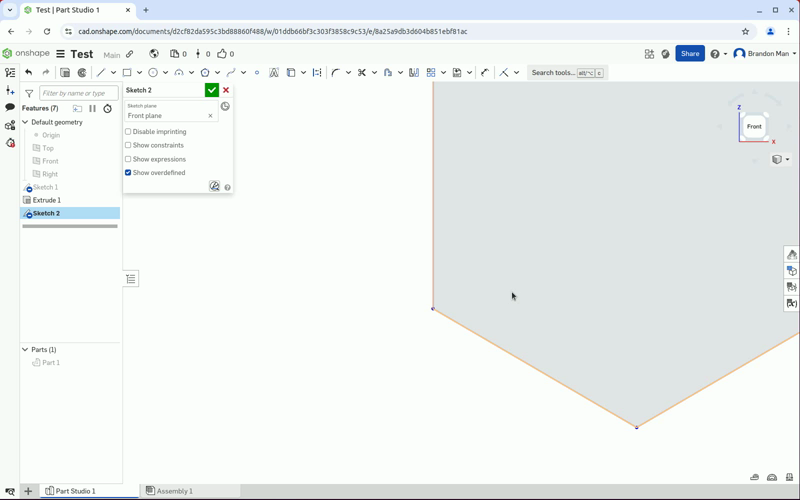
click(512, 291)
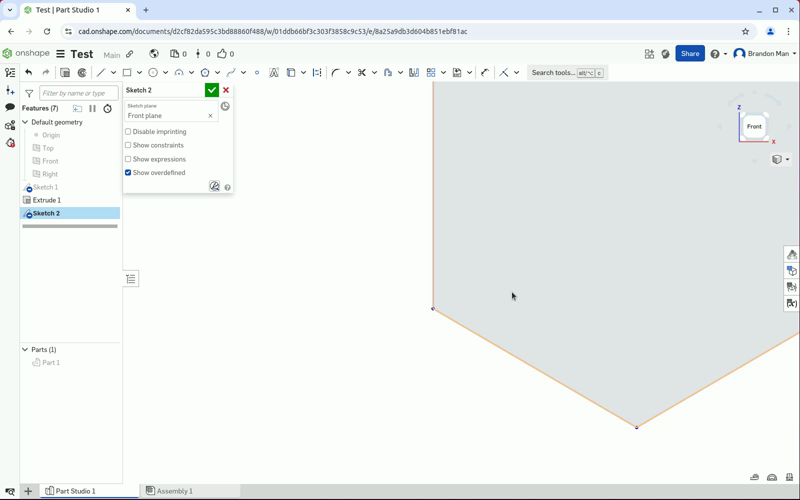
scroll(-6)
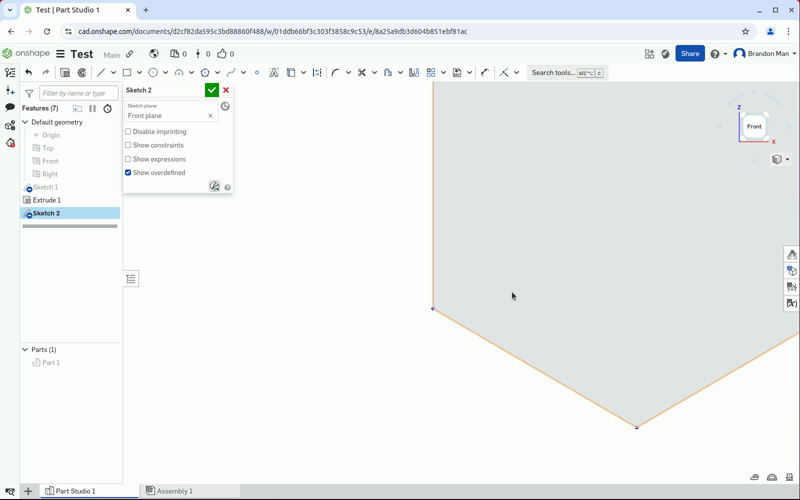
scroll(-6)
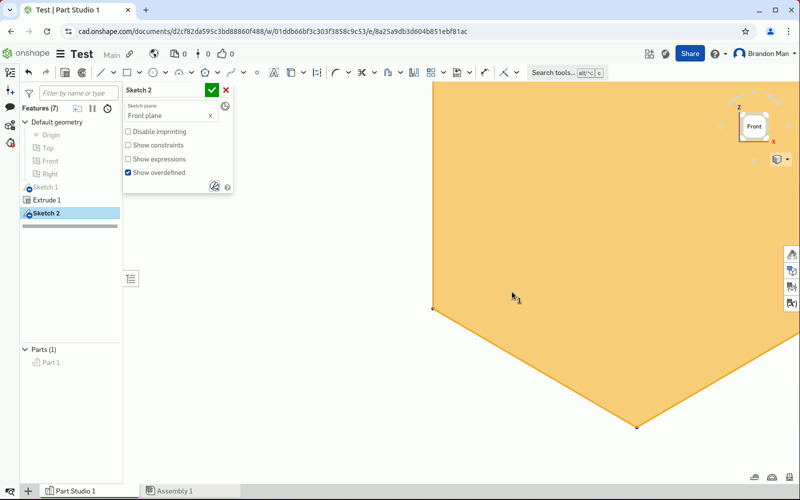
scroll(-6)
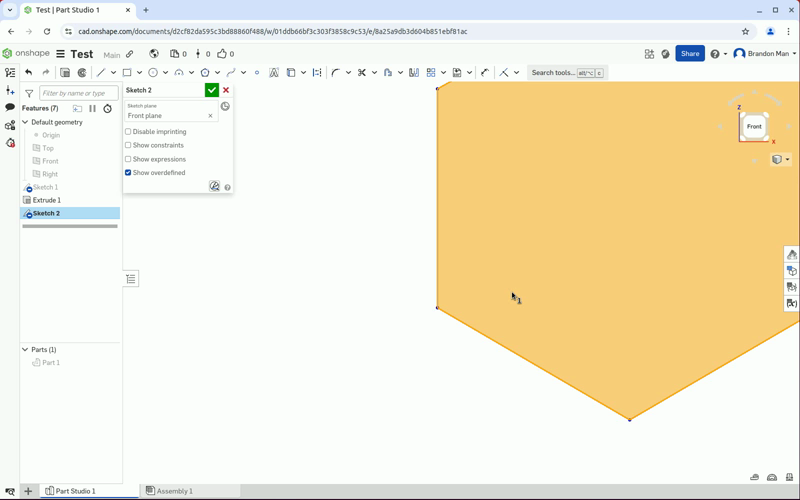
scroll(-6)
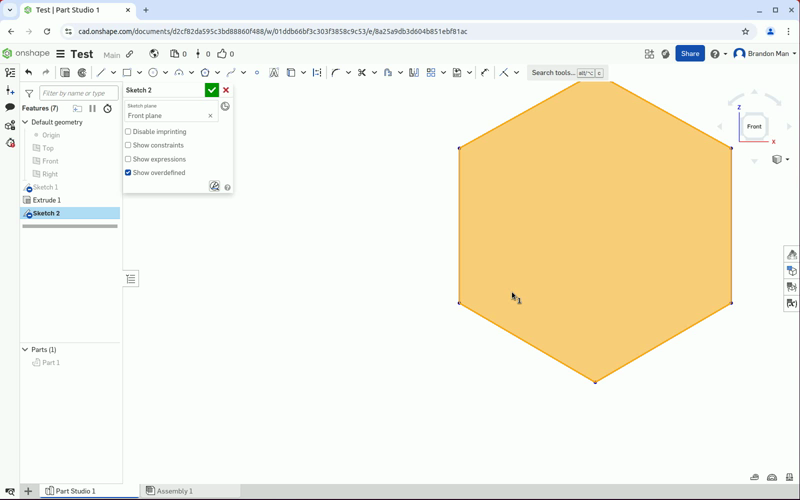
scroll(-6)
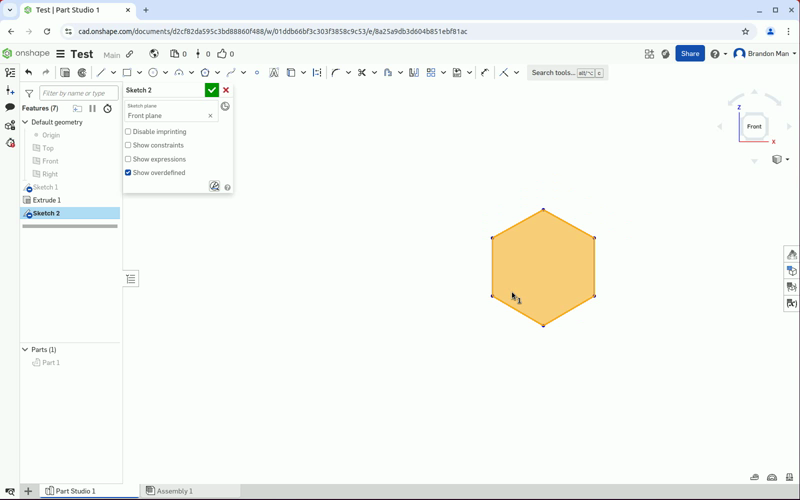
scroll(-6)
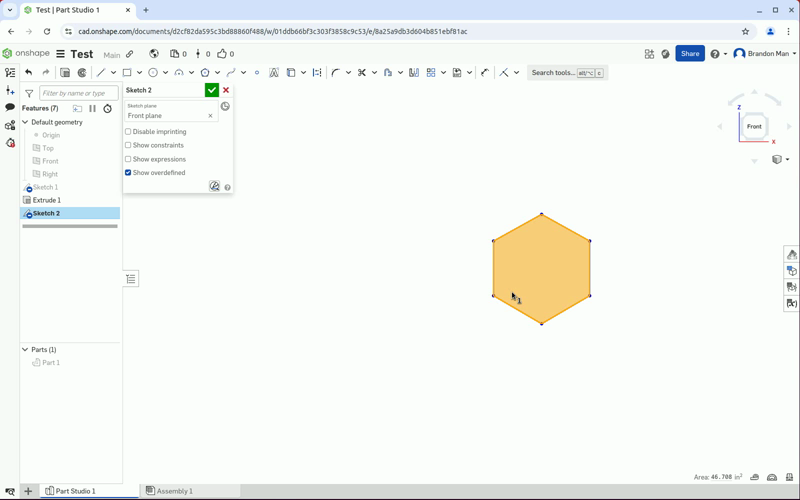
scroll(-6)
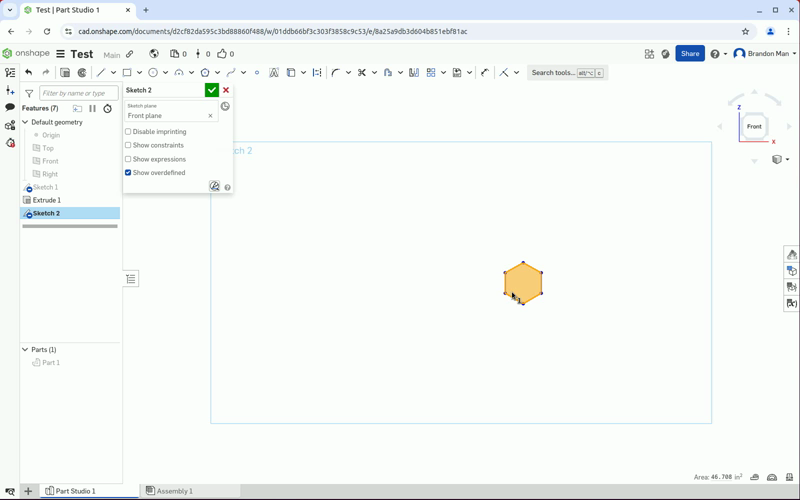
mouse_move(73, 352)
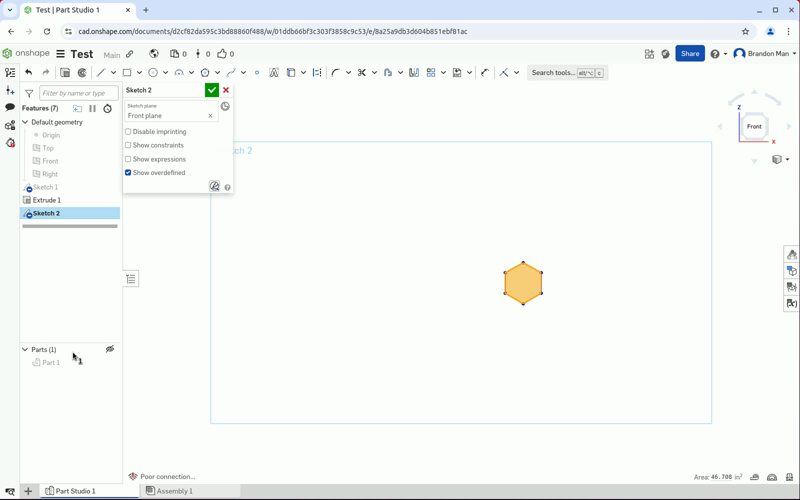
key(shift+y)
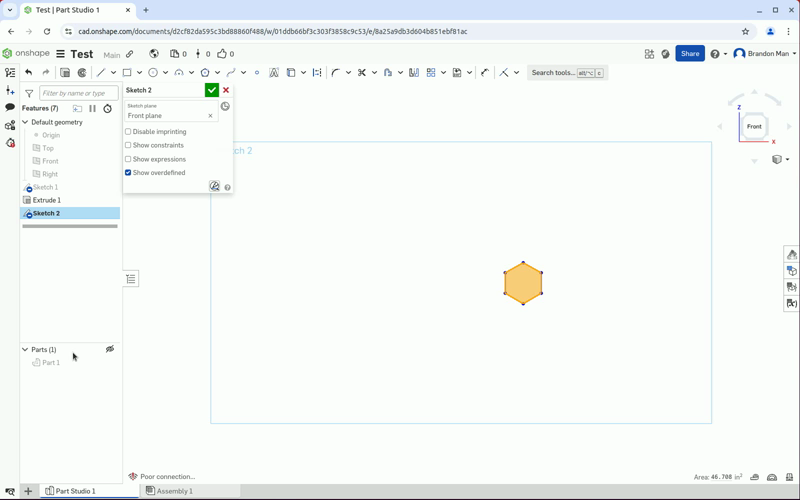
key(shift+e)
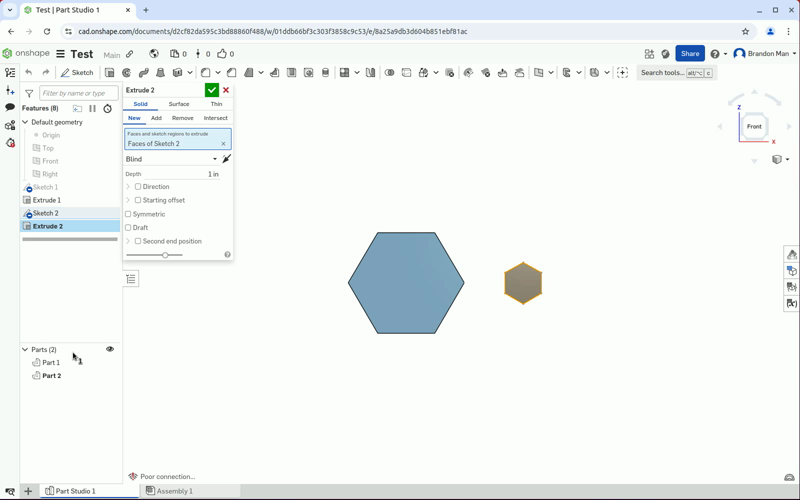
mouse_move(143, 106)
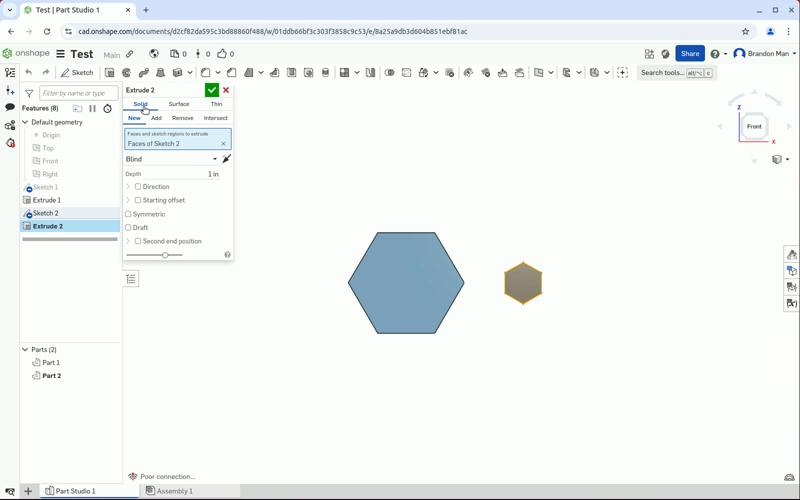
click(143, 106)
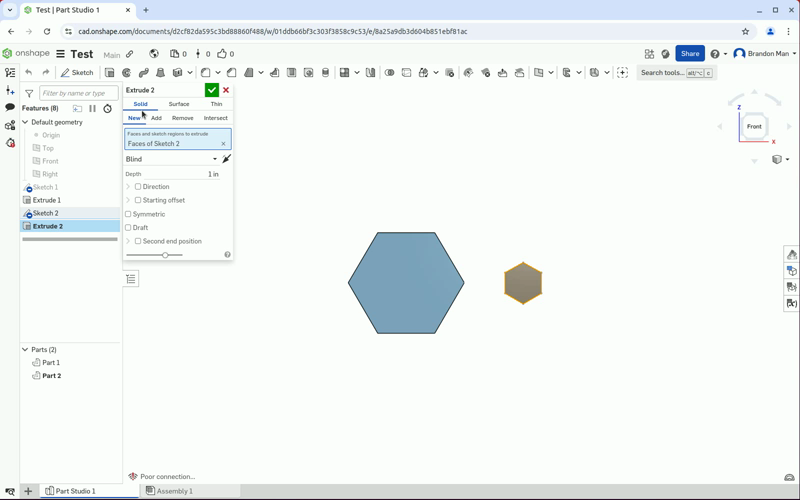
mouse_move(137, 120)
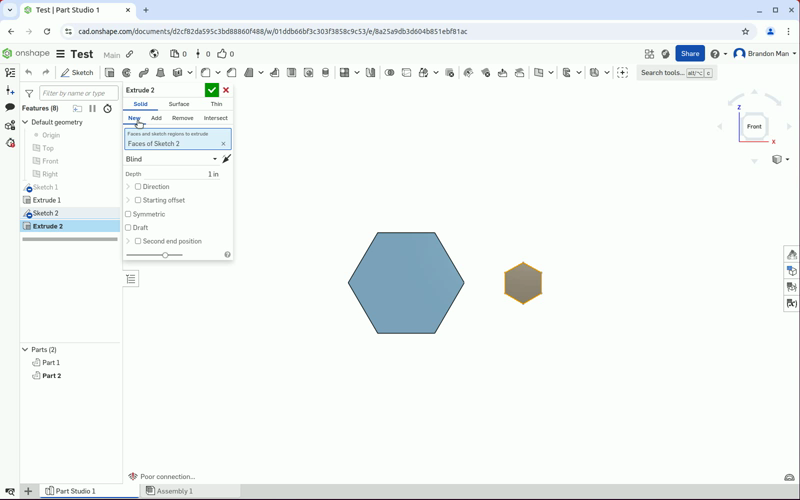
click(137, 120)
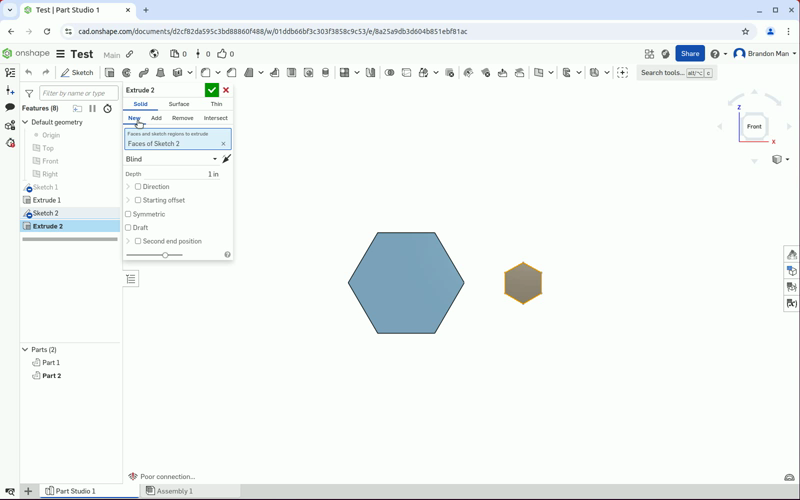
key(tab, 4)
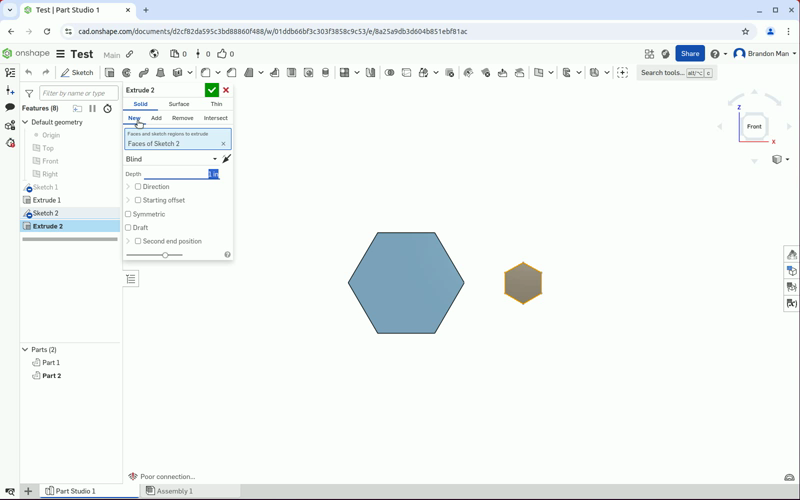
text(5.296)
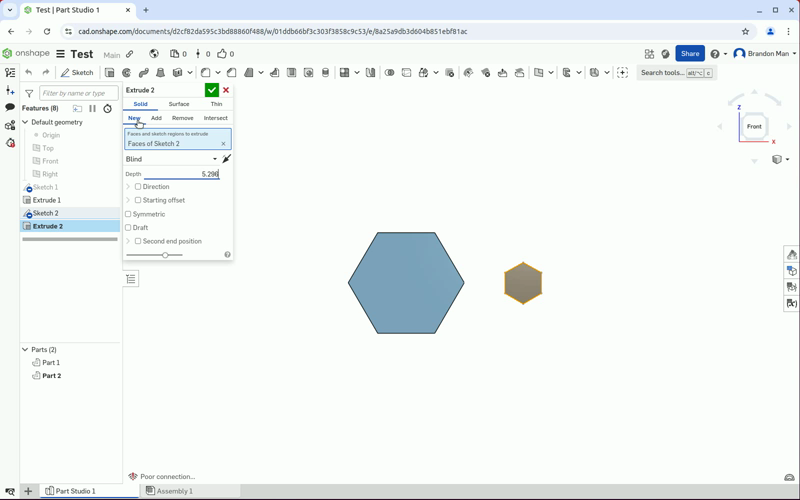
key(enter)
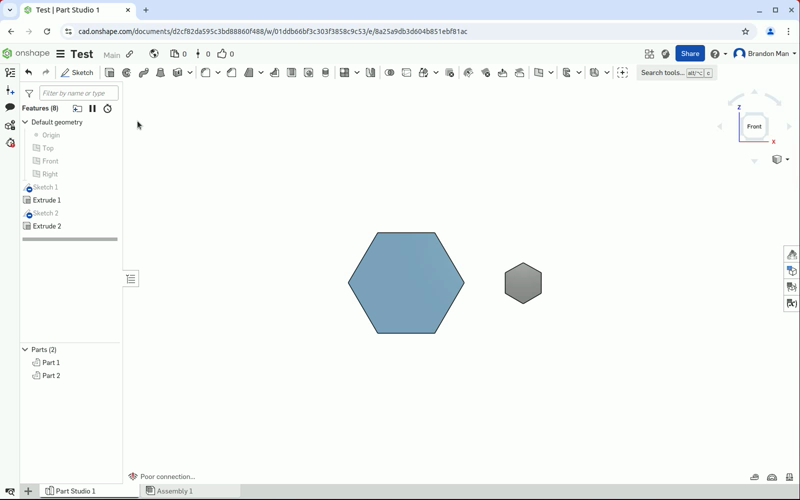
key(shift+h)
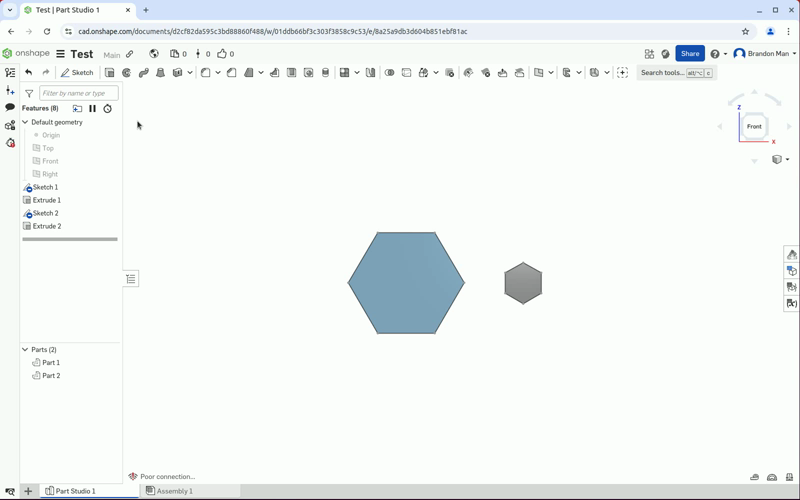
key(shift+h)
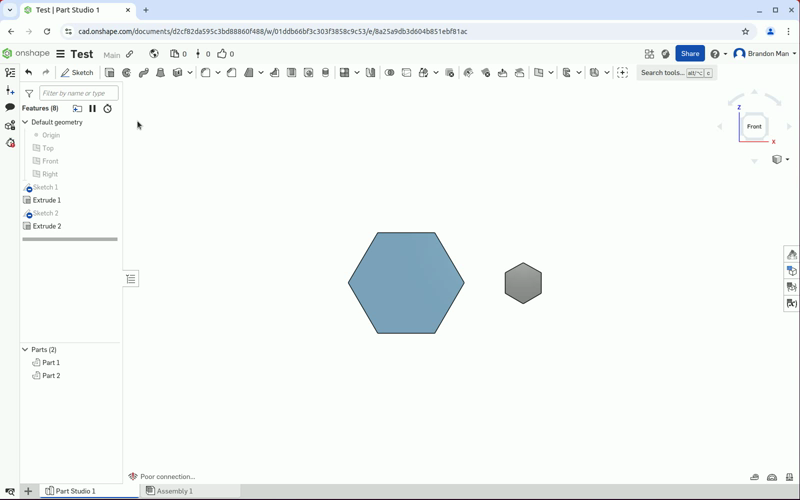
mouse_move(73, 189)
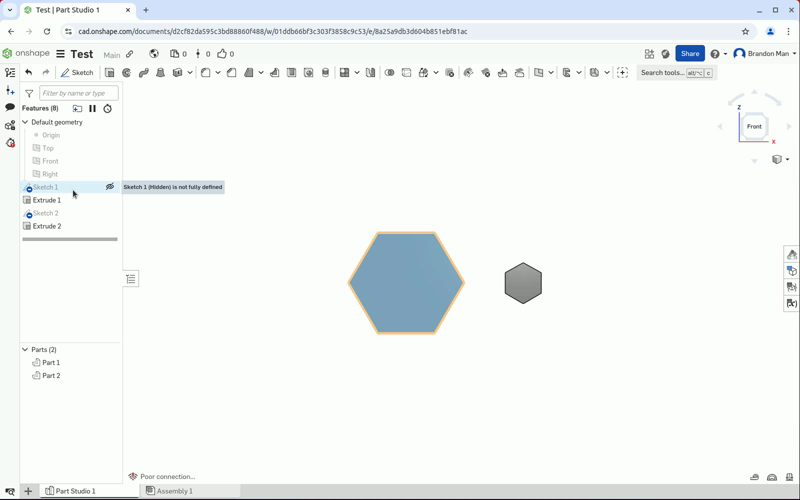
click(73, 189)
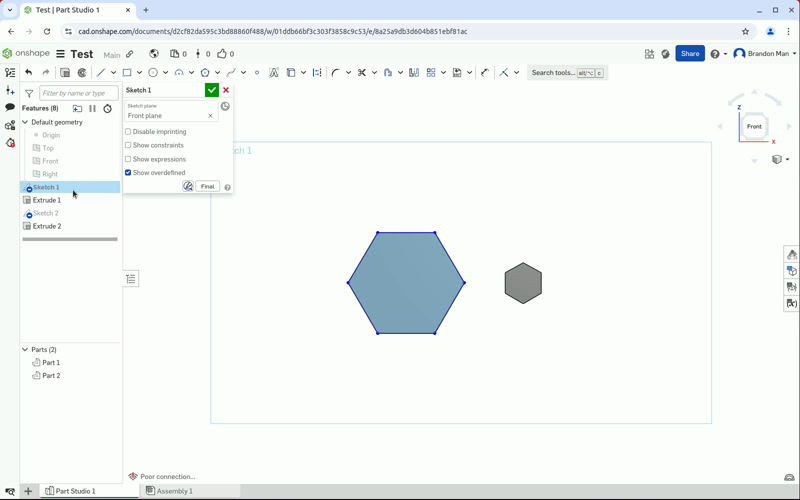
mouse_move(229, 92)
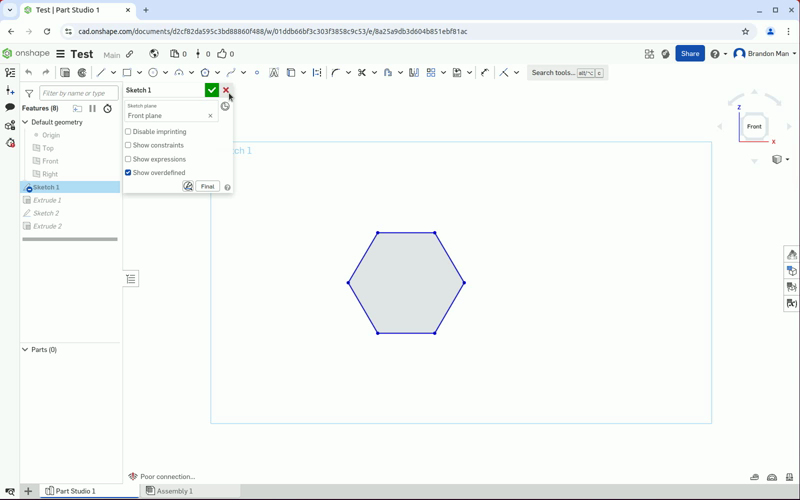
click(229, 92)
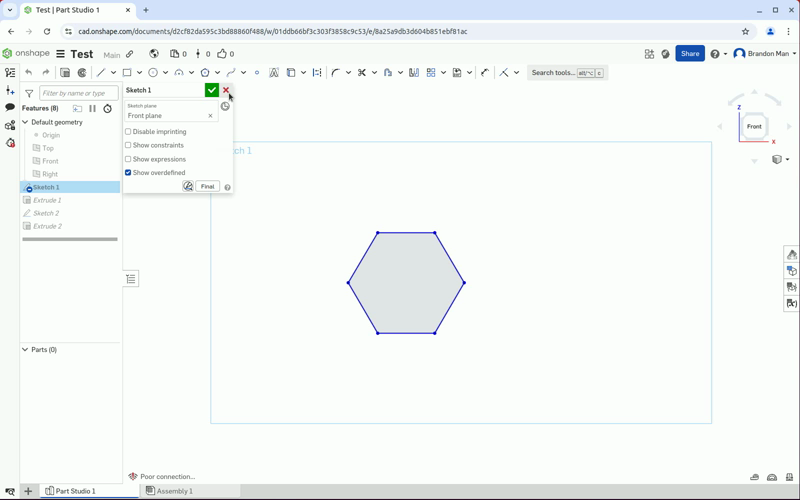
key(shift+s)
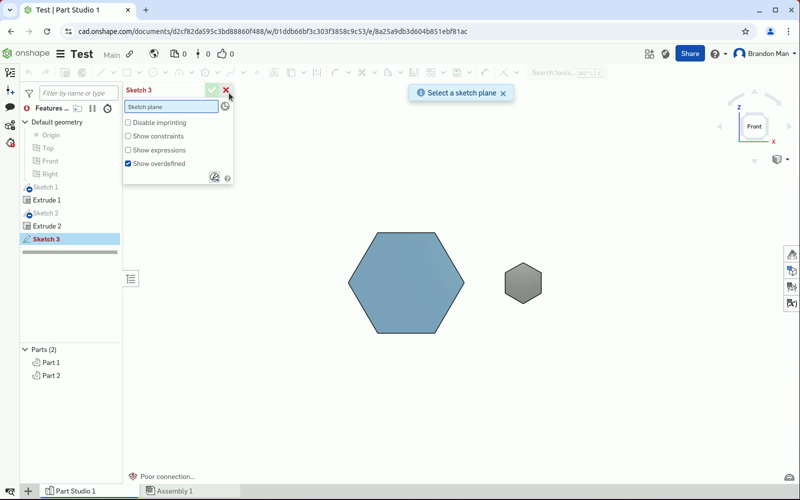
mouse_move(73, 163)
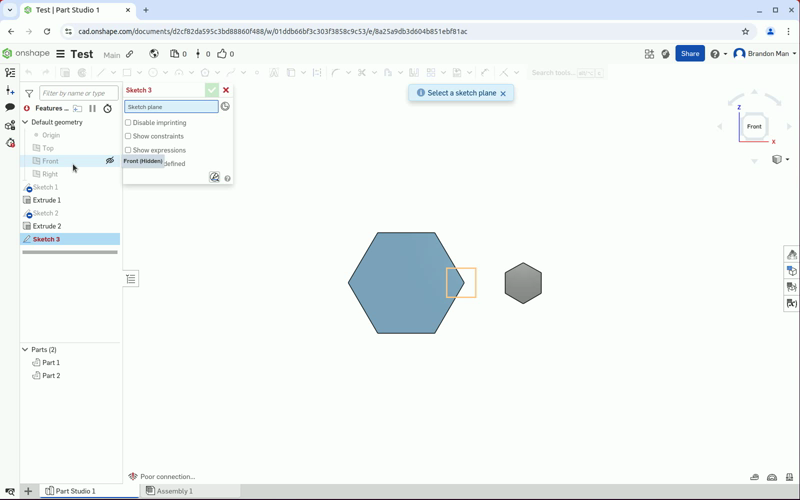
click(73, 163)
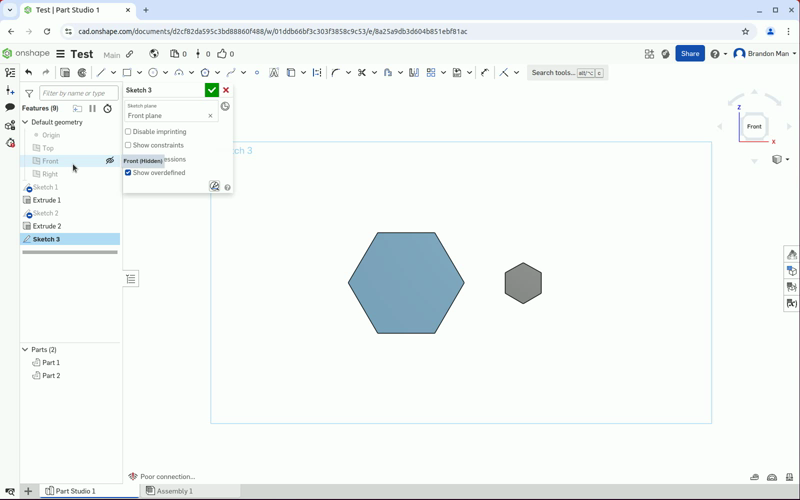
mouse_move(73, 352)
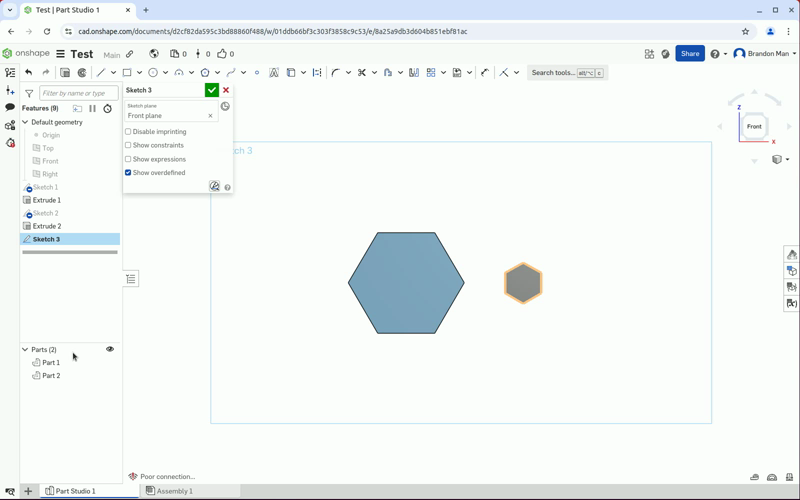
key(y)
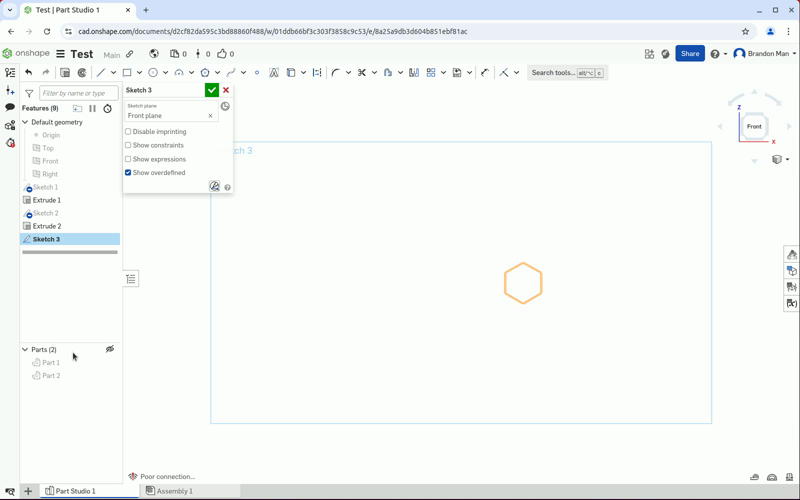
key(l)
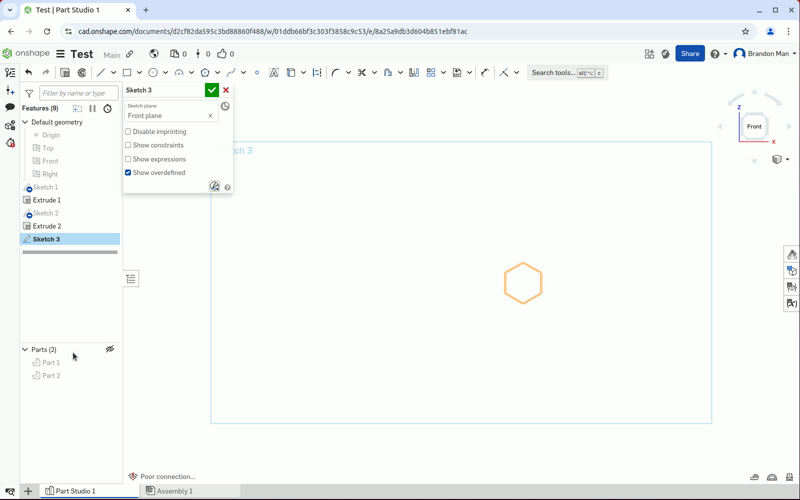
key_down(shift)
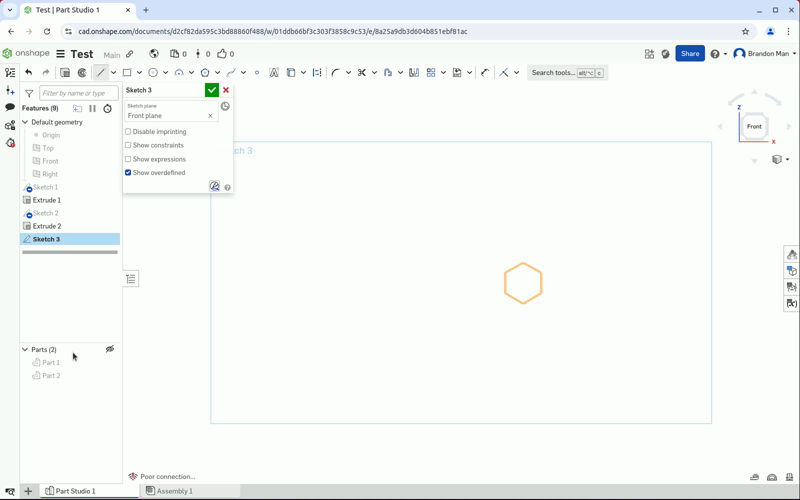
mouse_move(434, 333)
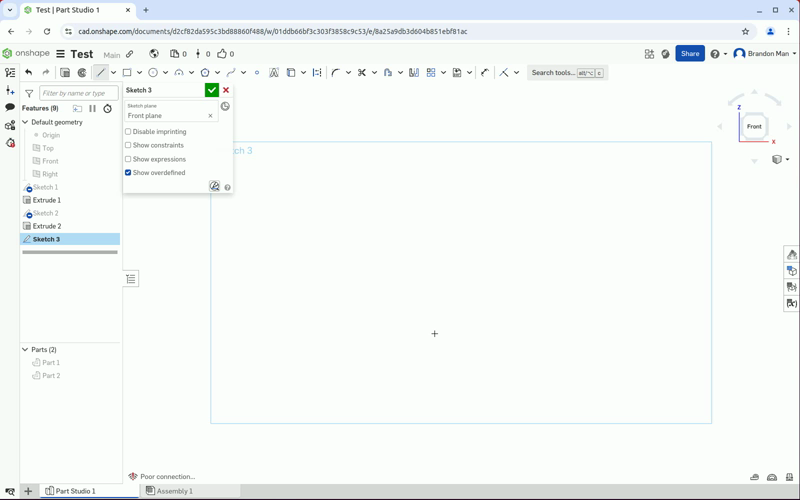
click(434, 333)
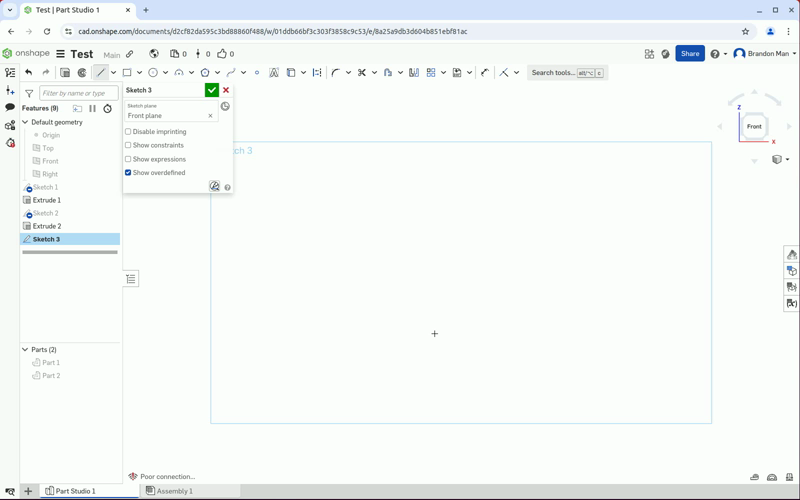
key_up(shift)
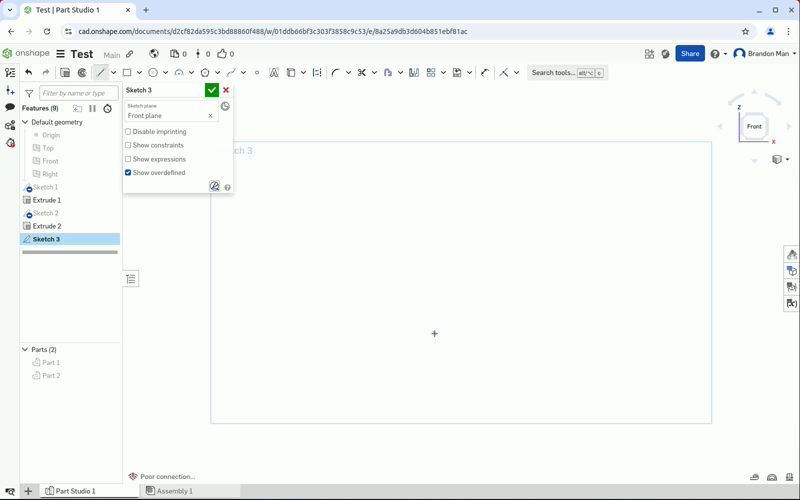
key_down(shift)
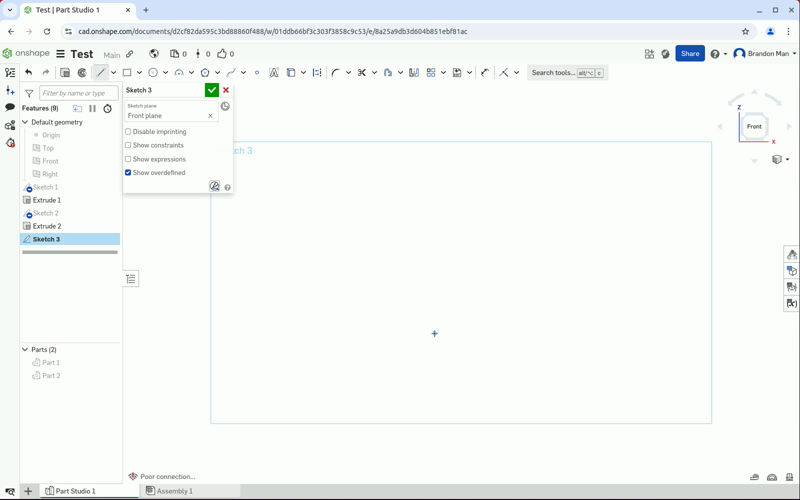
mouse_move(522, 303)
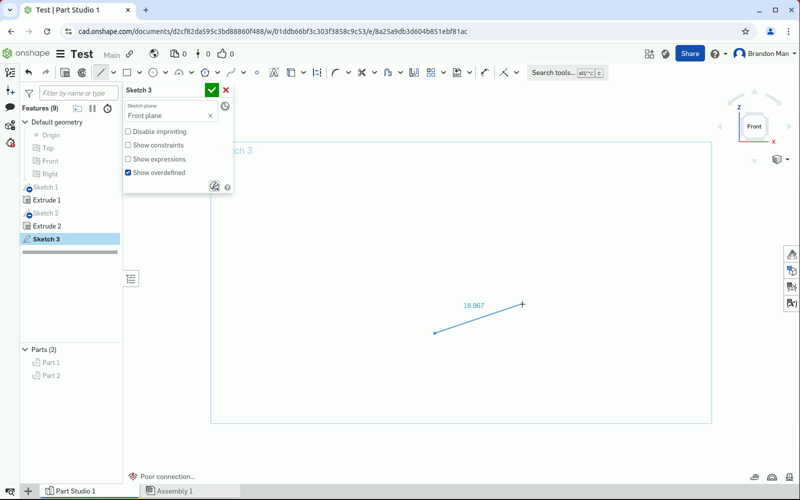
click(522, 303)
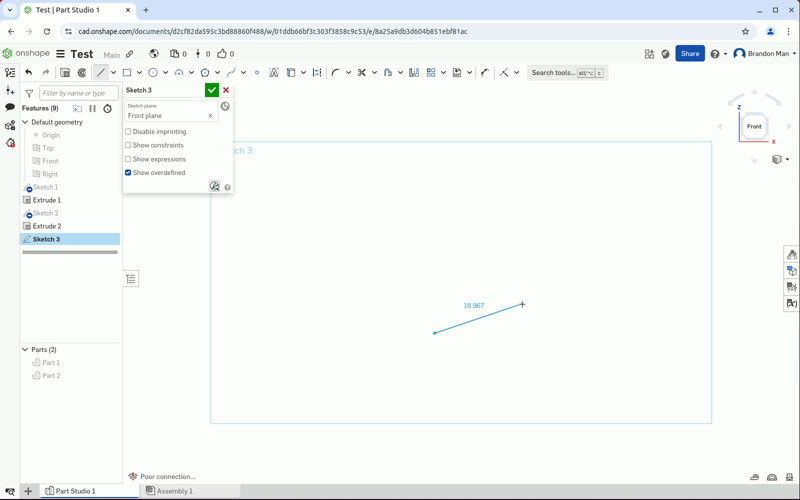
key_up(shift)
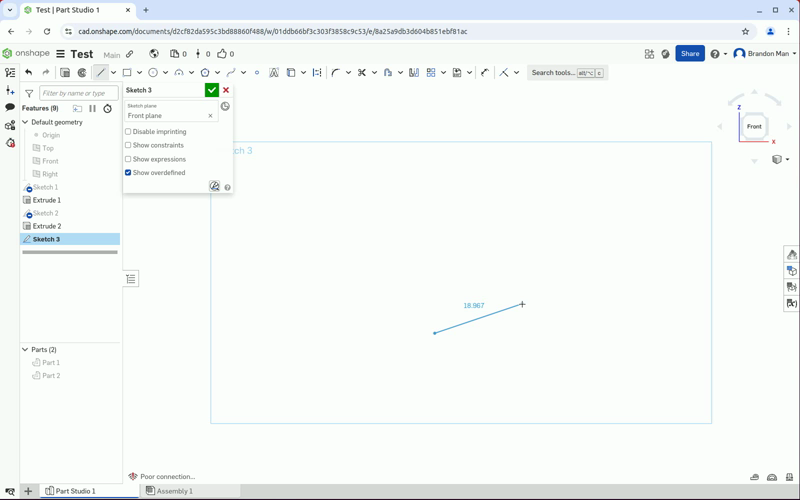
key_down(shift)
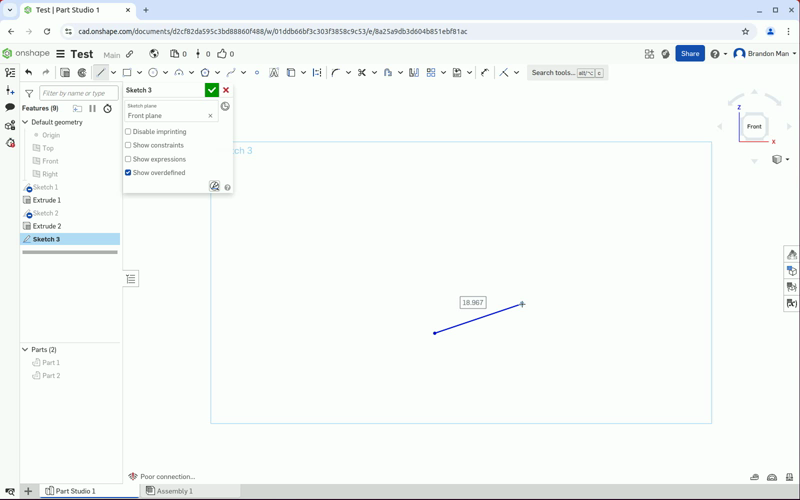
mouse_move(552, 303)
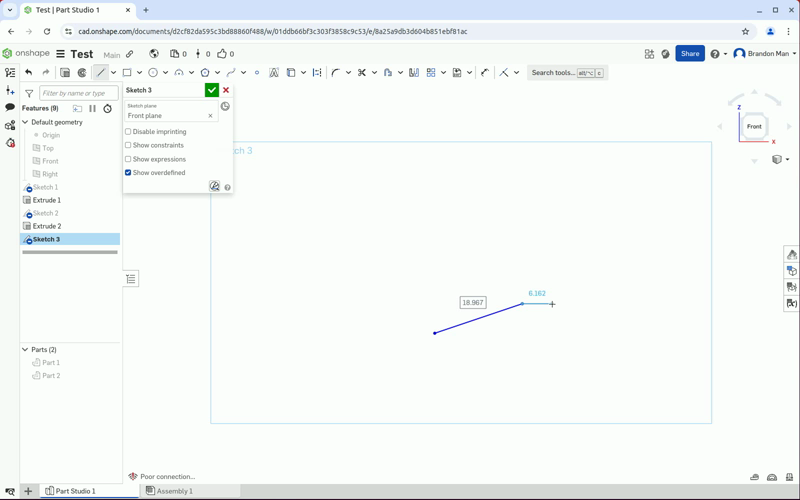
mouse_move(504, 293)
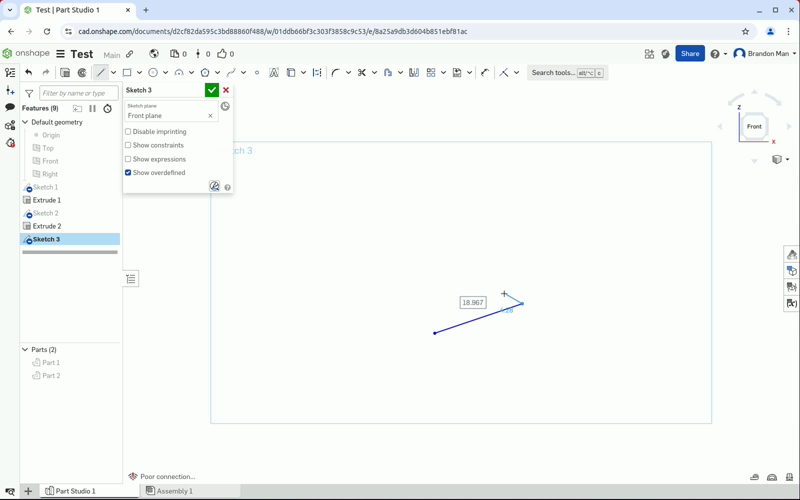
click(504, 293)
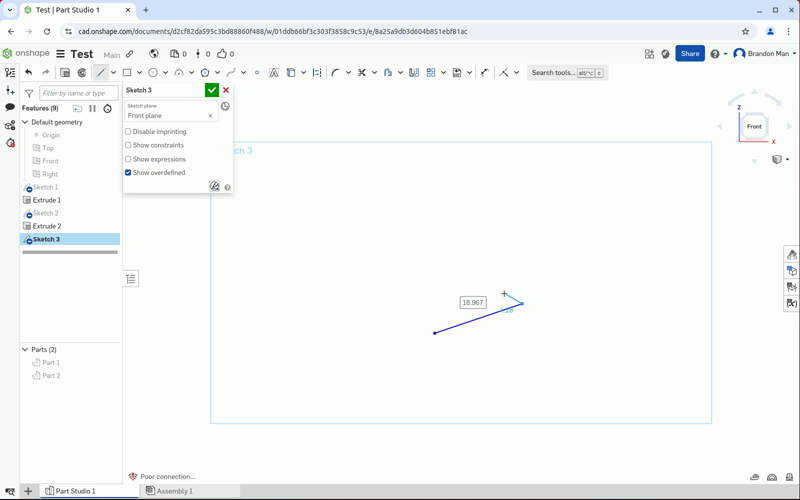
key_up(shift)
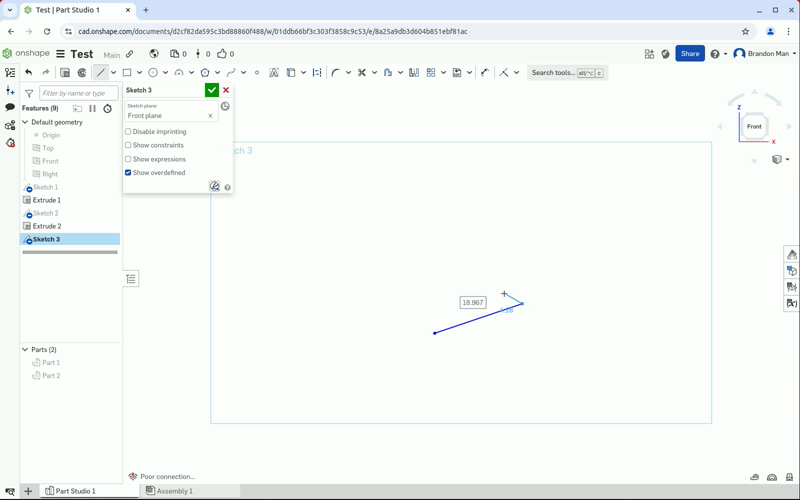
key_down(shift)
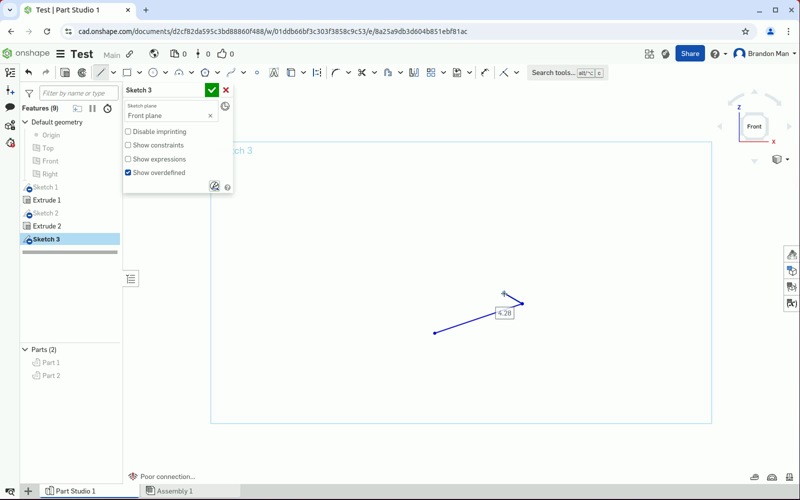
mouse_move(534, 293)
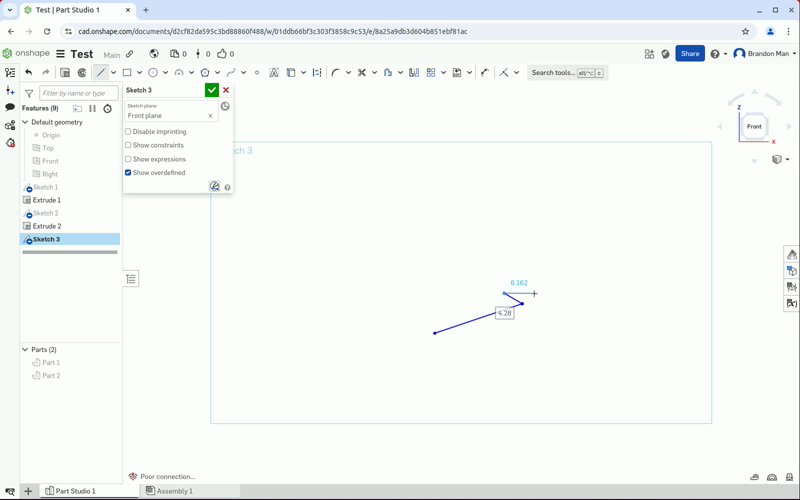
mouse_move(504, 273)
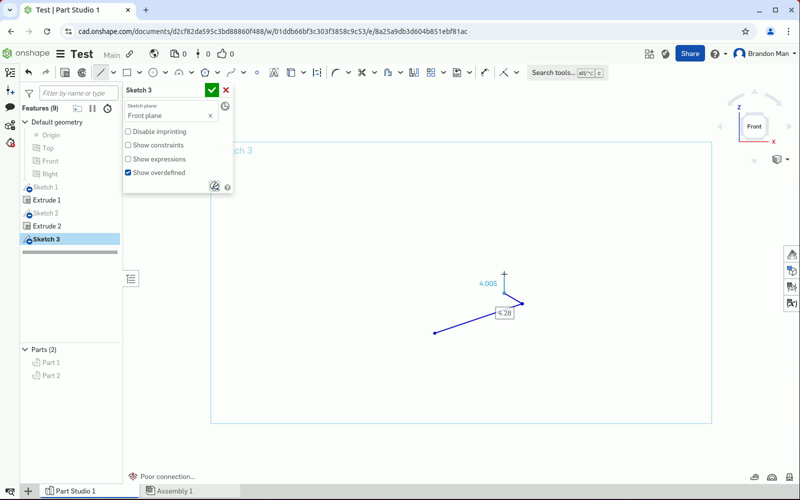
click(504, 273)
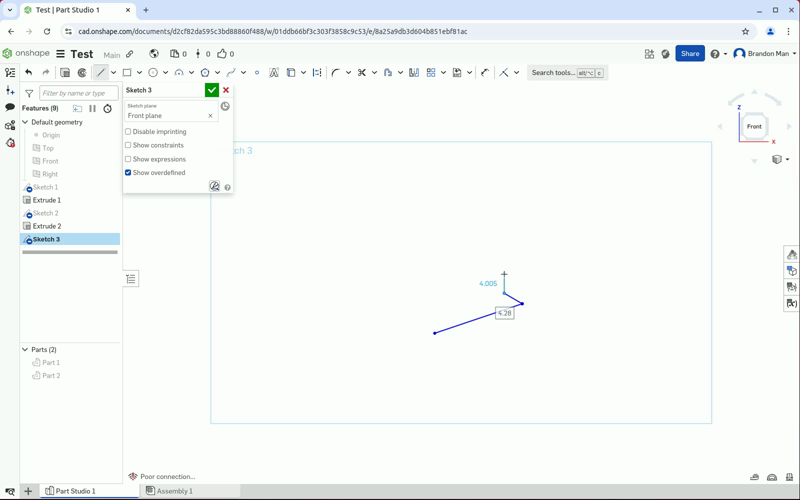
key_up(shift)
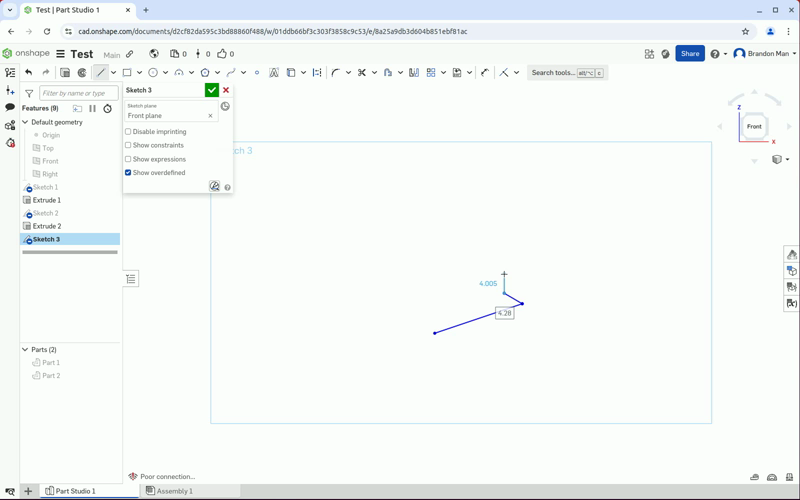
key_down(shift)
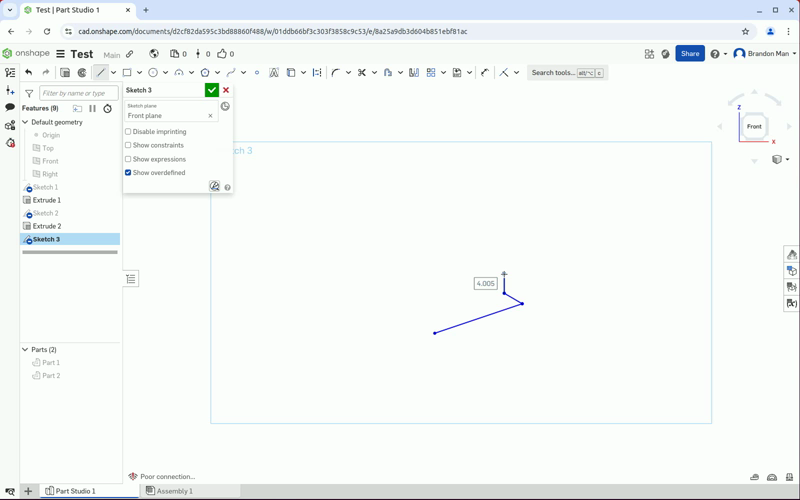
mouse_move(534, 273)
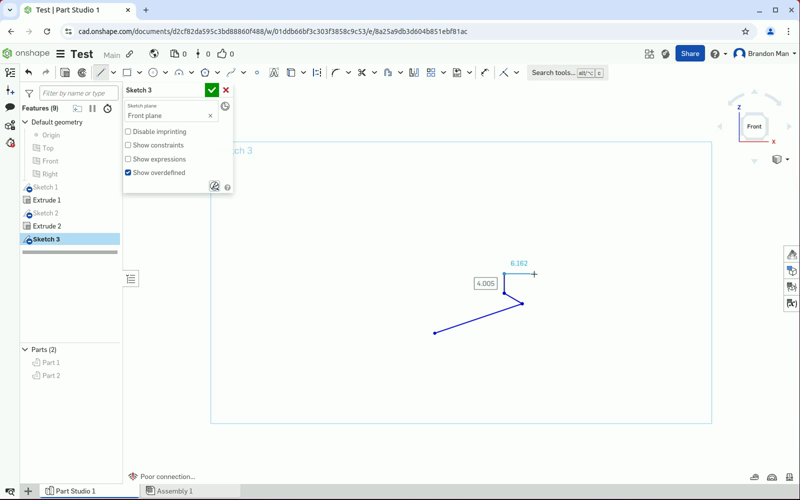
mouse_move(522, 263)
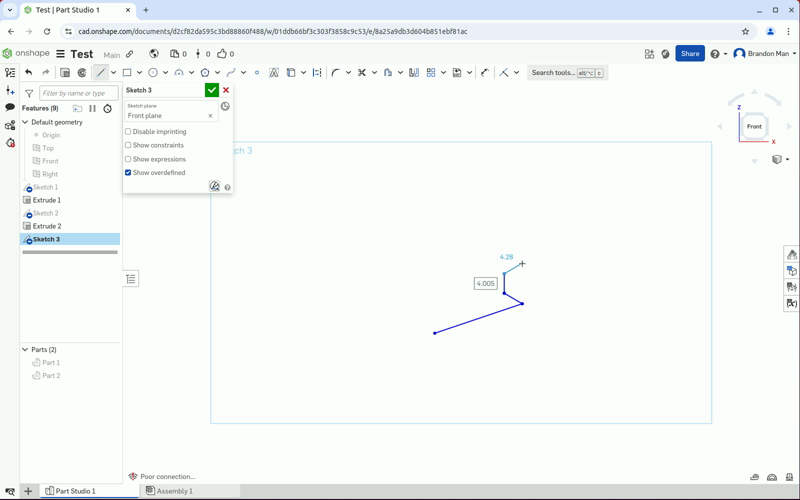
click(522, 263)
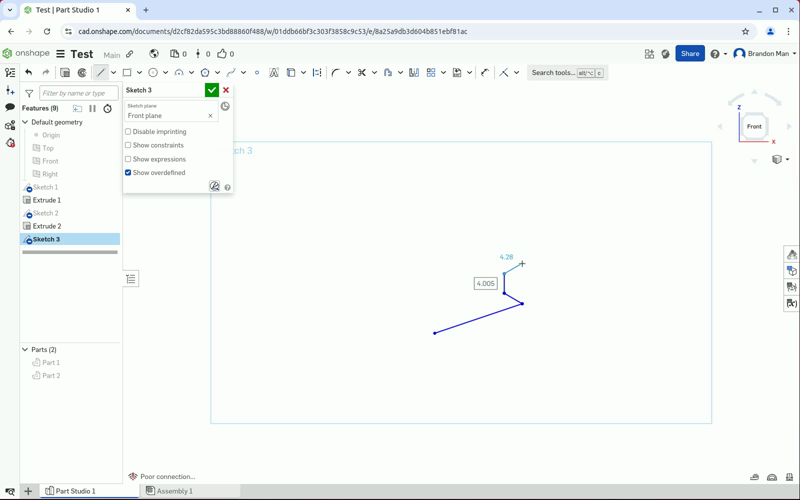
key_up(shift)
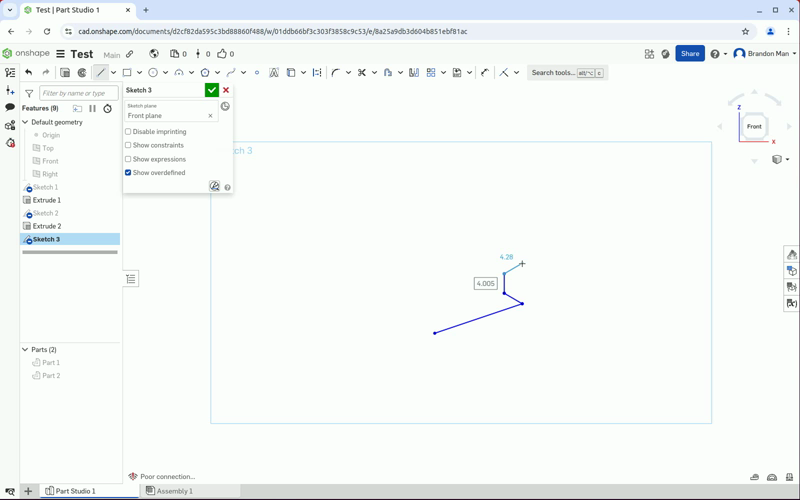
key_down(shift)
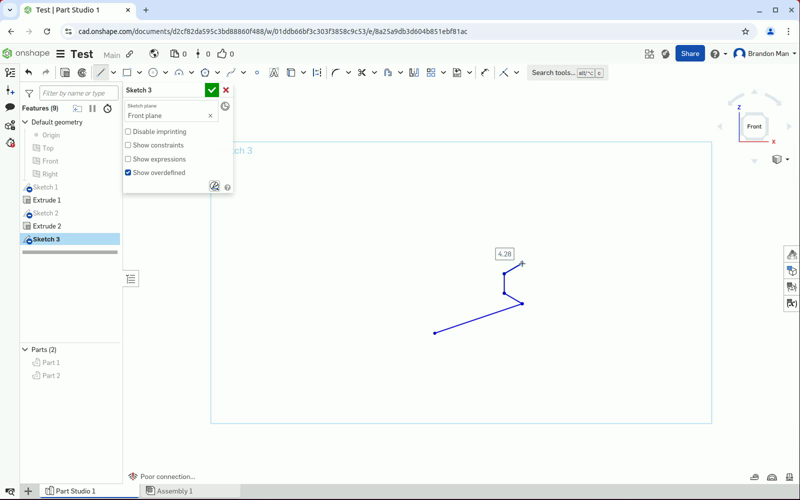
mouse_move(434, 233)
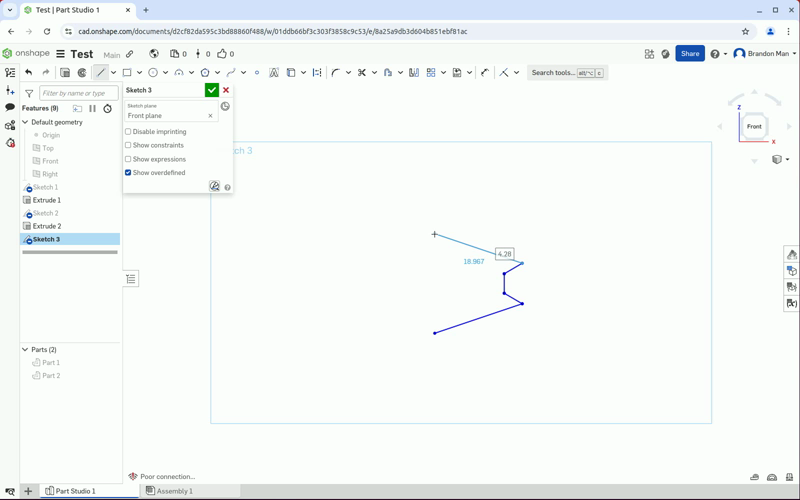
click(434, 233)
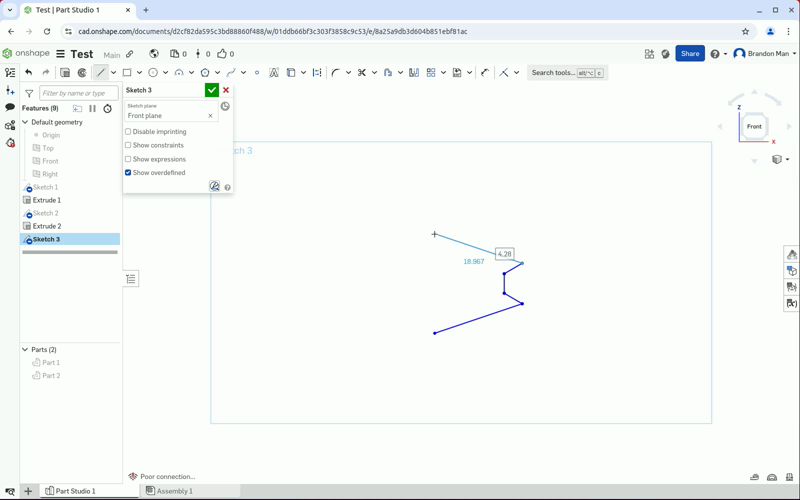
key_up(shift)
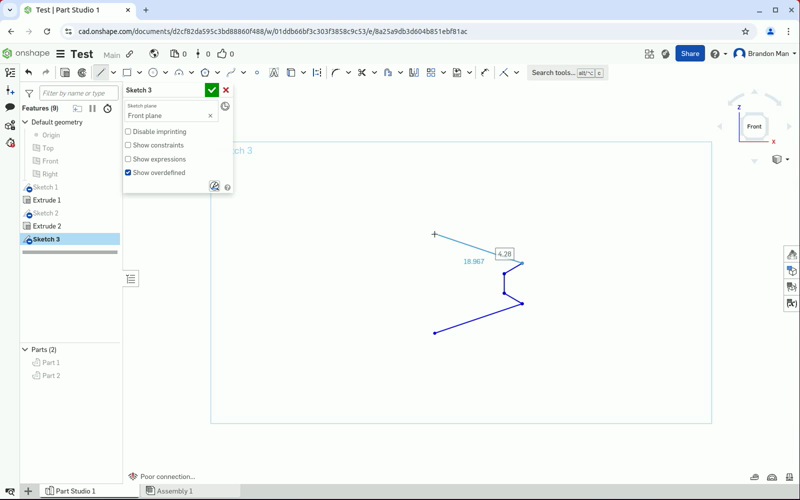
key_down(shift)
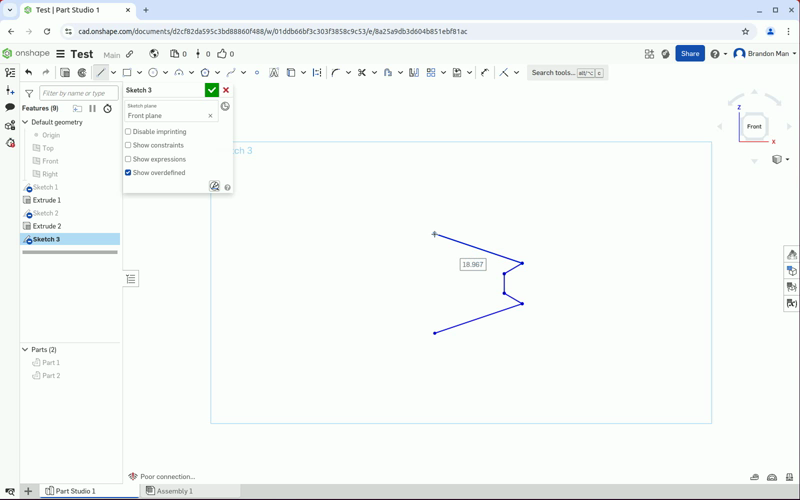
mouse_move(464, 233)
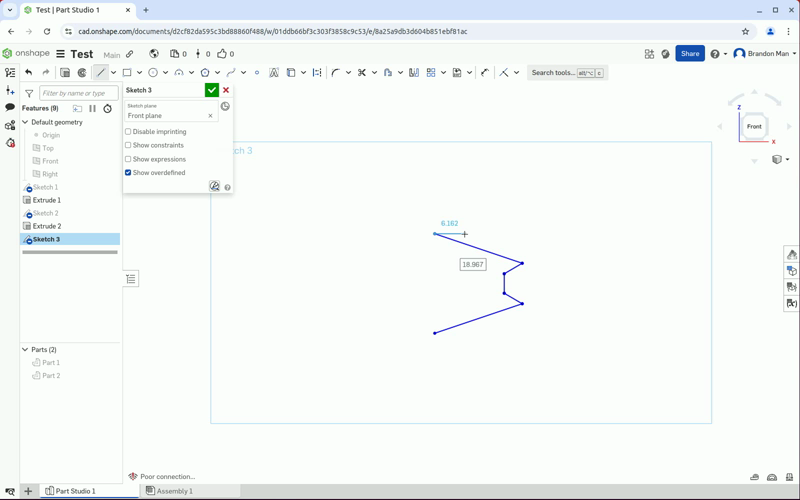
mouse_move(463, 282)
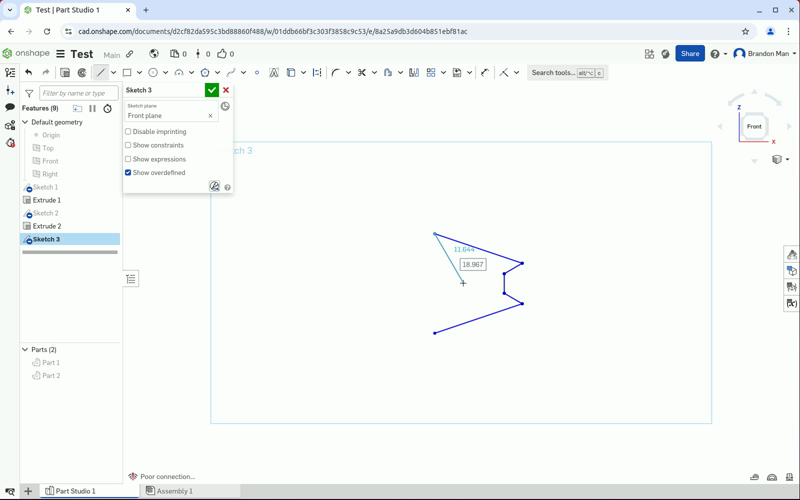
click(463, 282)
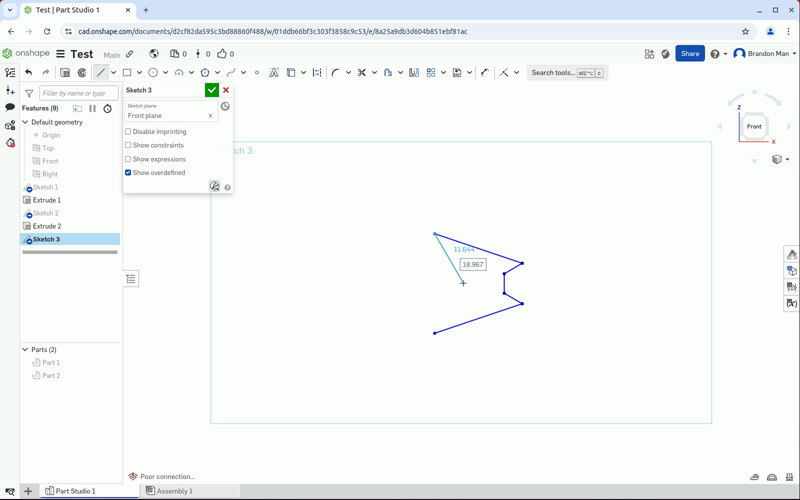
key_up(shift)
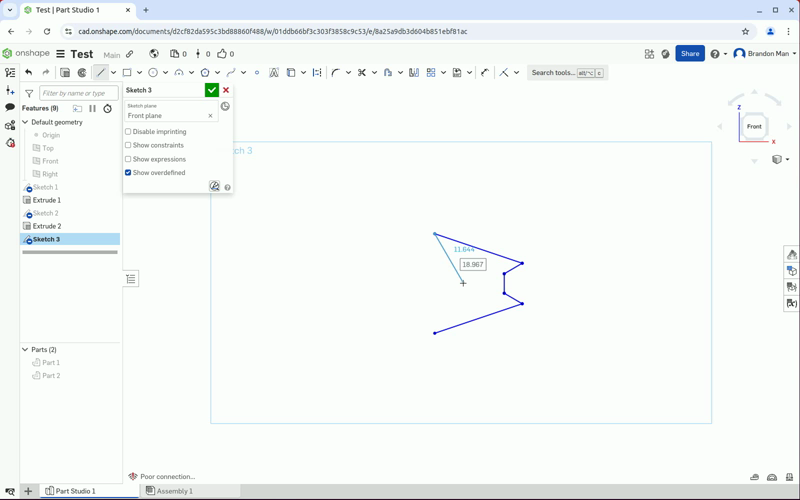
mouse_move(493, 282)
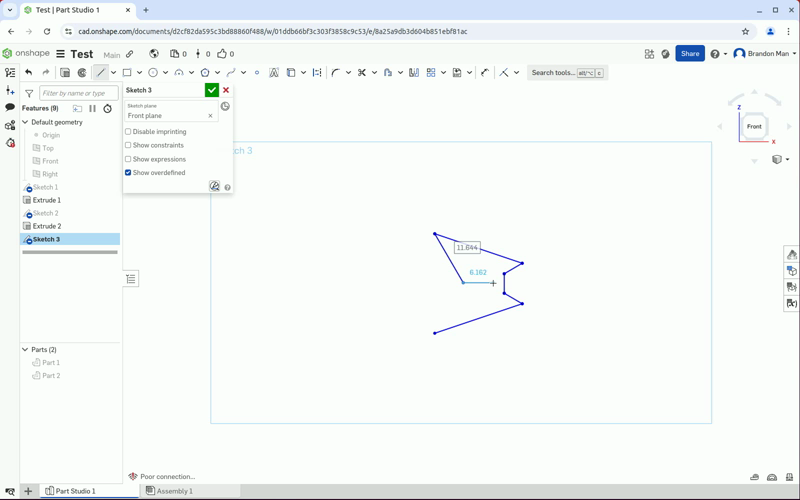
key_down(shift)
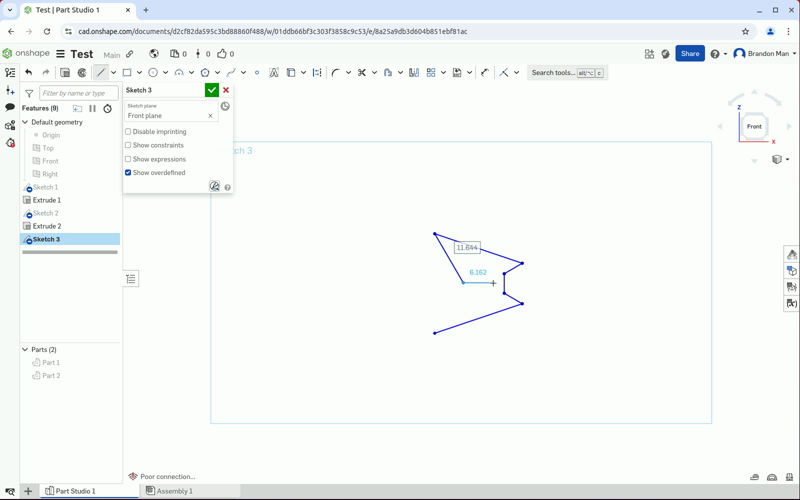
mouse_move(434, 333)
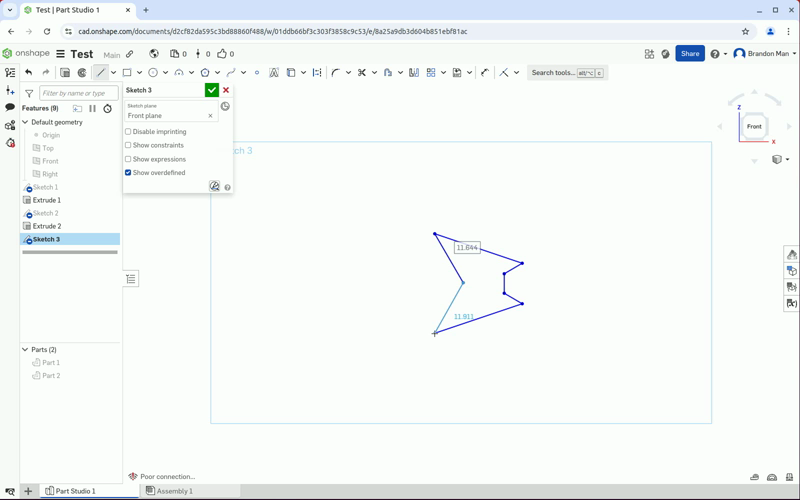
key_up(shift)
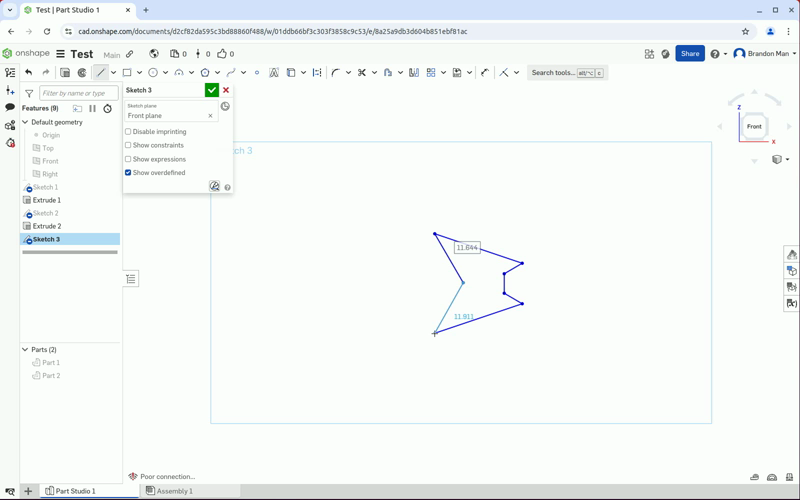
click(434, 333)
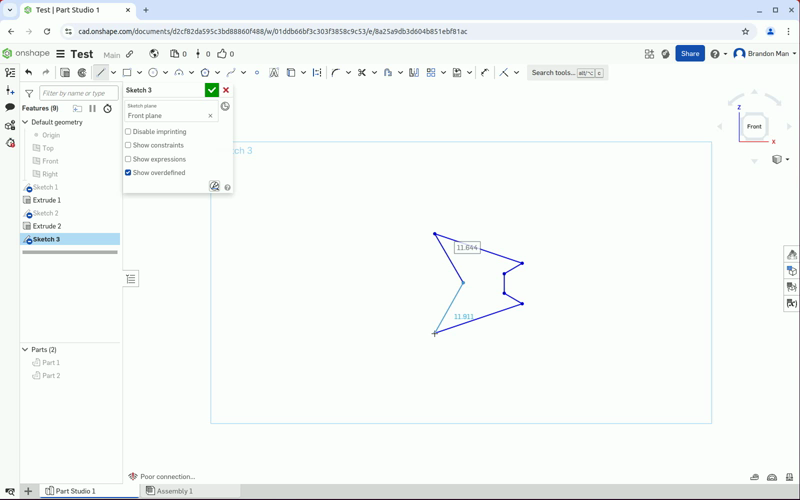
key(esc)
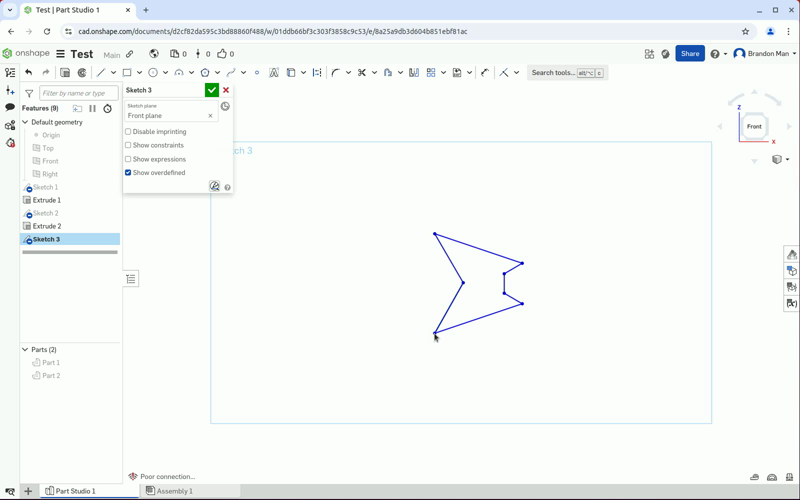
mouse_move(462, 320)
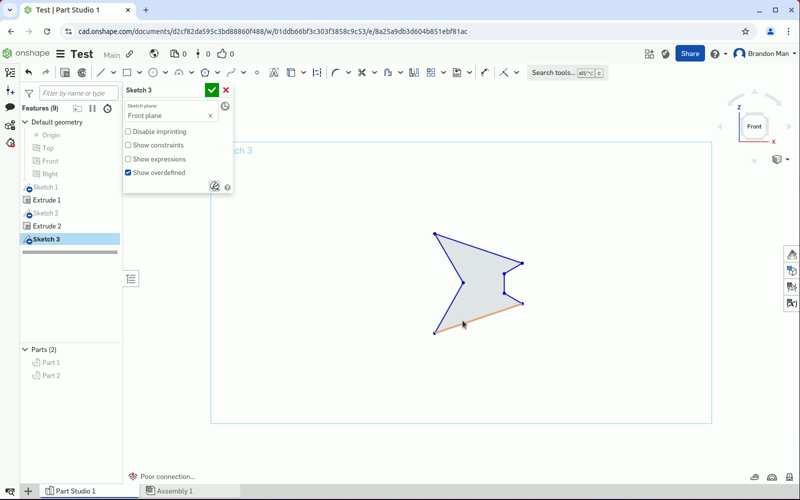
click(462, 320)
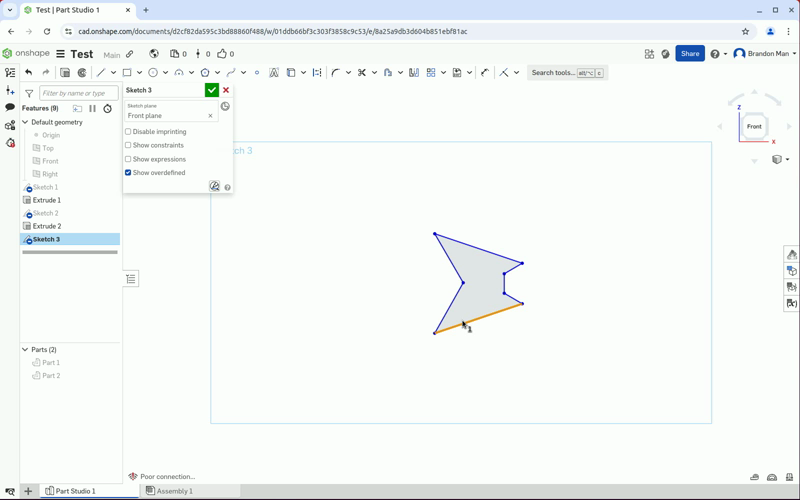
mouse_move(73, 352)
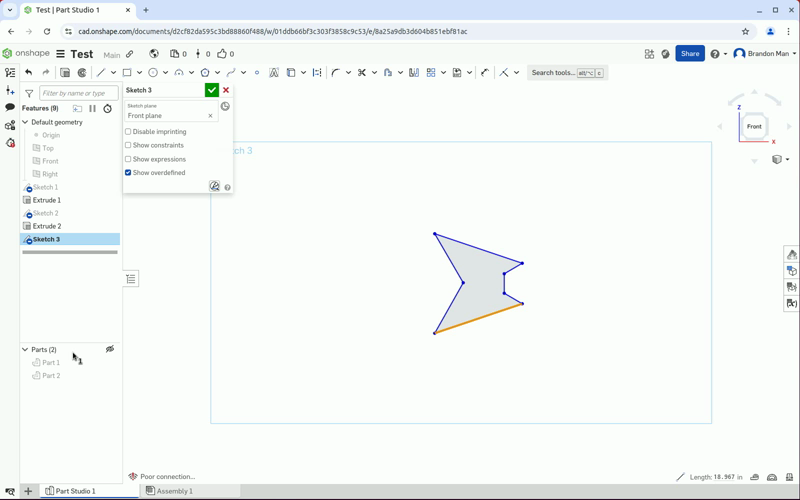
key(shift+y)
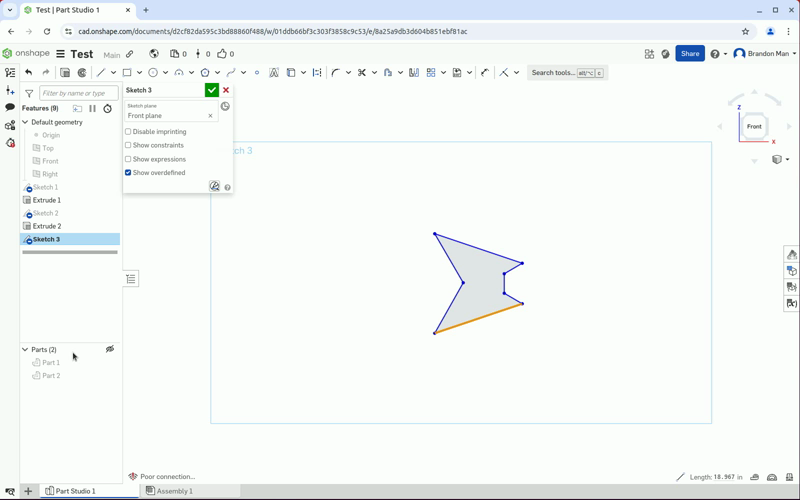
key(shift+e)
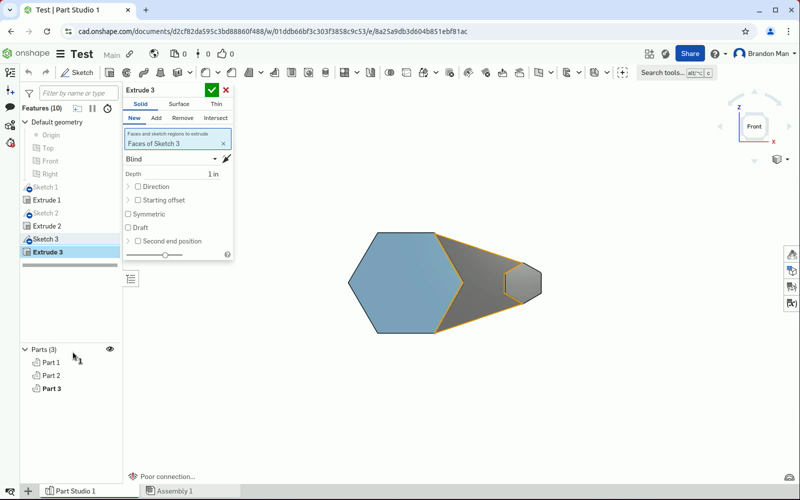
mouse_move(143, 106)
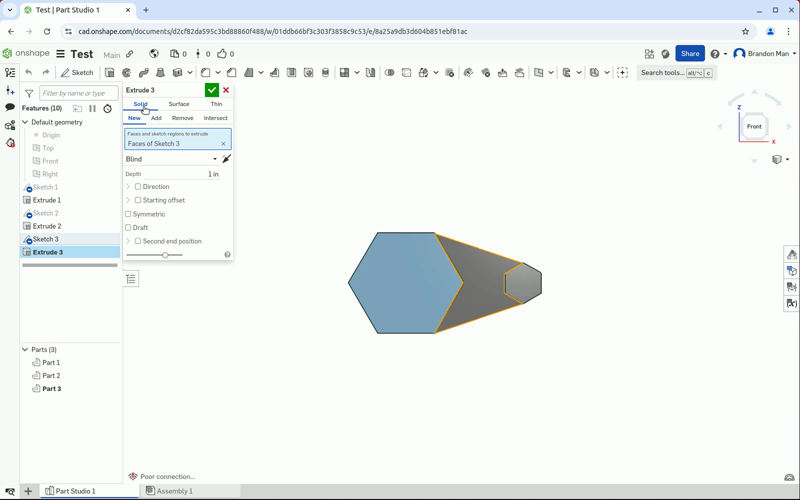
click(143, 106)
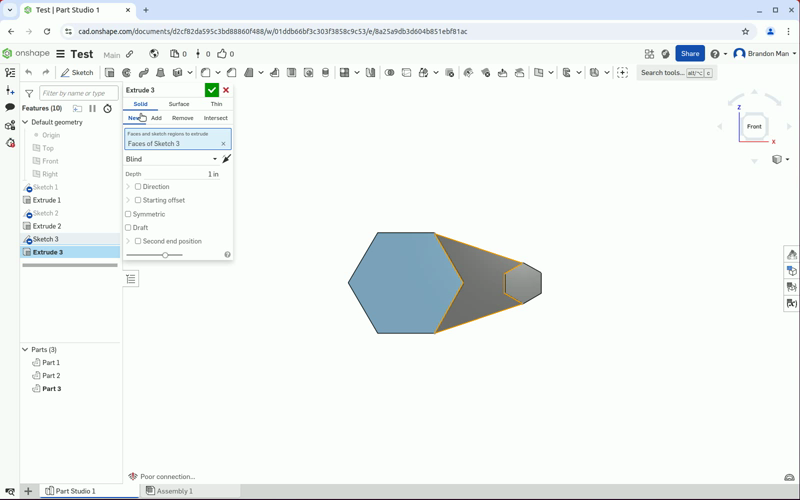
mouse_move(137, 120)
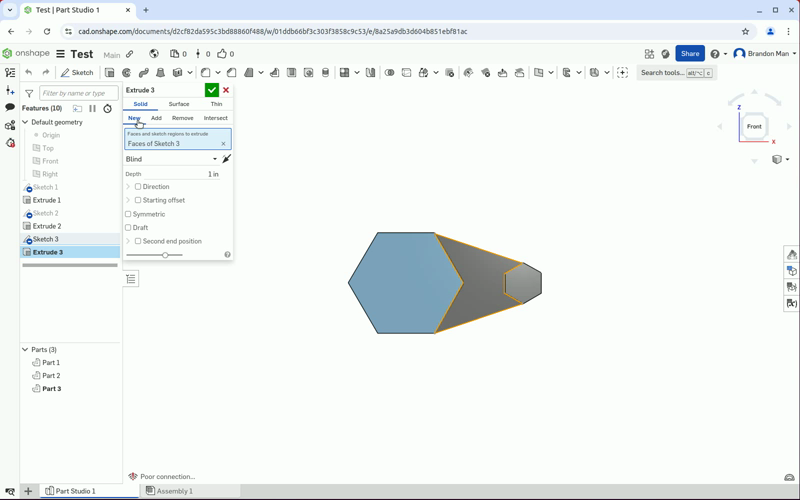
click(137, 120)
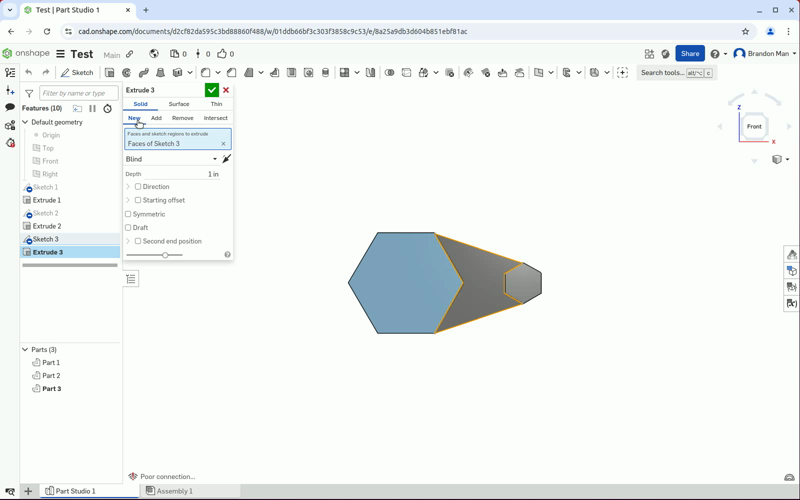
key(tab, 4)
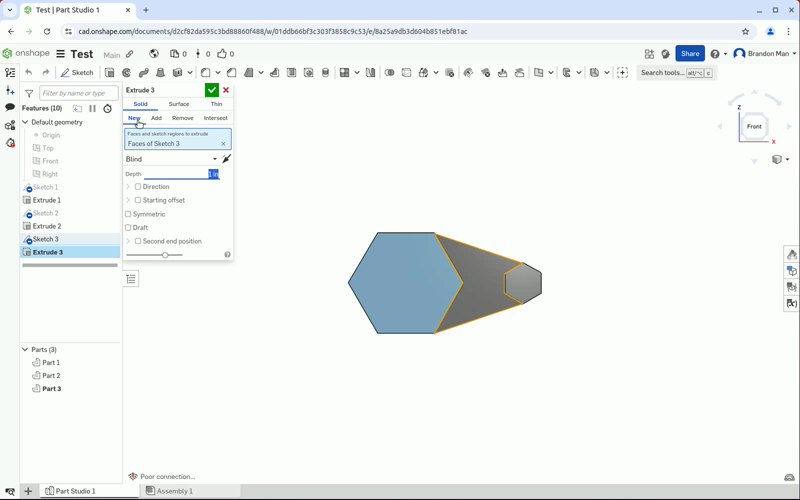
text(5.296)
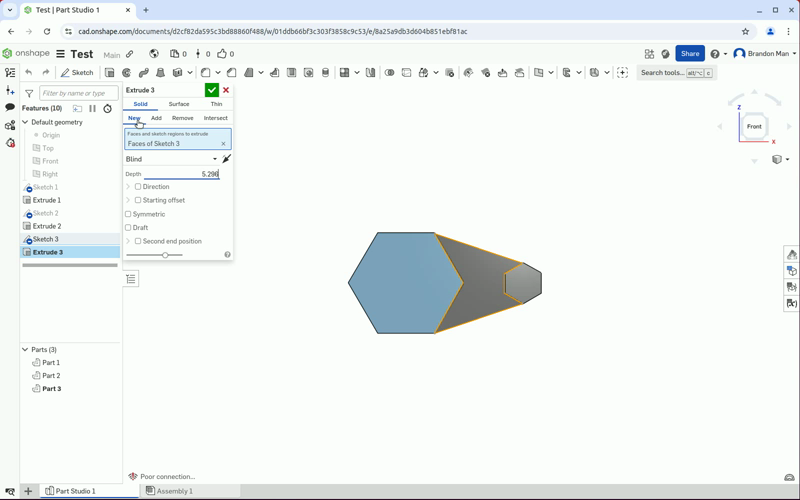
key(enter)
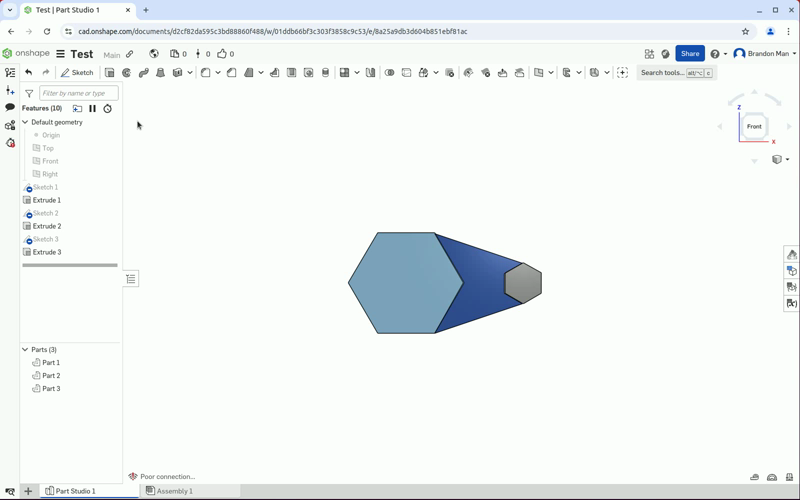
key(shift+h)
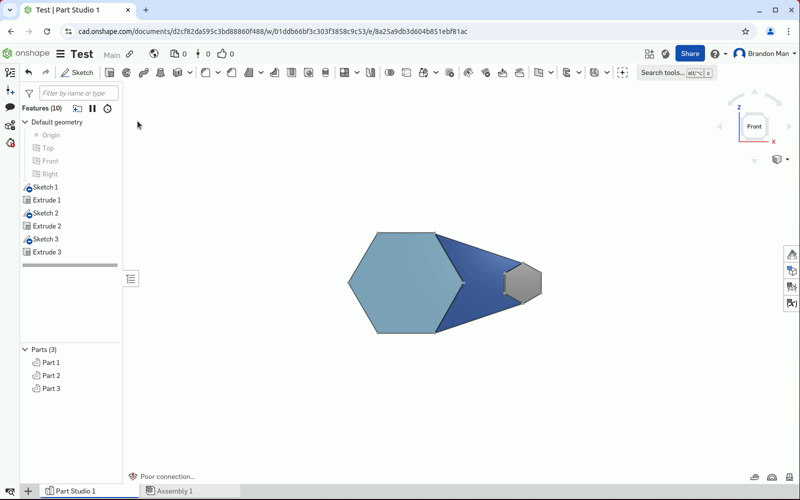
key(shift+h)
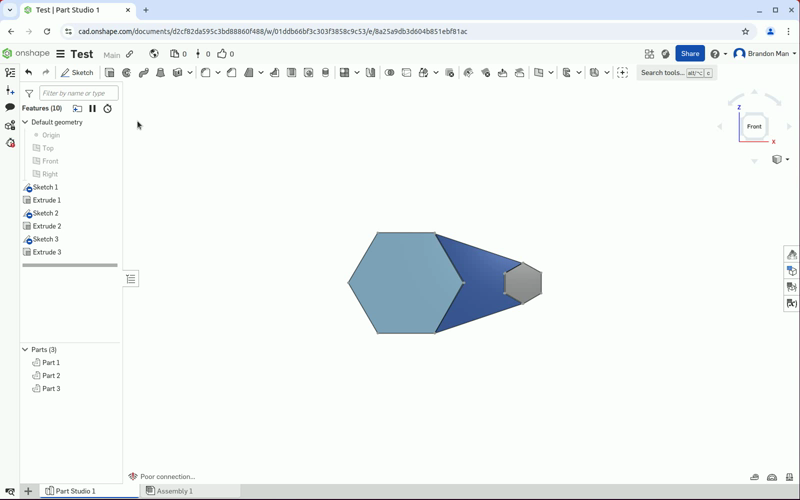
key(shift+7)
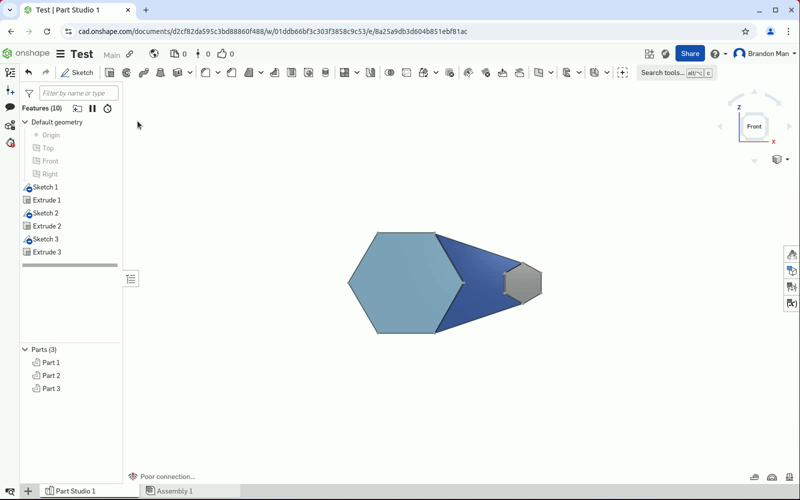
key(left, 2)
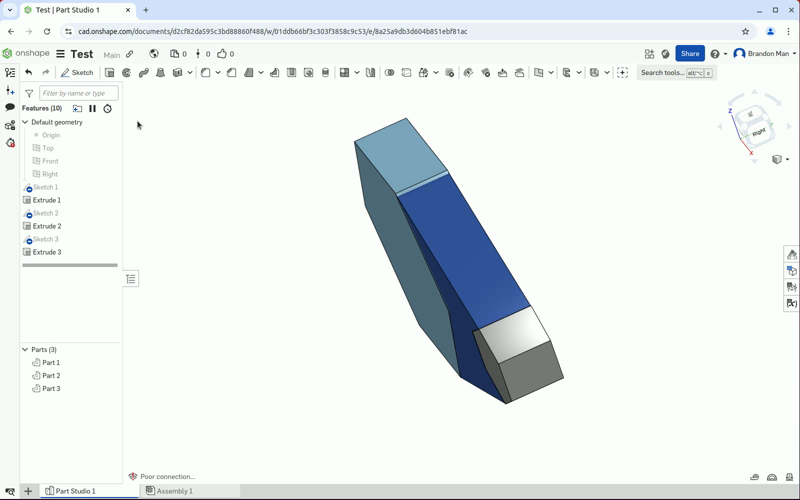
key(down, 2)
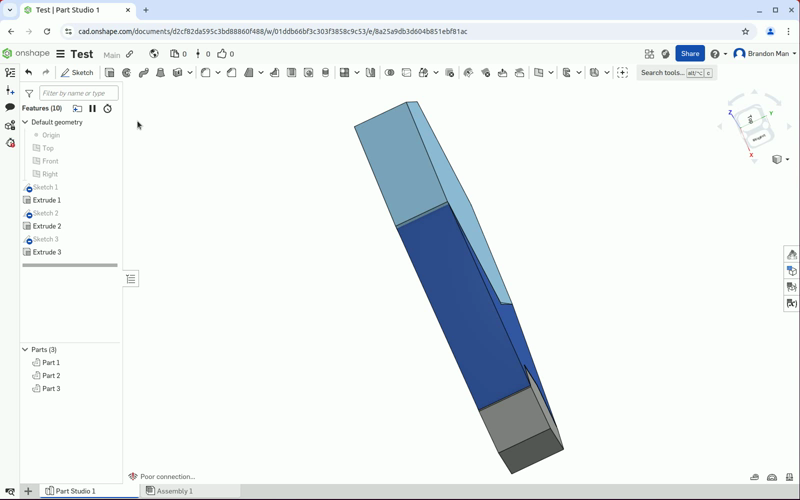
key(up, 2)
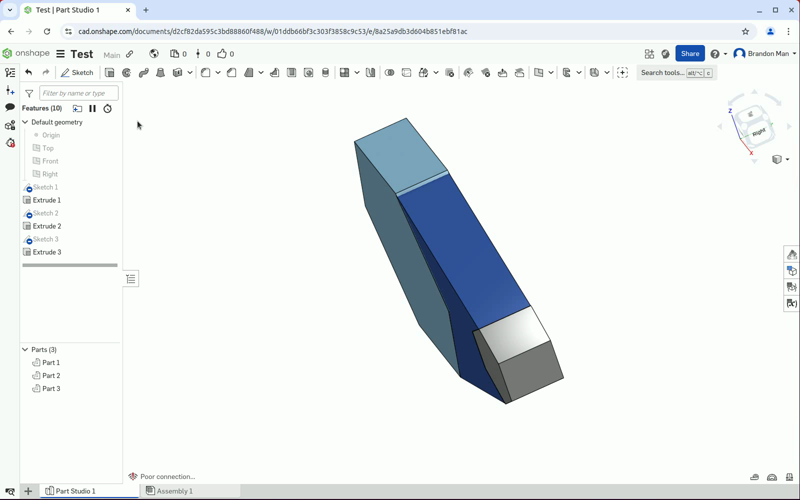
key(right, 2)
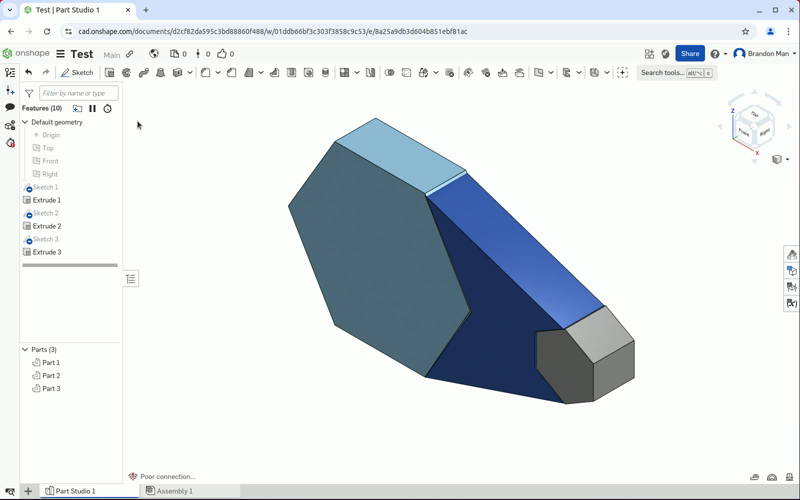
mouse_move(73, 189)
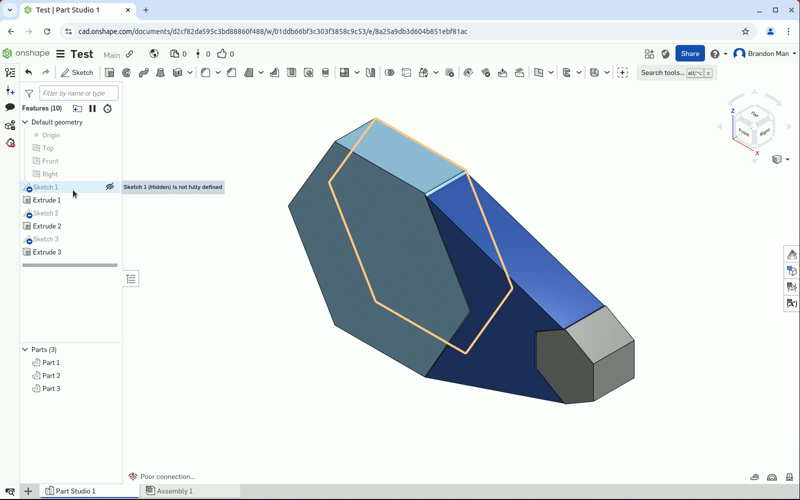
click(73, 189)